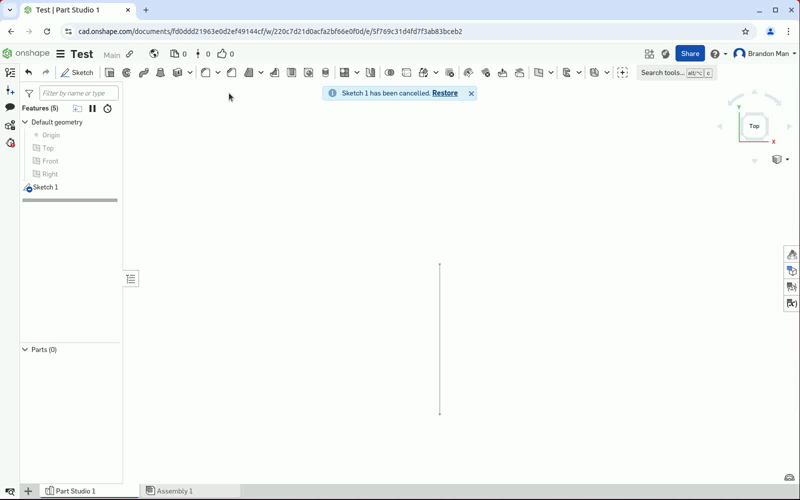
key(shift+h)
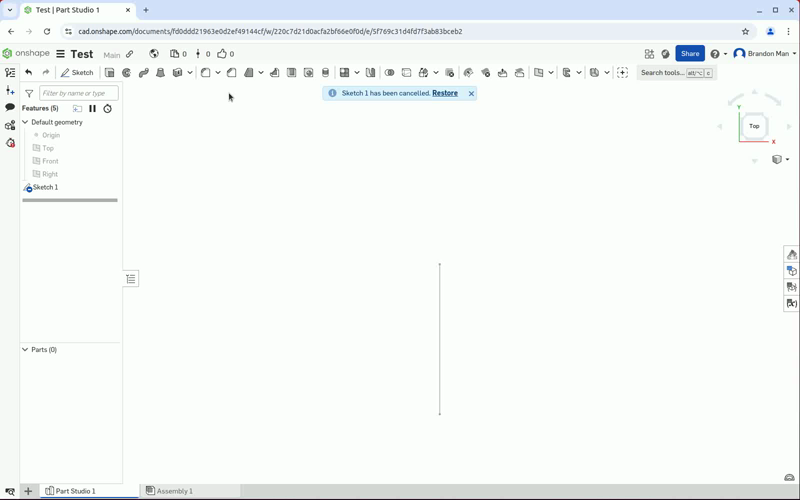
key(shift+s)
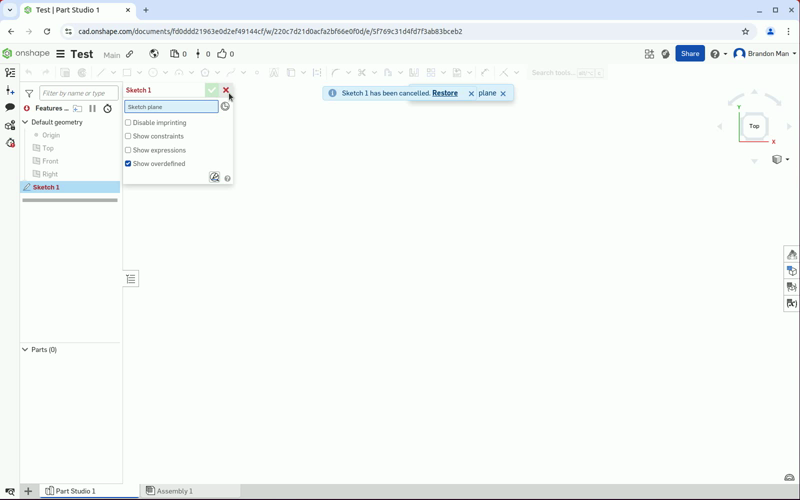
mouse_move(73, 150)
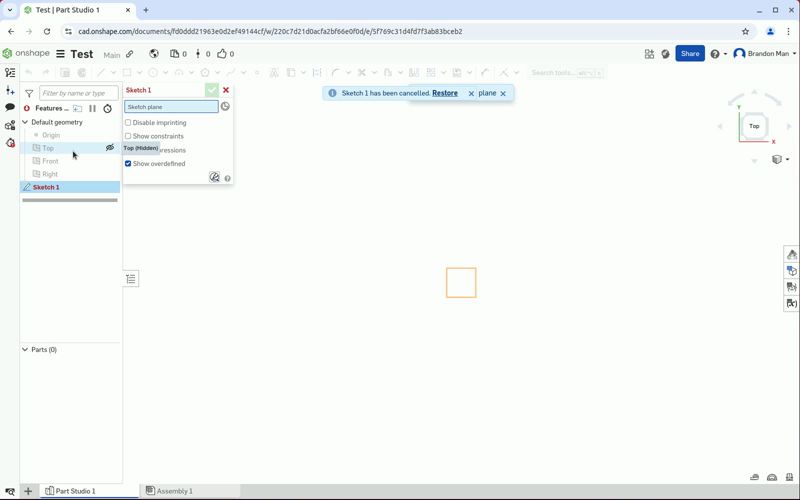
click(73, 150)
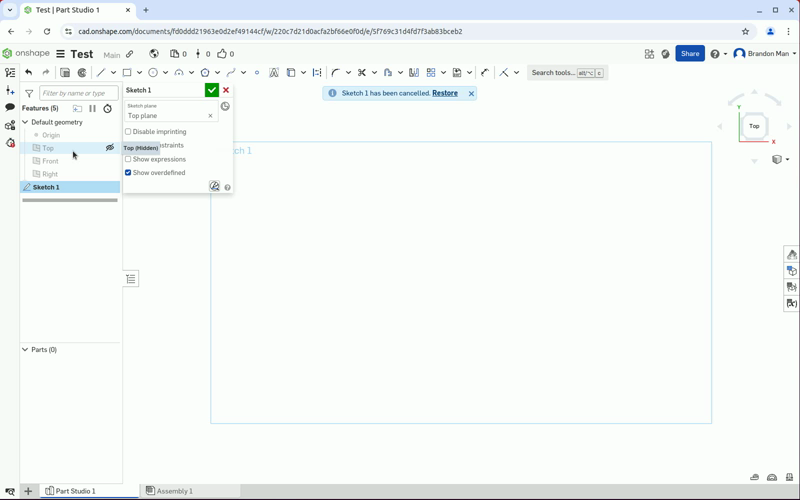
mouse_move(73, 352)
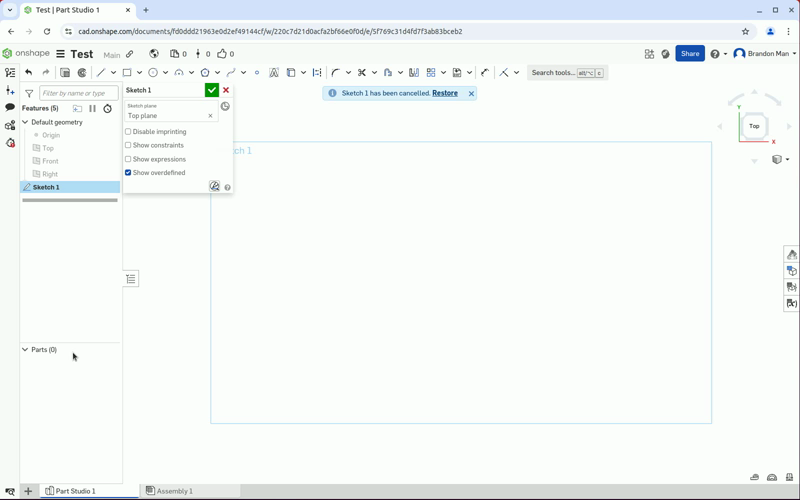
key(y)
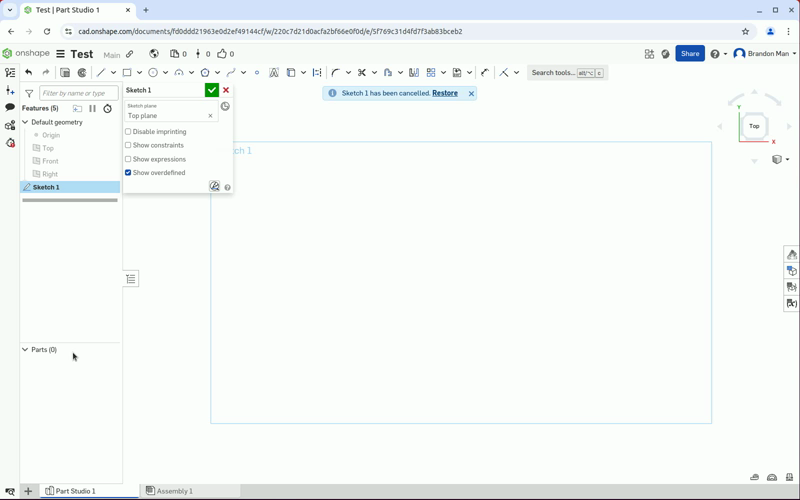
key(c)
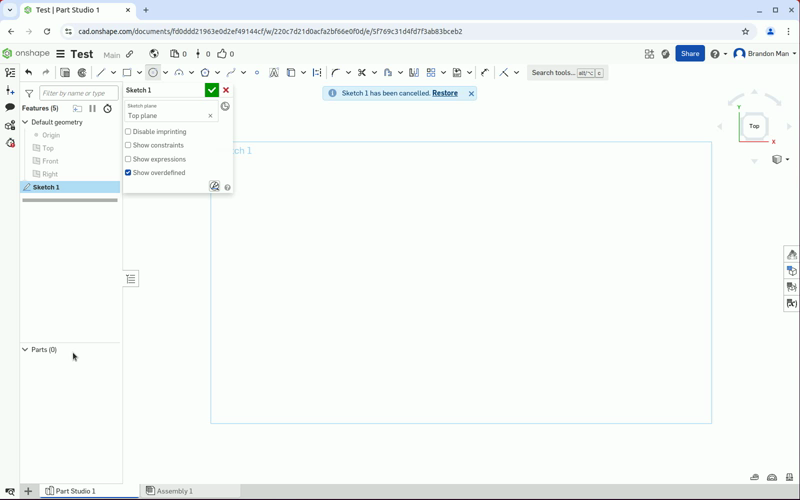
key_down(shift)
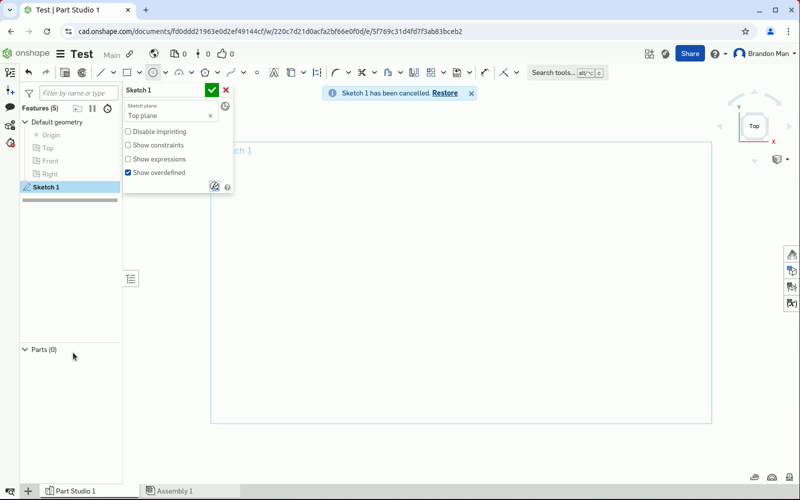
mouse_move(461, 282)
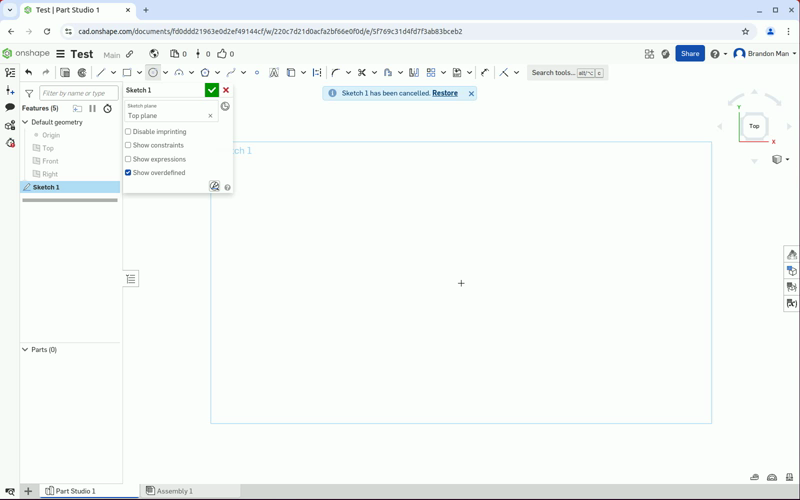
click(461, 282)
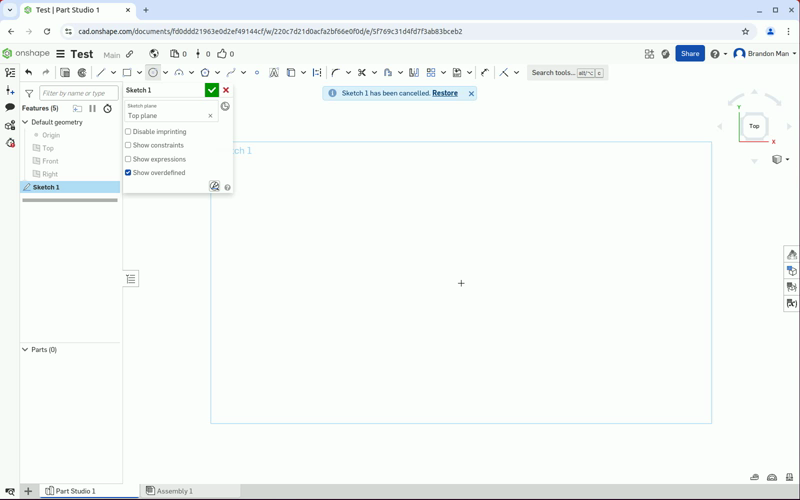
key_up(shift)
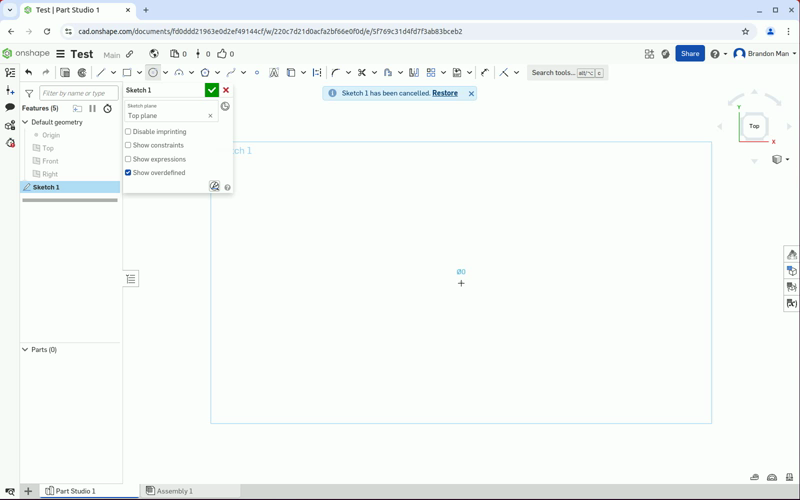
mouse_move(464, 282)
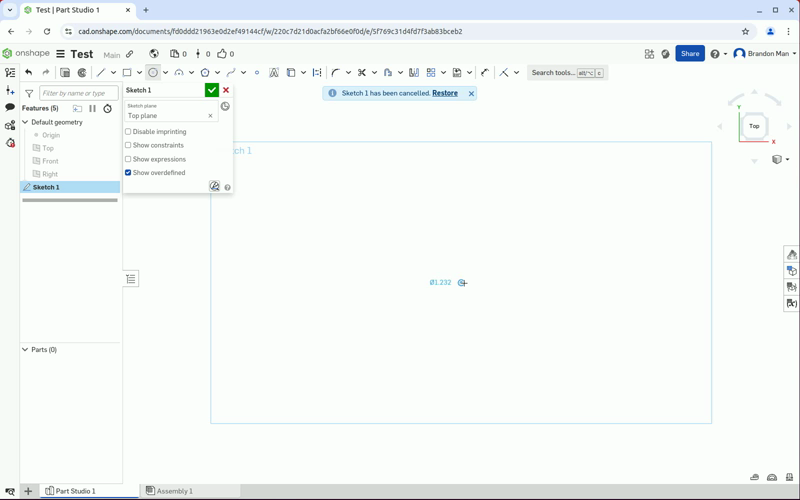
click(464, 282)
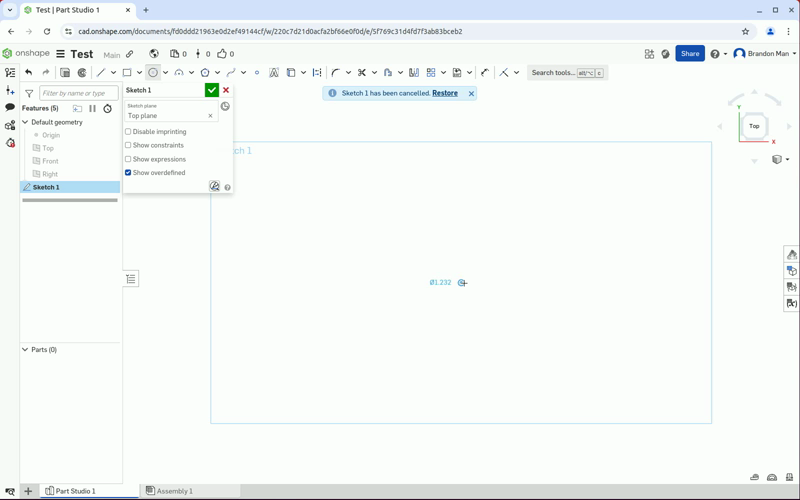
key(esc)
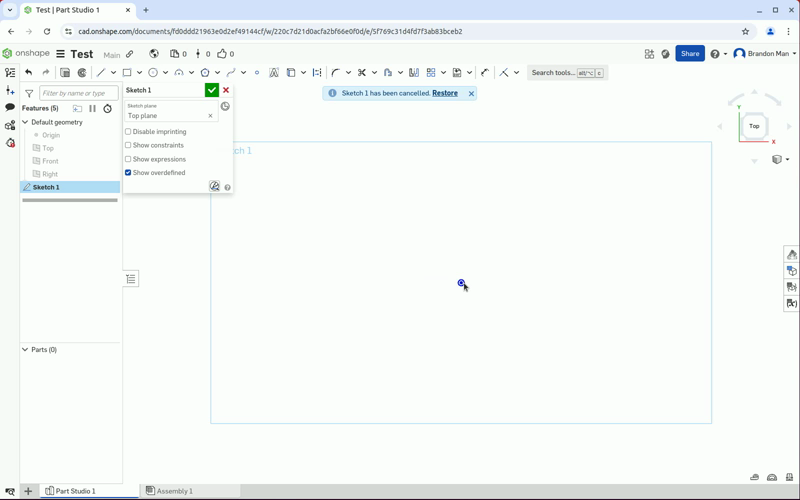
mouse_move(461, 281)
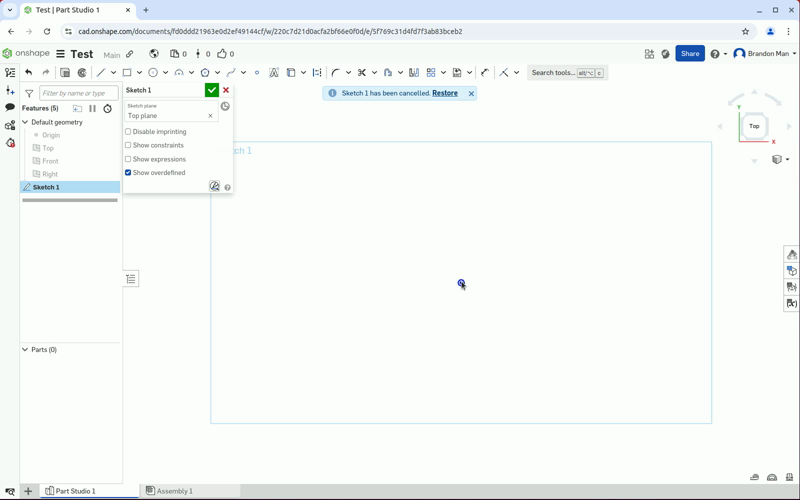
scroll(6)
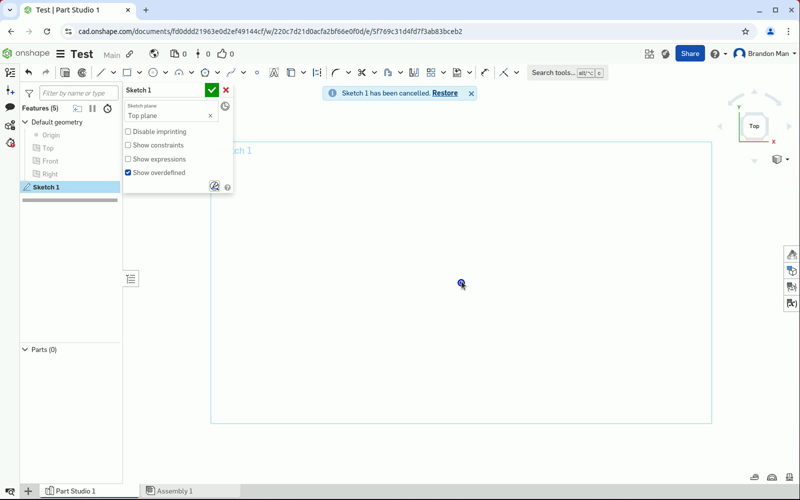
scroll(6)
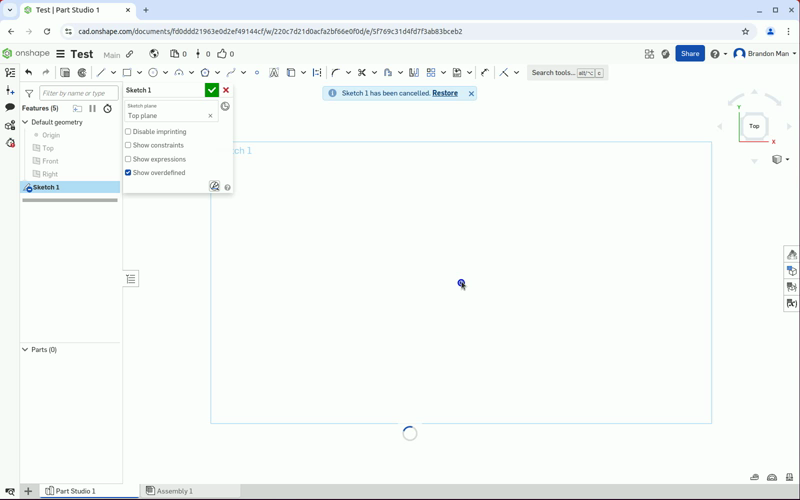
scroll(6)
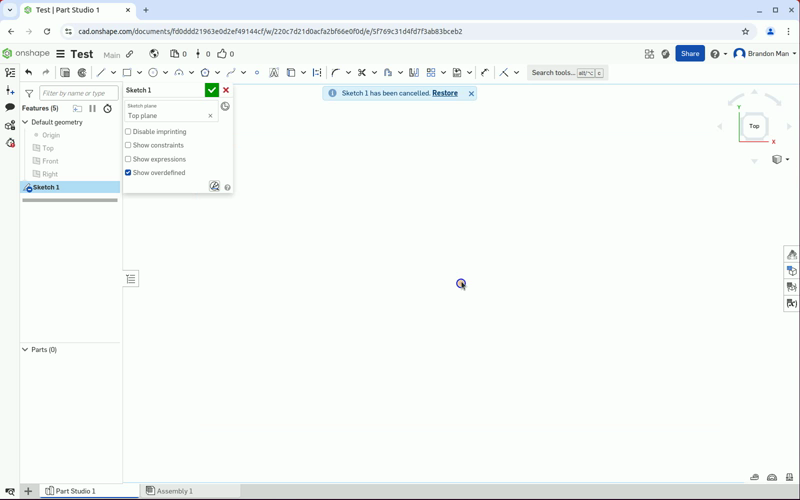
scroll(6)
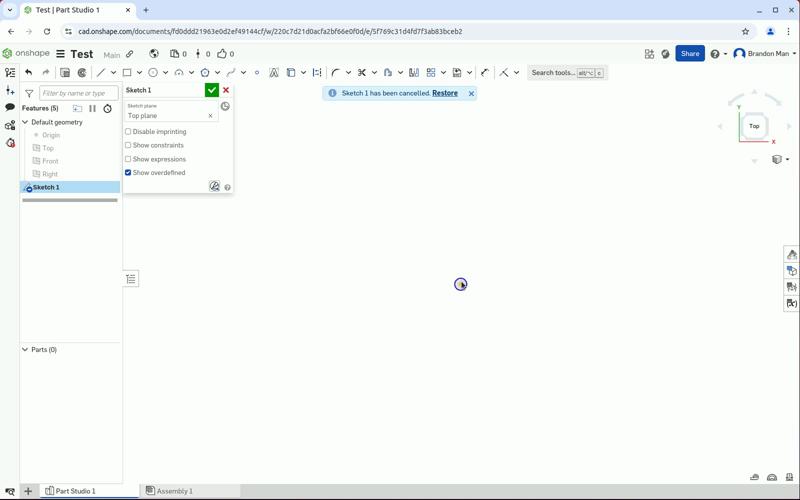
scroll(6)
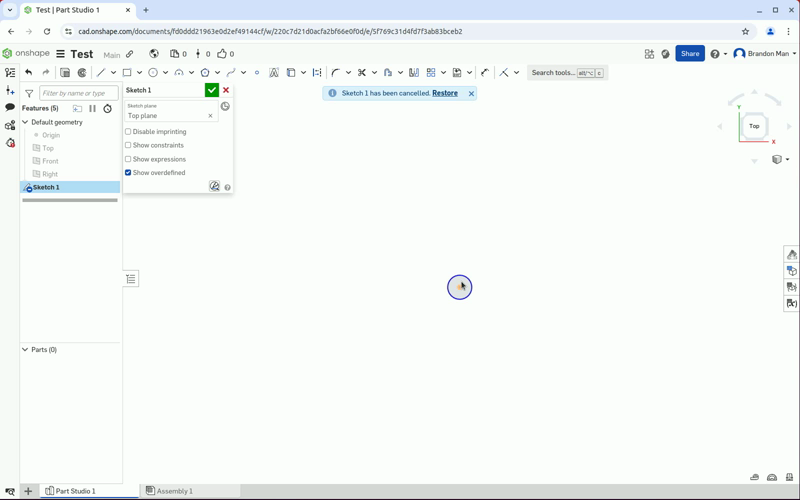
scroll(6)
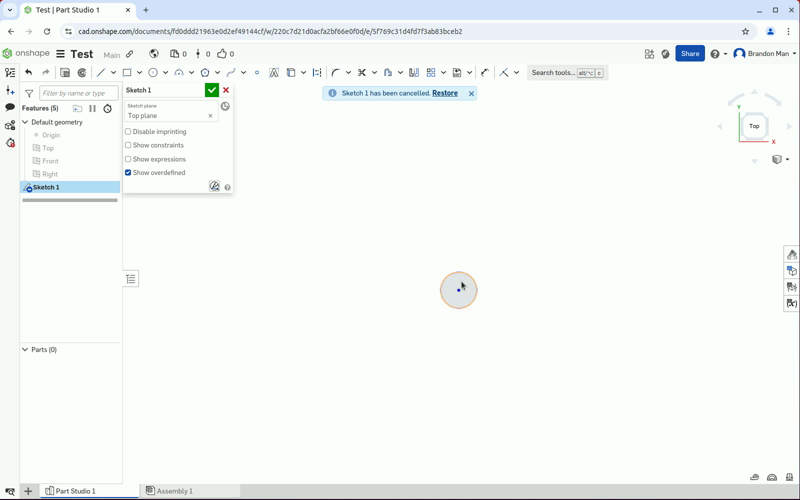
scroll(6)
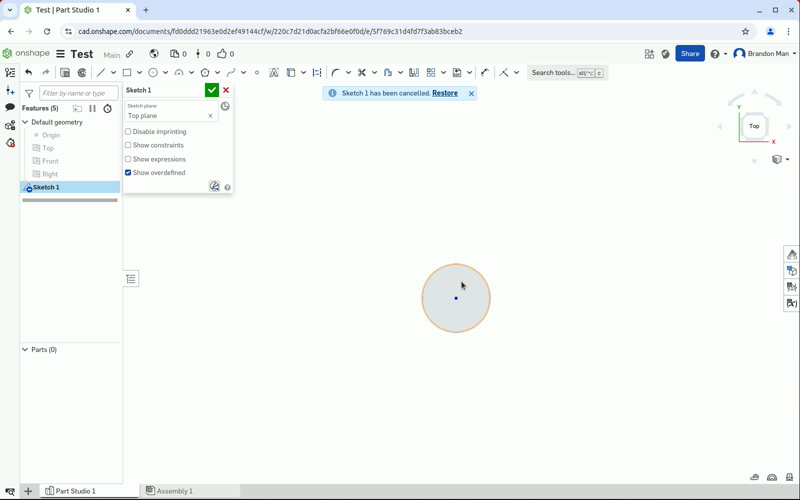
click(461, 281)
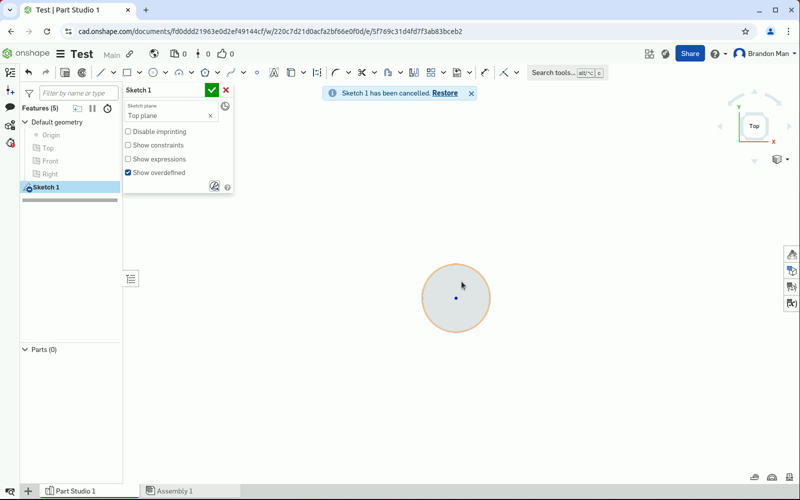
scroll(-6)
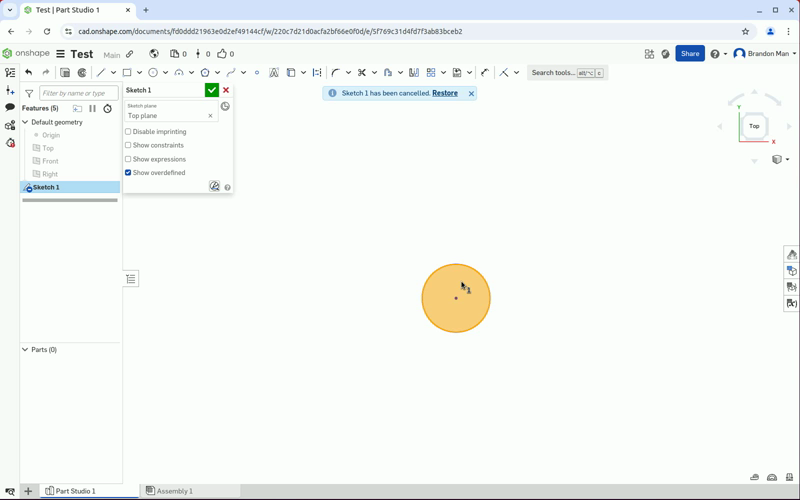
scroll(-6)
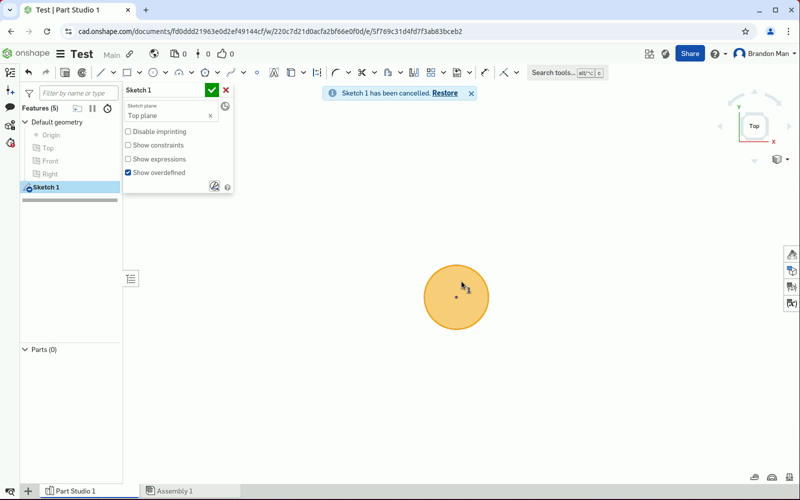
scroll(-6)
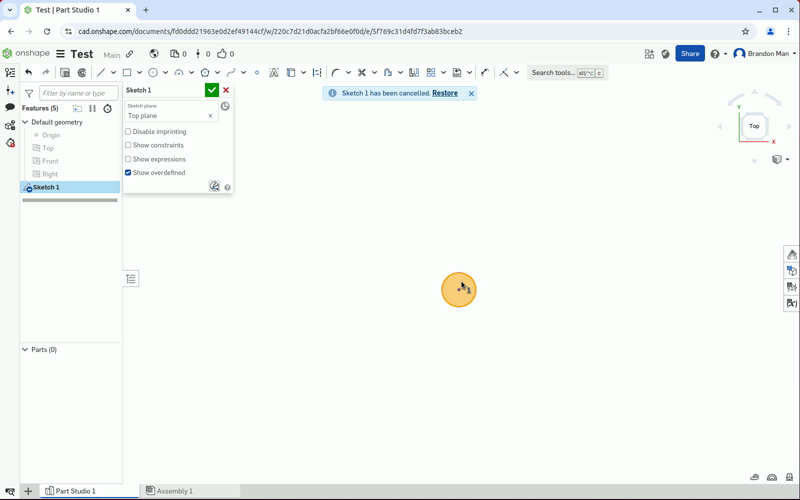
scroll(-6)
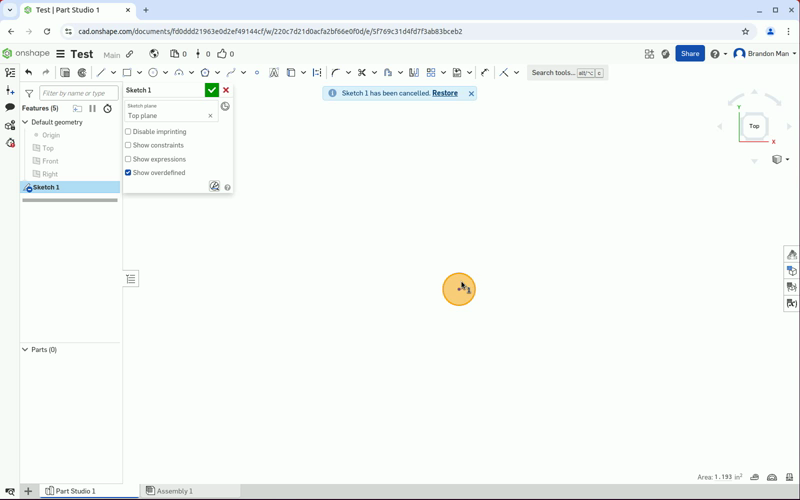
scroll(-6)
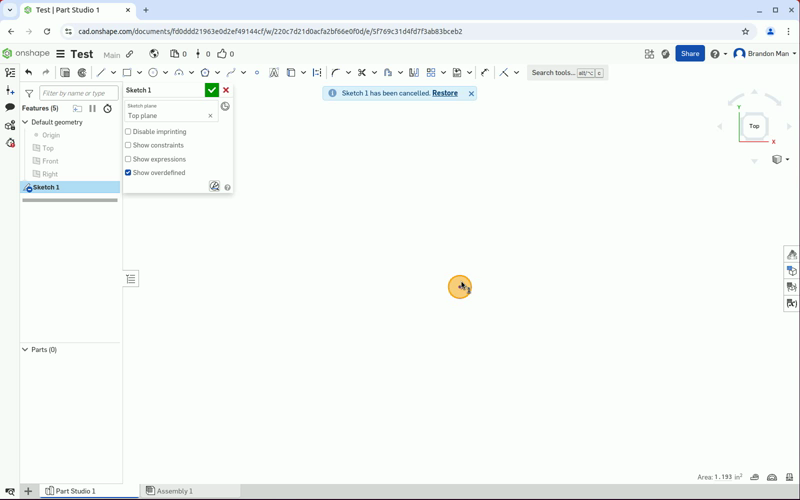
scroll(-6)
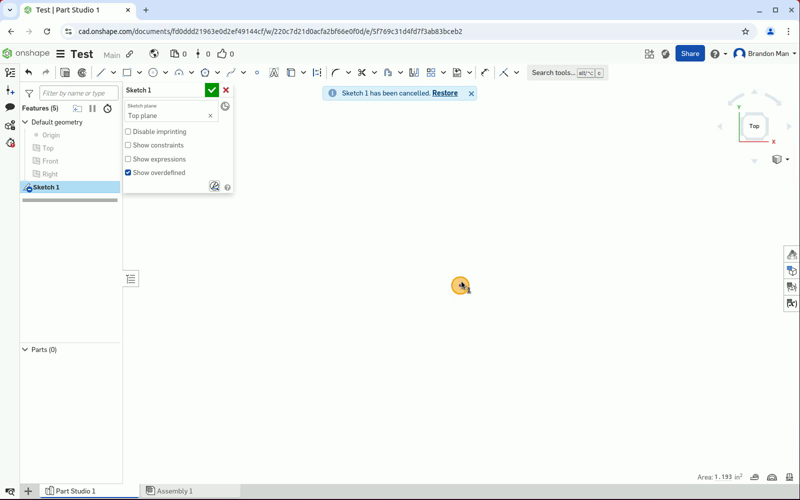
scroll(-6)
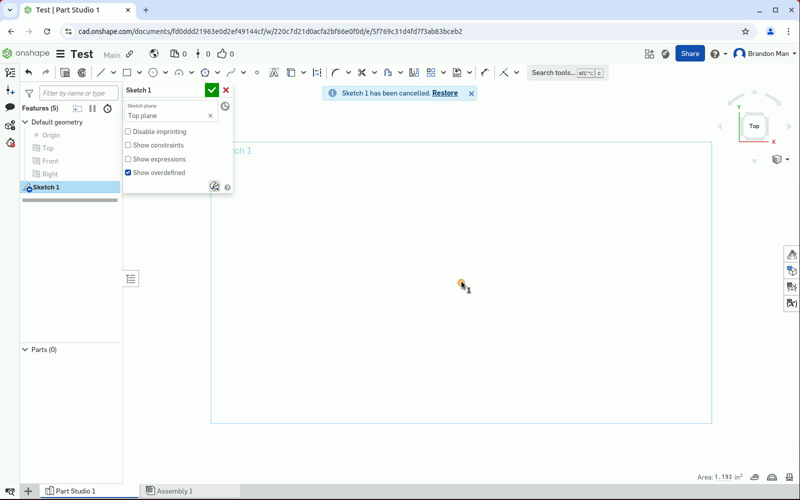
mouse_move(73, 352)
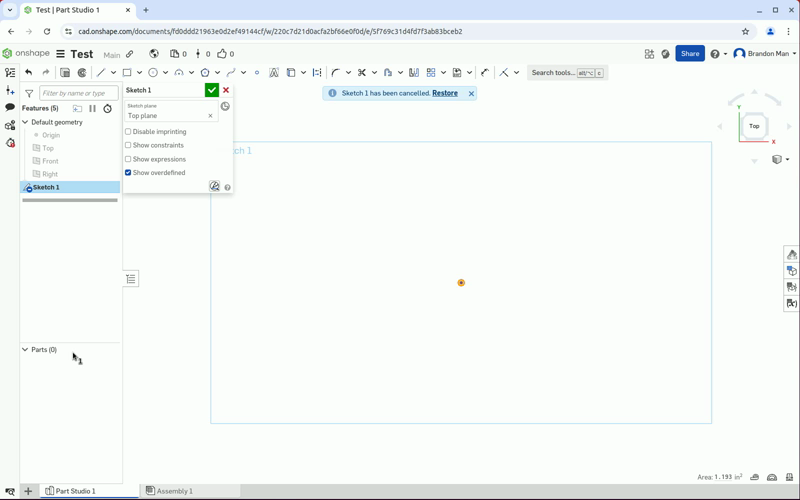
key(shift+y)
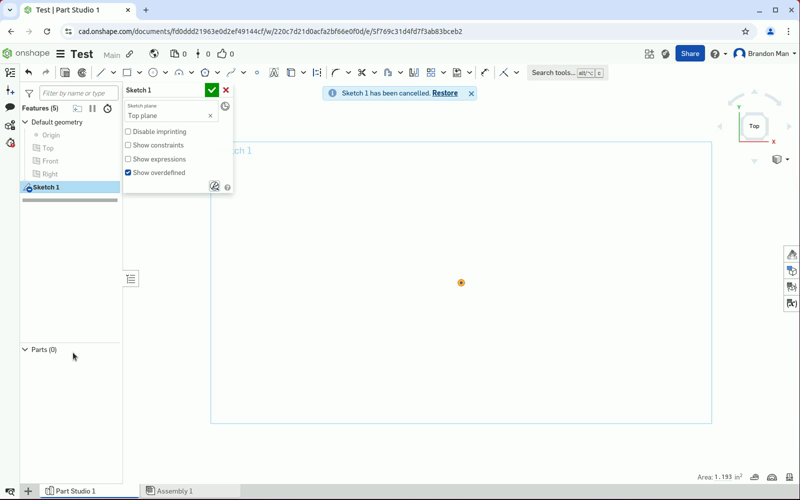
key(shift+e)
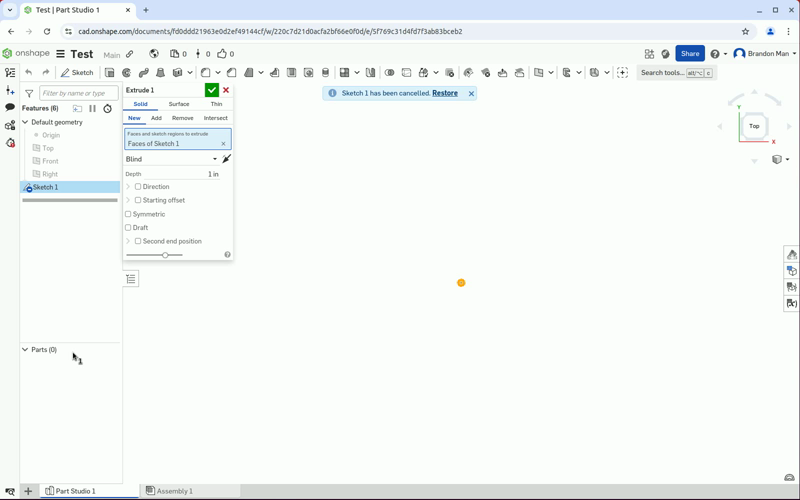
mouse_move(143, 106)
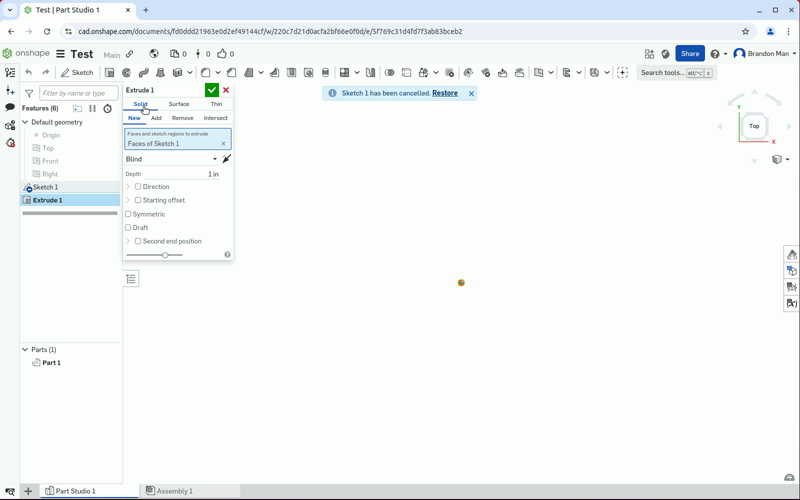
click(143, 106)
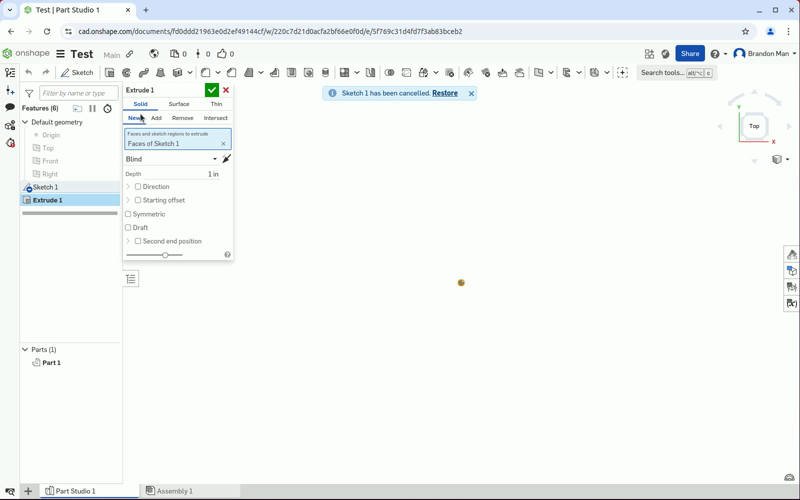
mouse_move(137, 120)
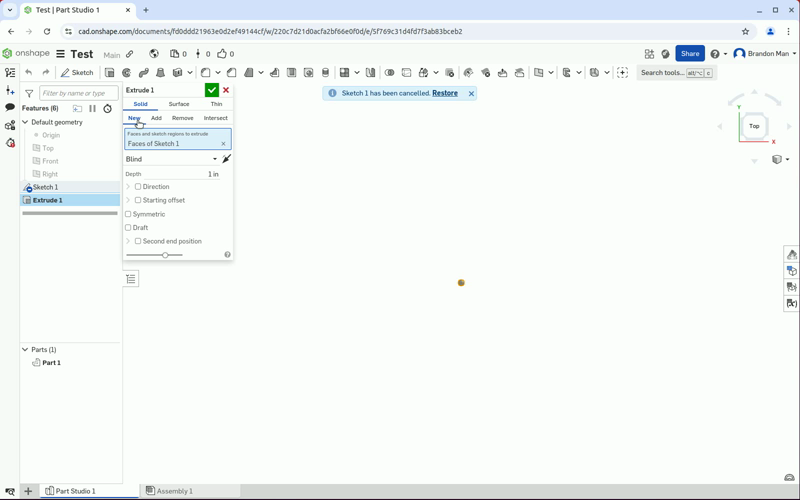
click(137, 120)
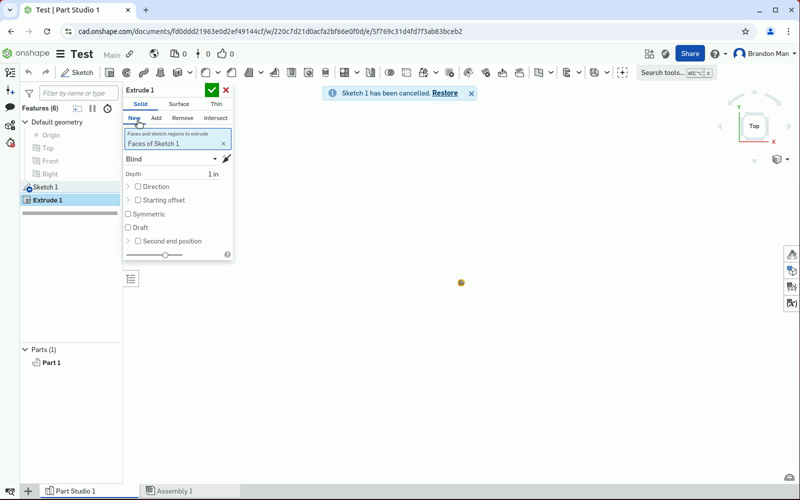
key(tab, 4)
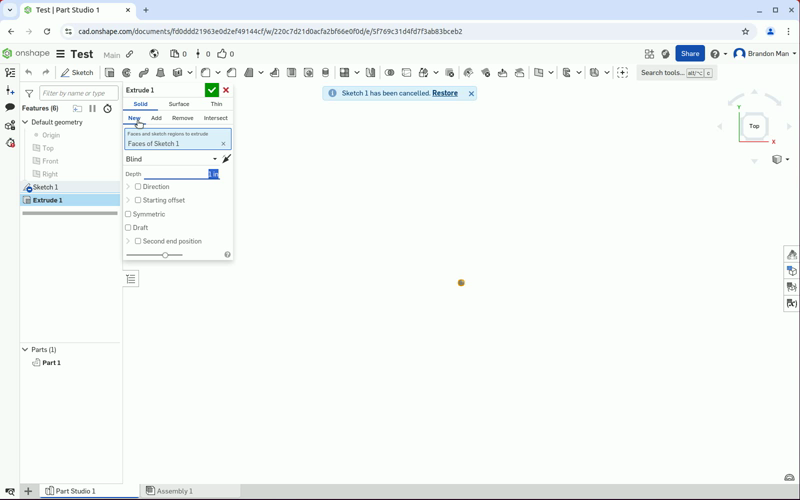
text(30.81)
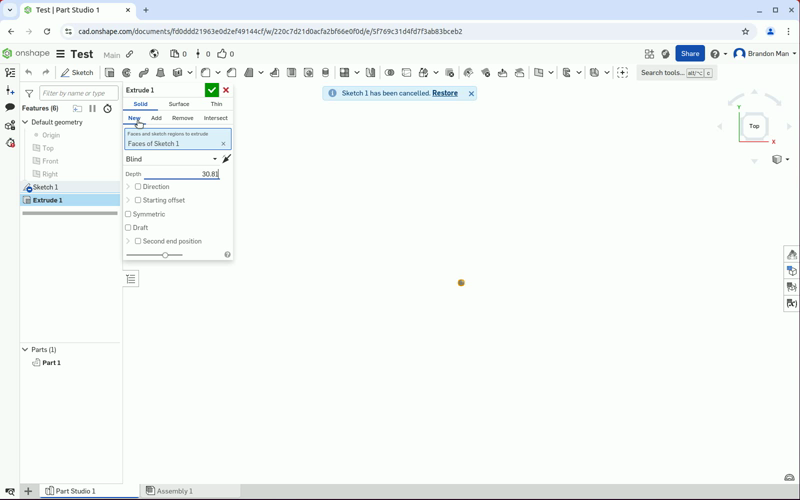
key(tab, 3)
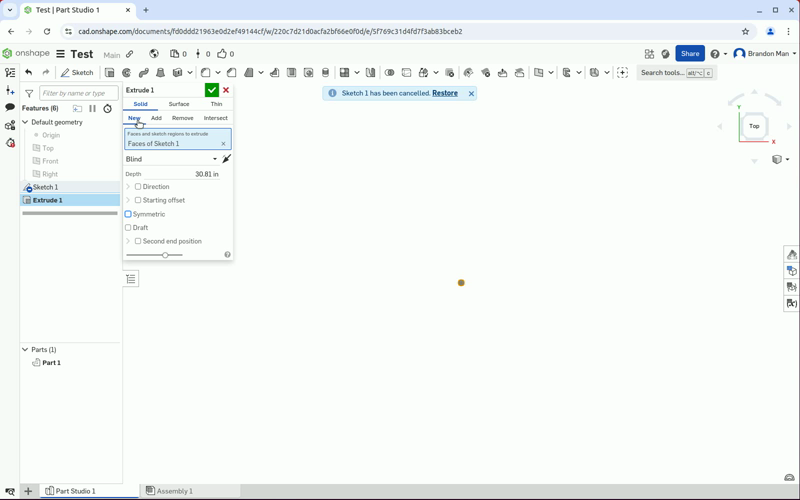
key(space)
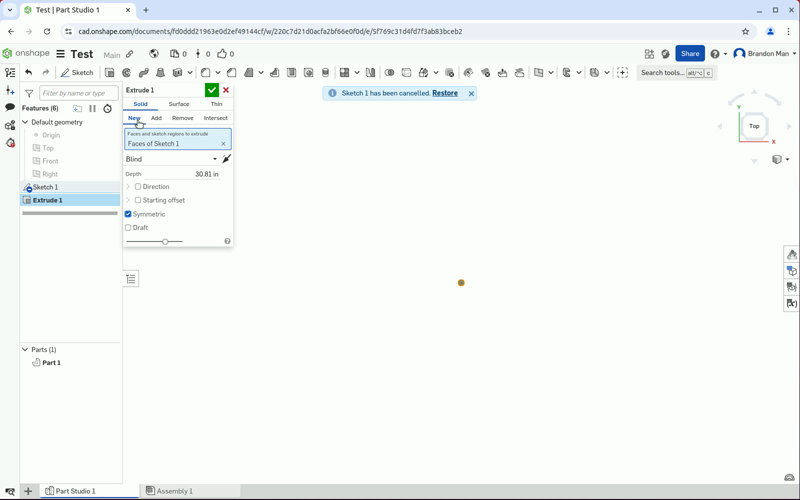
key(enter)
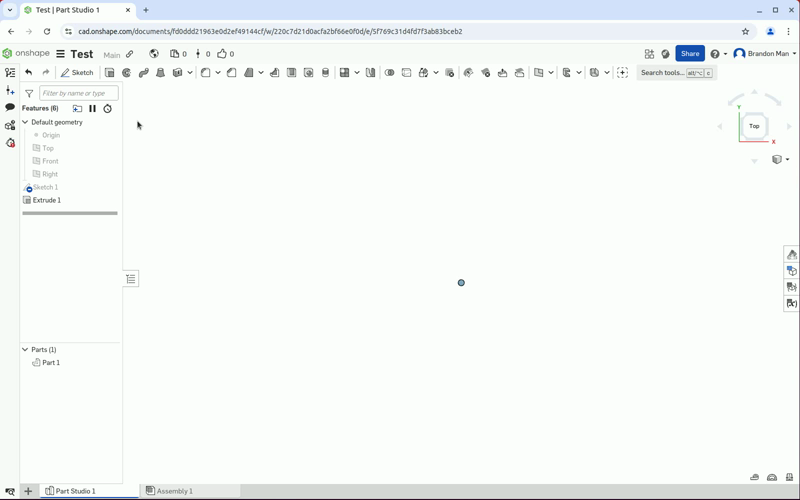
key(shift+h)
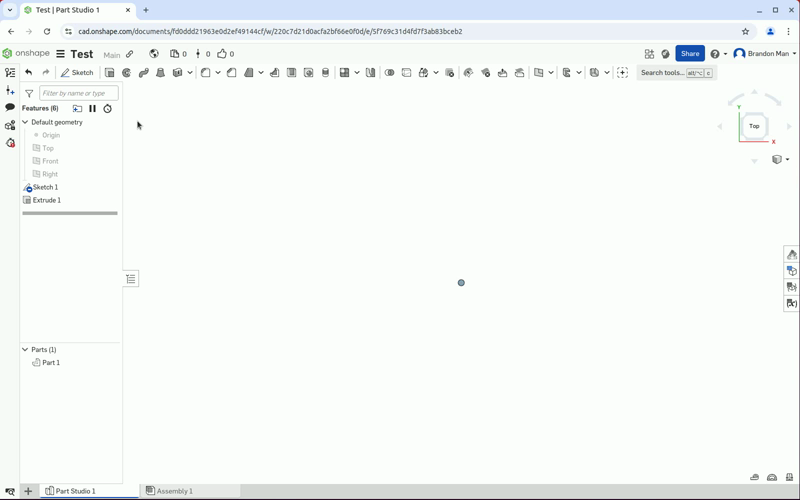
key(shift+h)
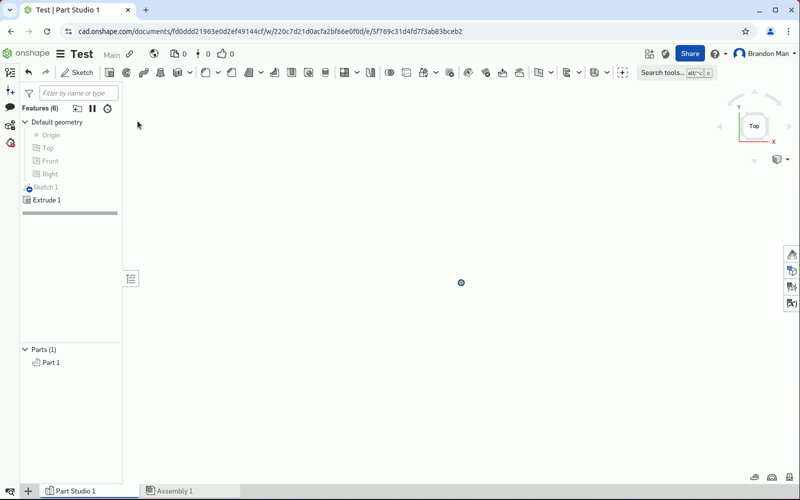
mouse_move(73, 189)
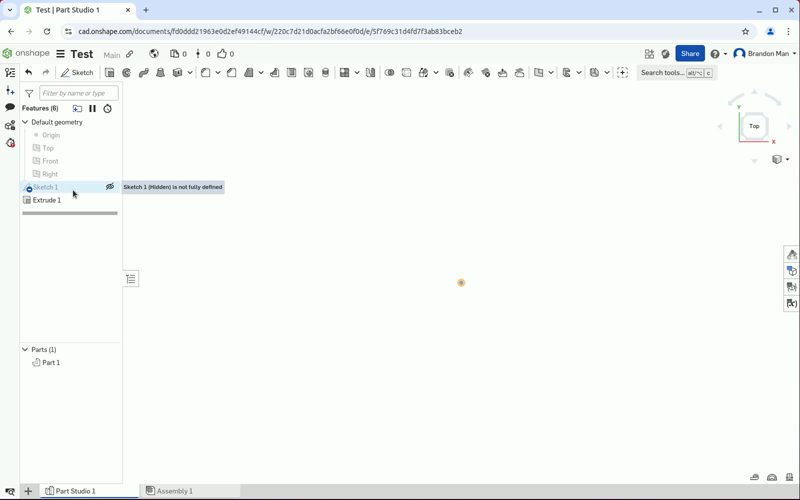
click(73, 189)
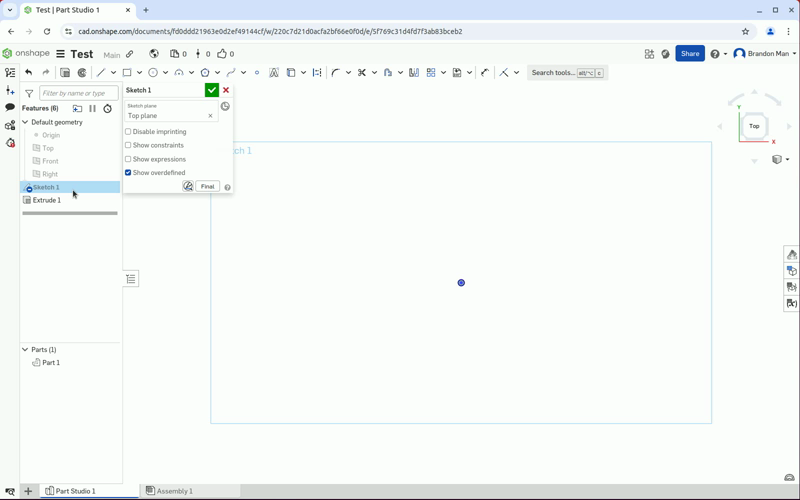
mouse_move(229, 92)
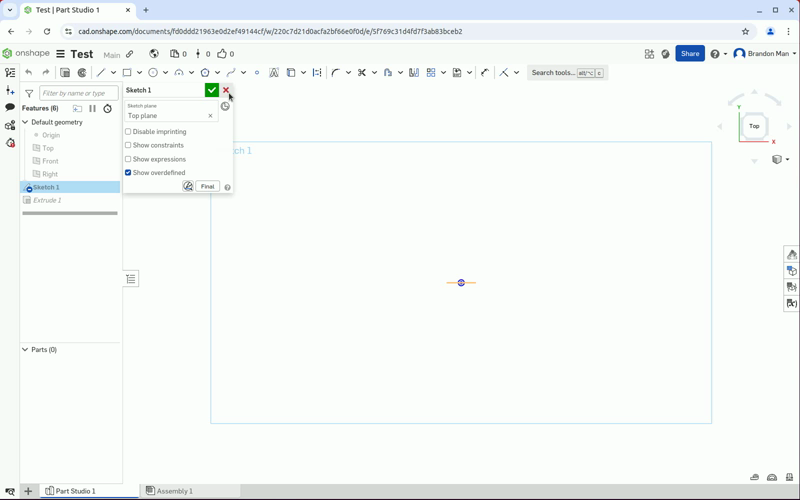
click(229, 92)
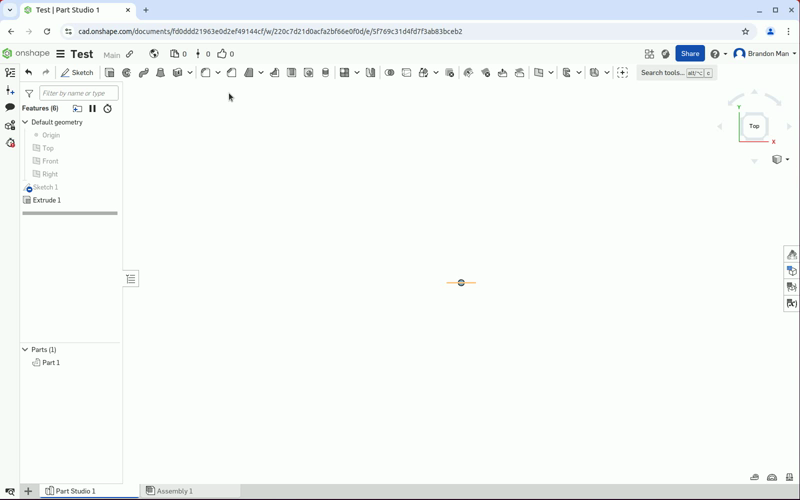
mouse_move(73, 352)
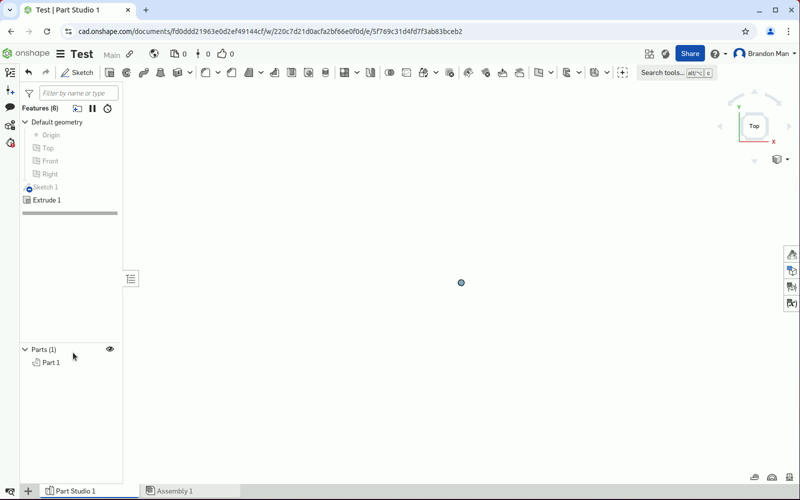
key(y)
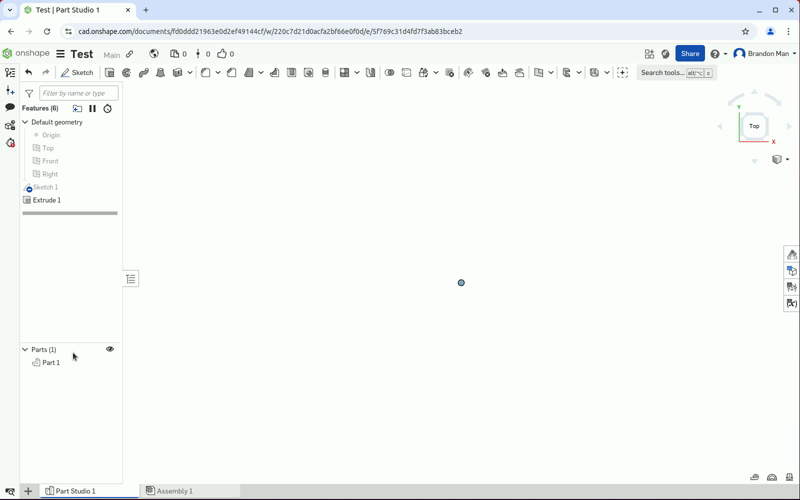
key(shift+p)
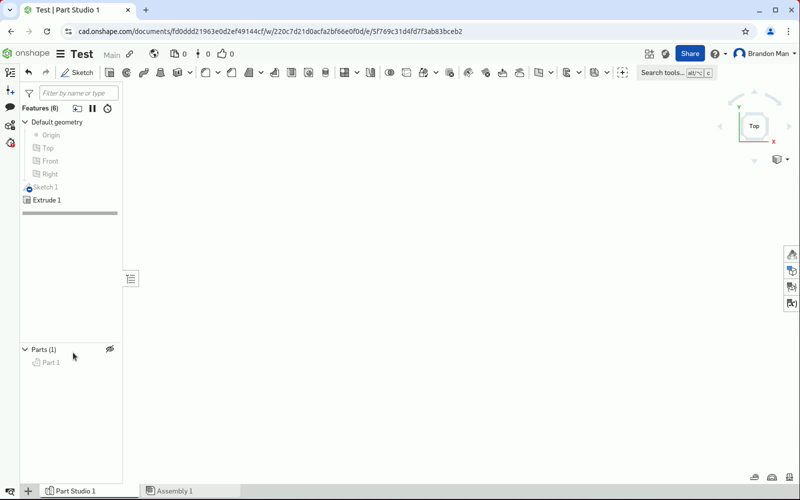
key(space)
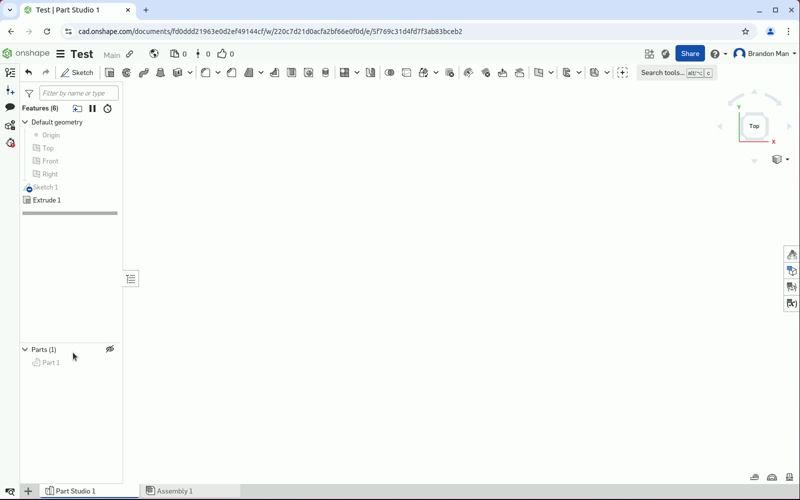
key_down(shift)
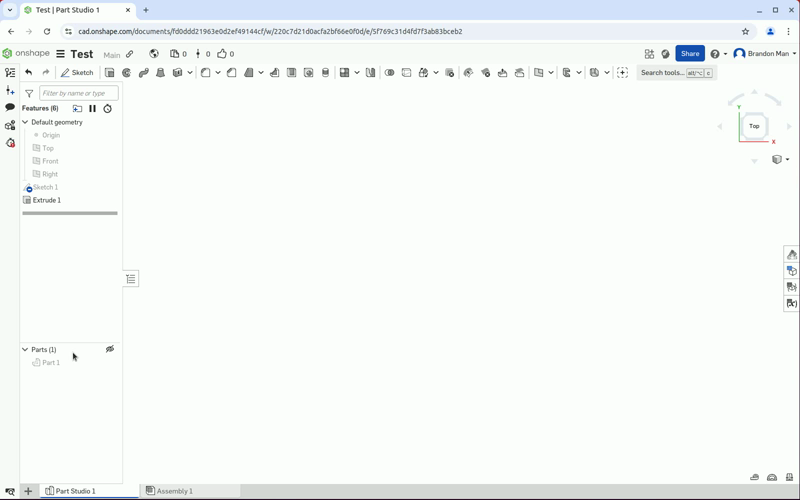
key(up)
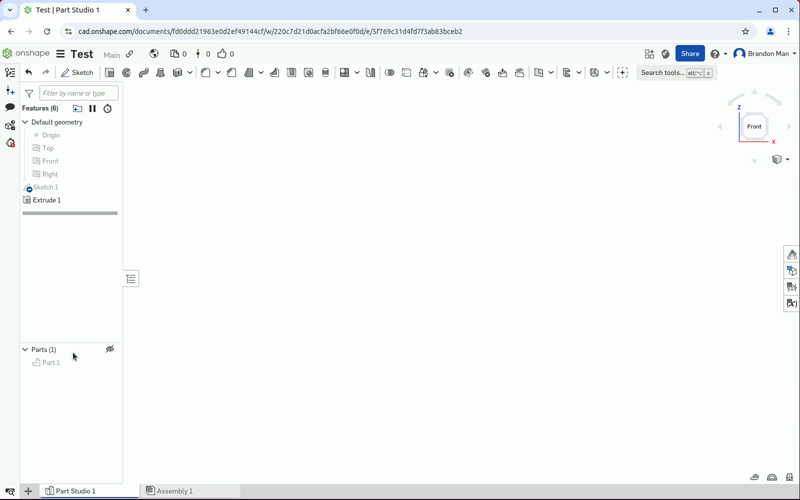
key_up(shift)
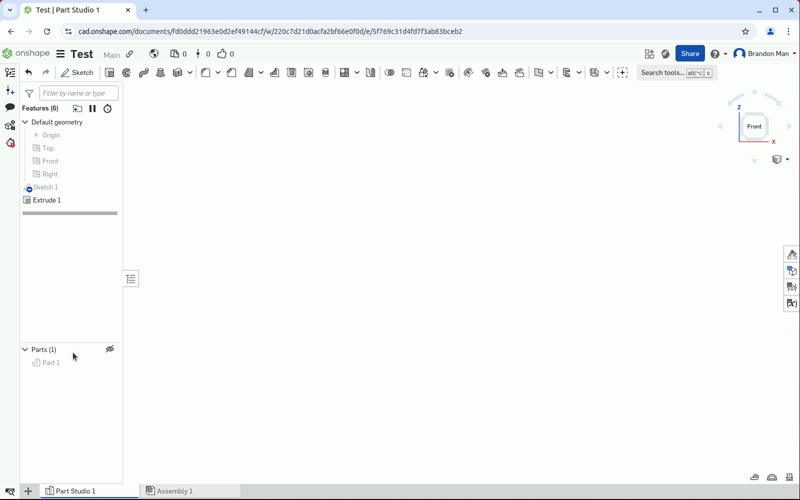
mouse_move(73, 352)
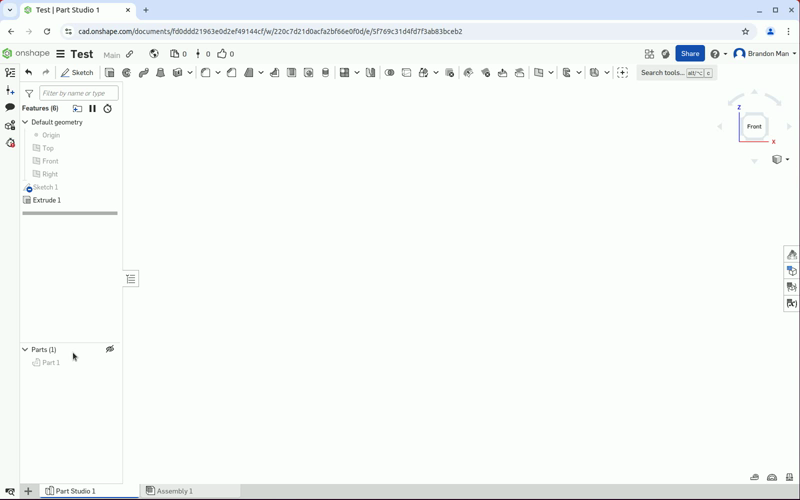
key(shift+y)
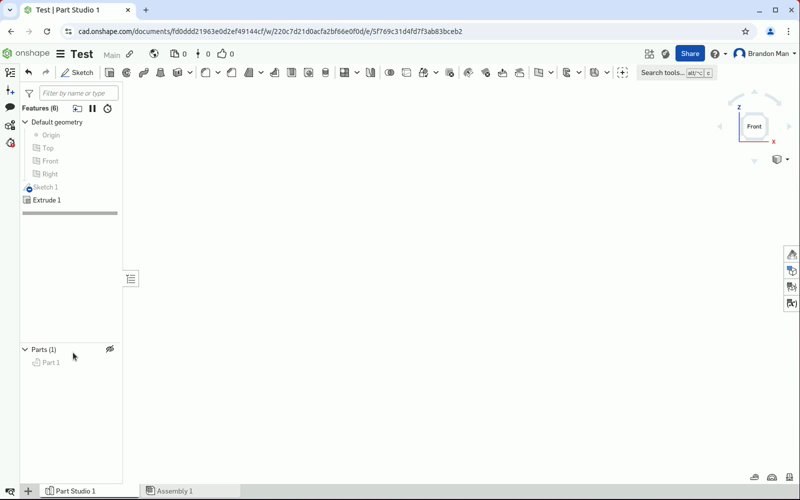
key(shift+s)
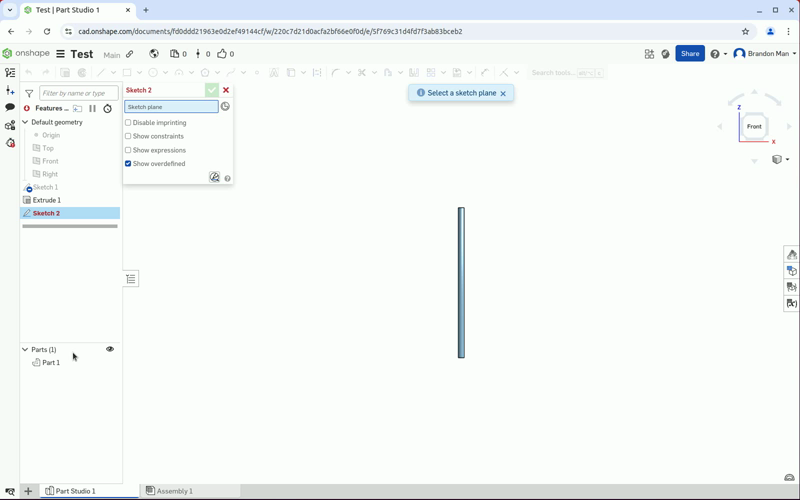
mouse_move(73, 163)
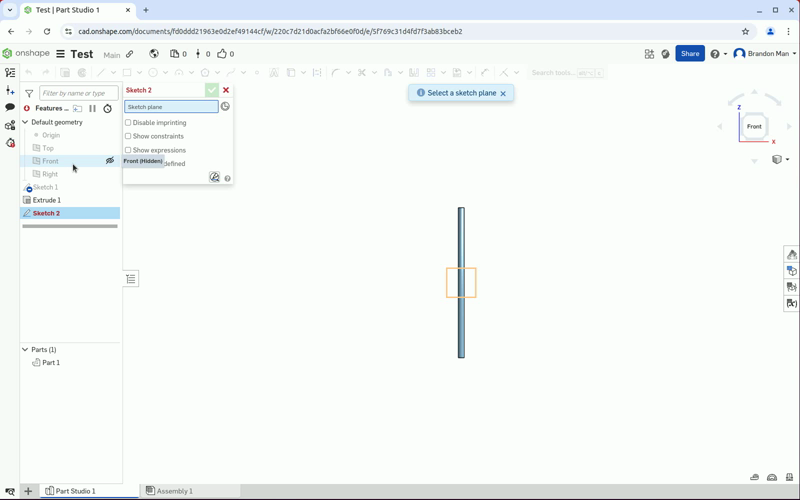
click(73, 163)
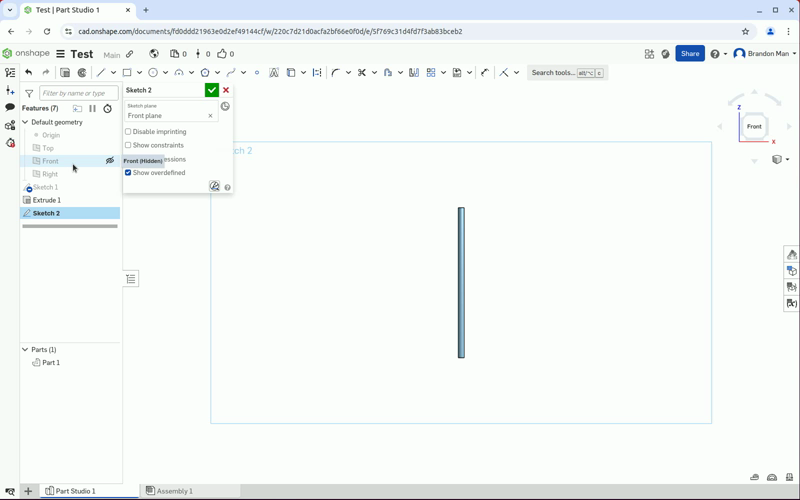
mouse_move(73, 352)
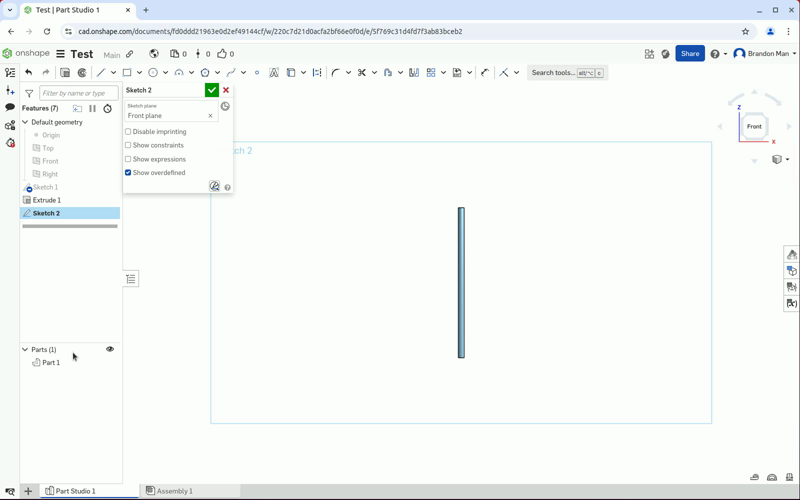
key(y)
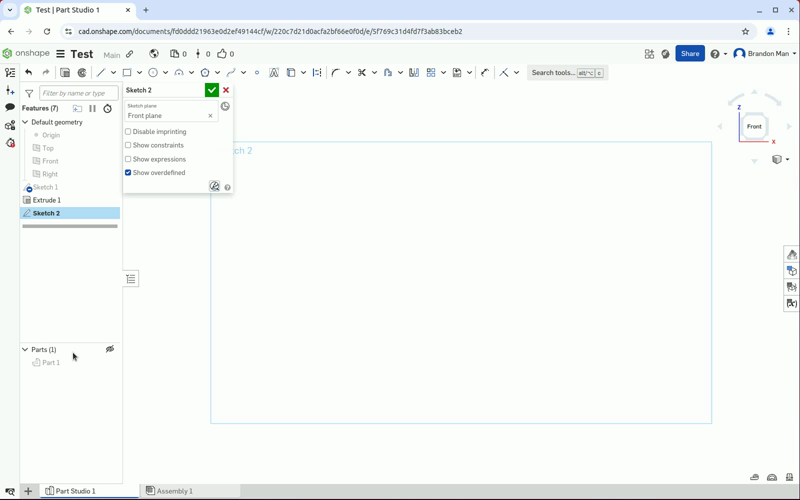
key(l)
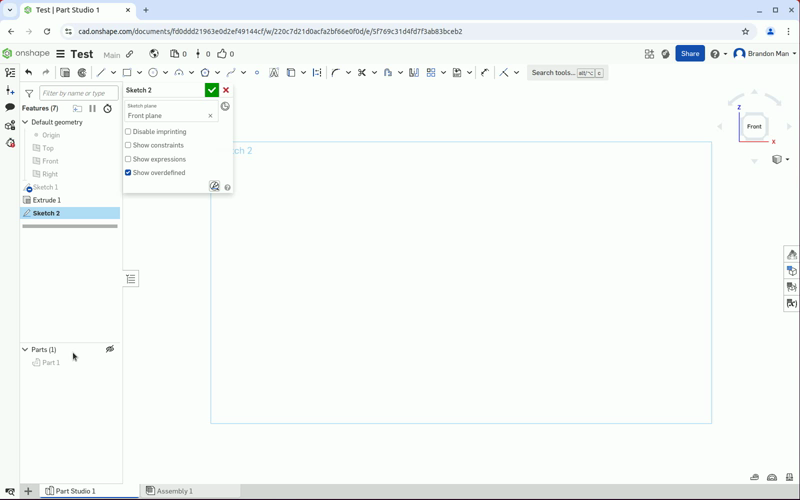
key_down(shift)
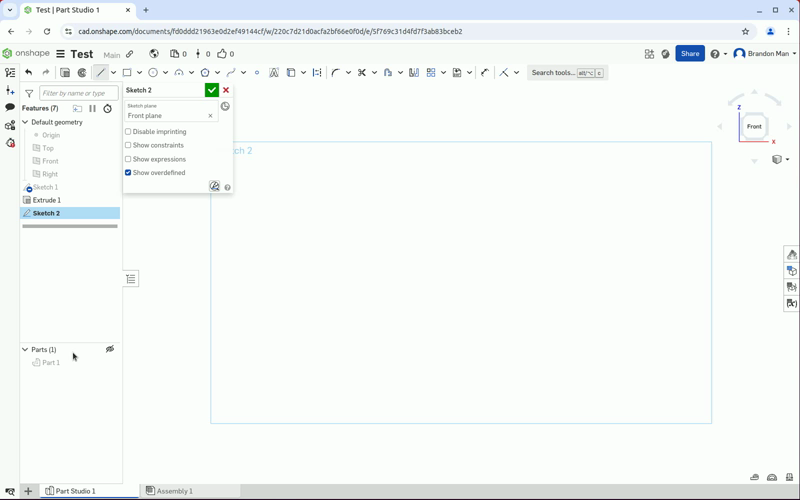
mouse_move(427, 322)
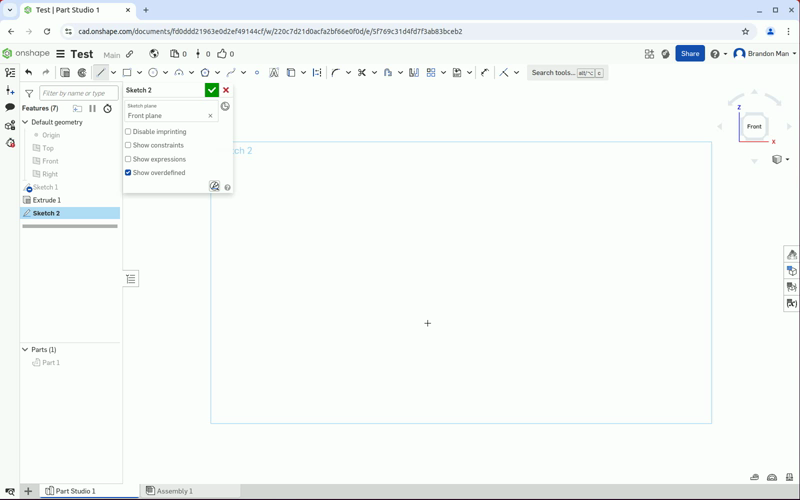
click(427, 322)
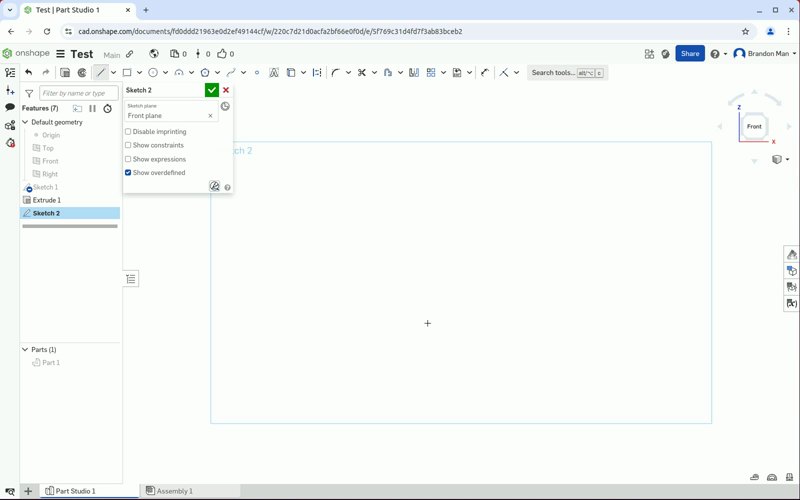
key_up(shift)
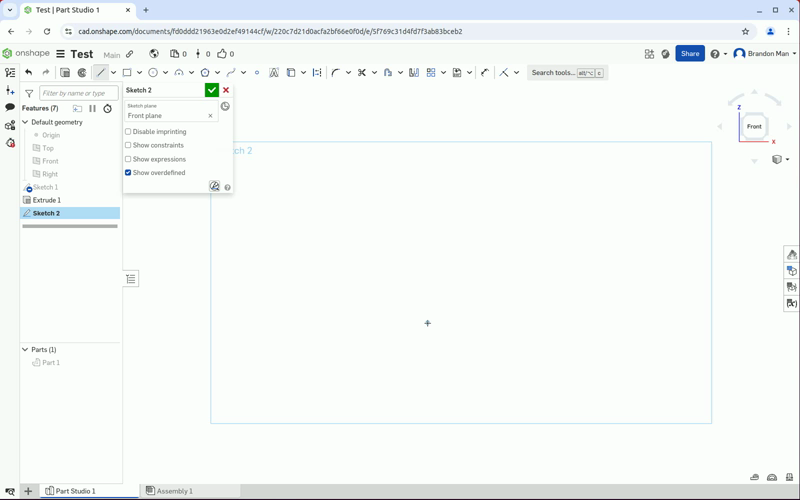
key_down(shift)
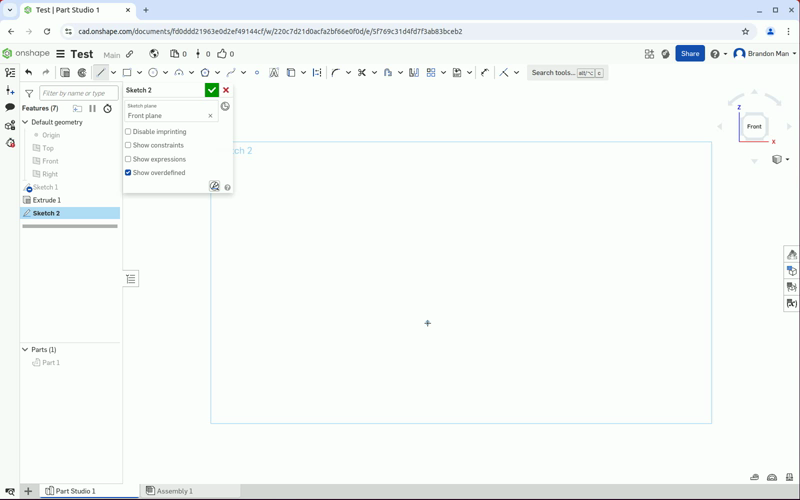
mouse_move(493, 322)
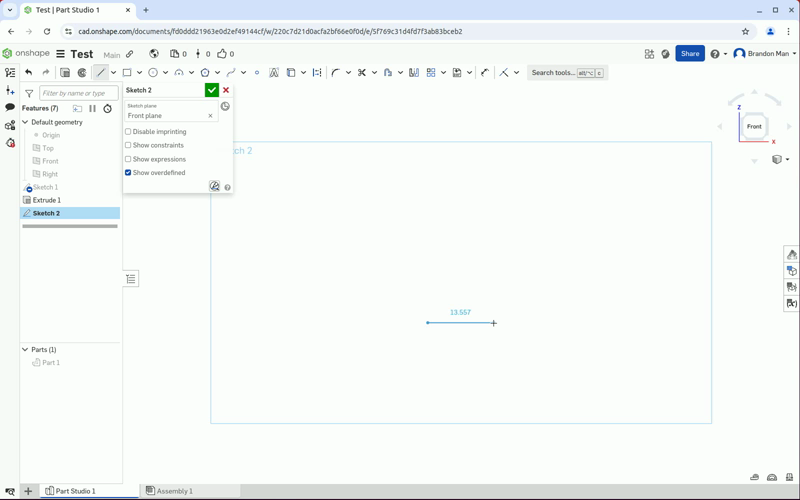
click(493, 322)
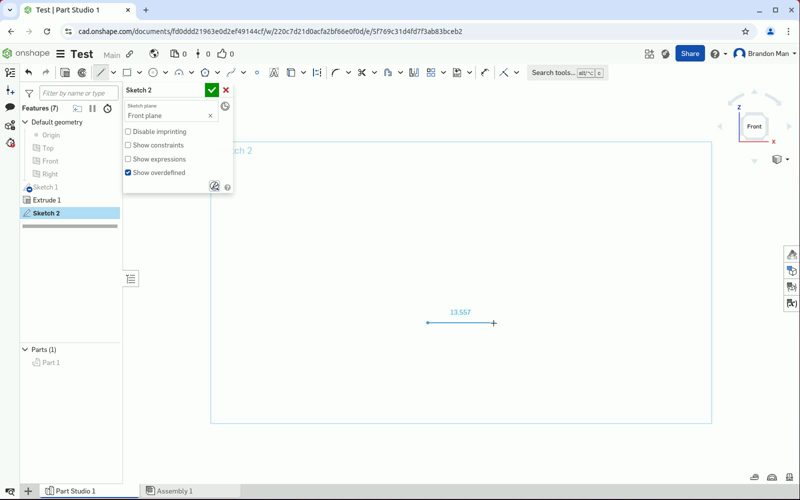
key_up(shift)
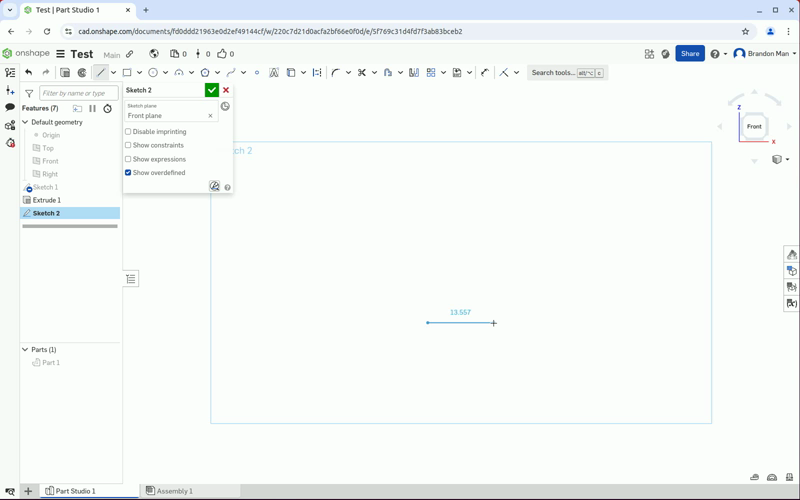
key_down(shift)
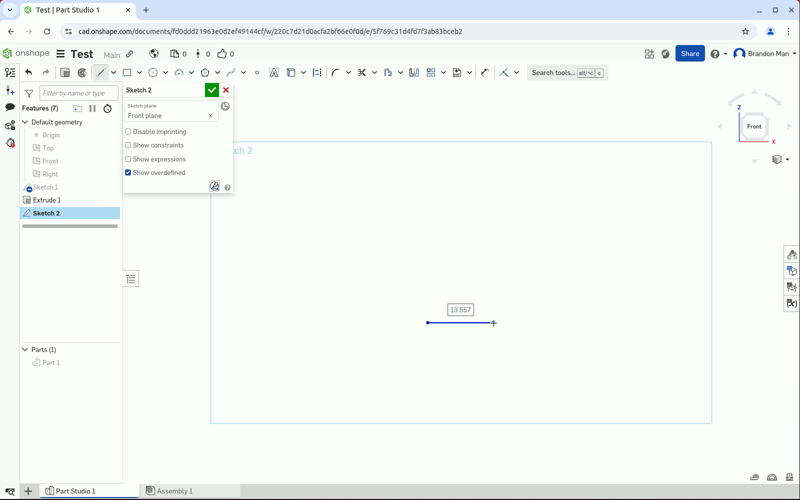
mouse_move(493, 243)
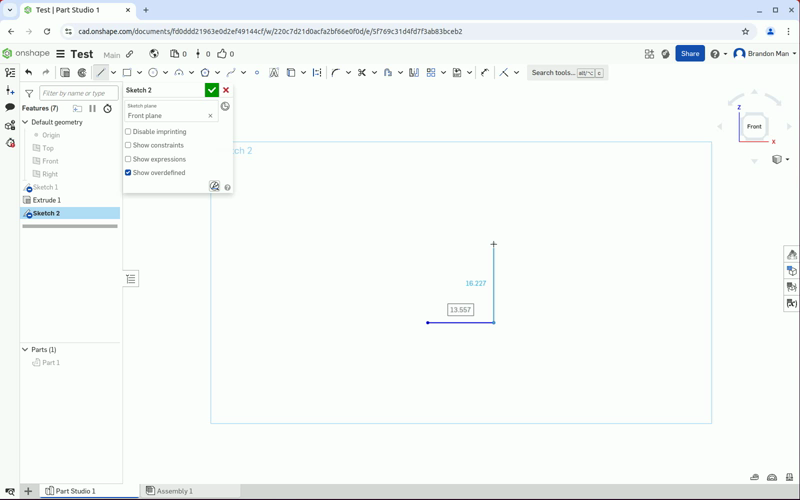
click(493, 243)
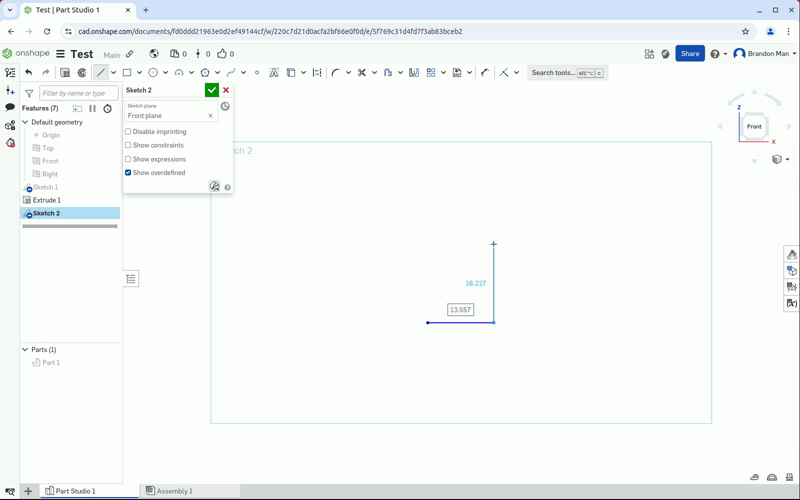
key_up(shift)
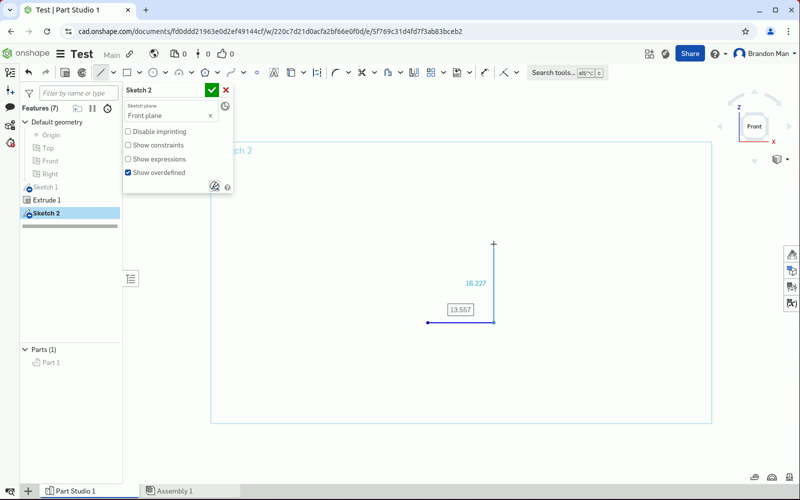
key_down(shift)
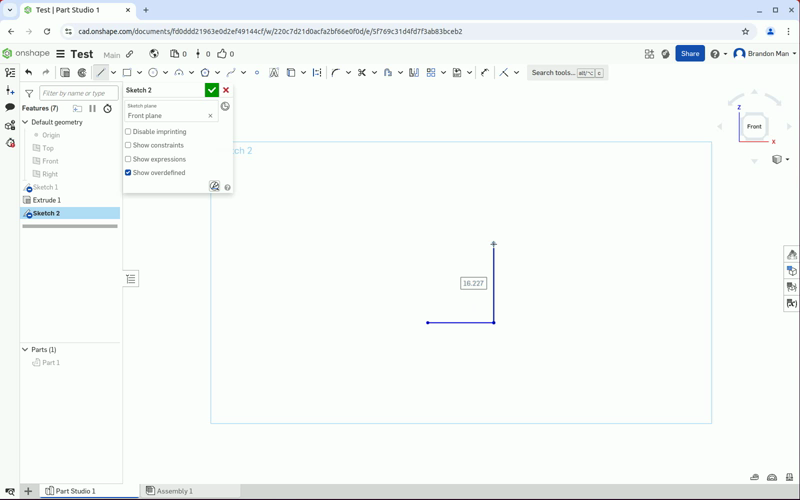
mouse_move(523, 243)
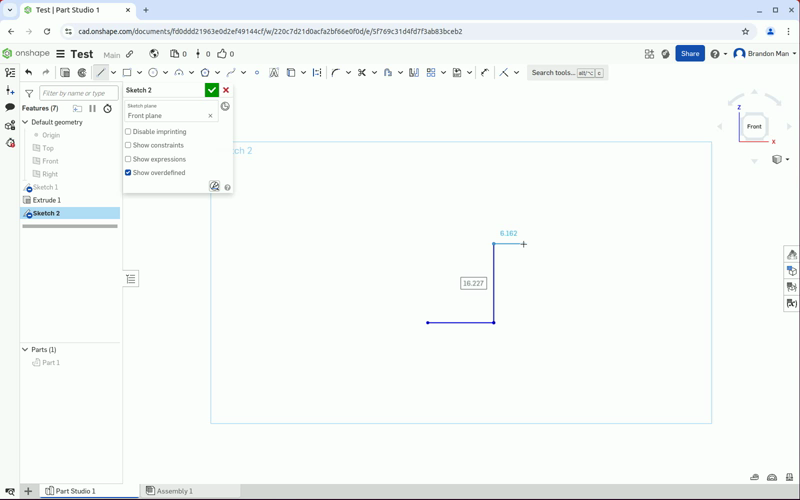
mouse_move(461, 243)
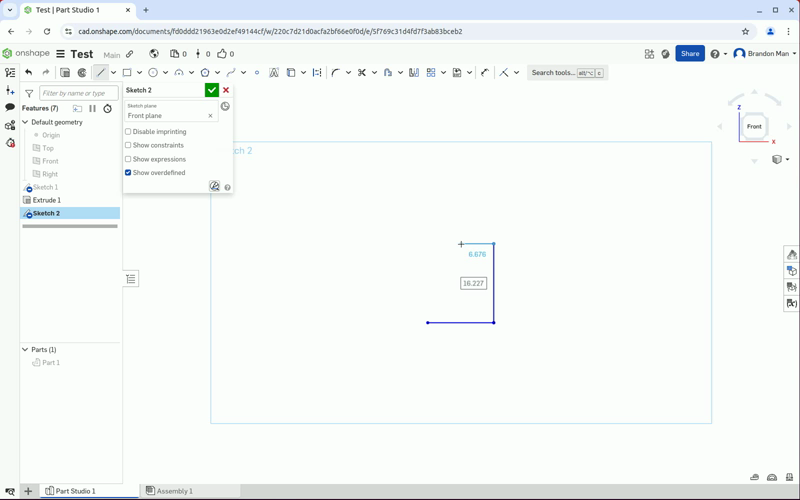
click(461, 243)
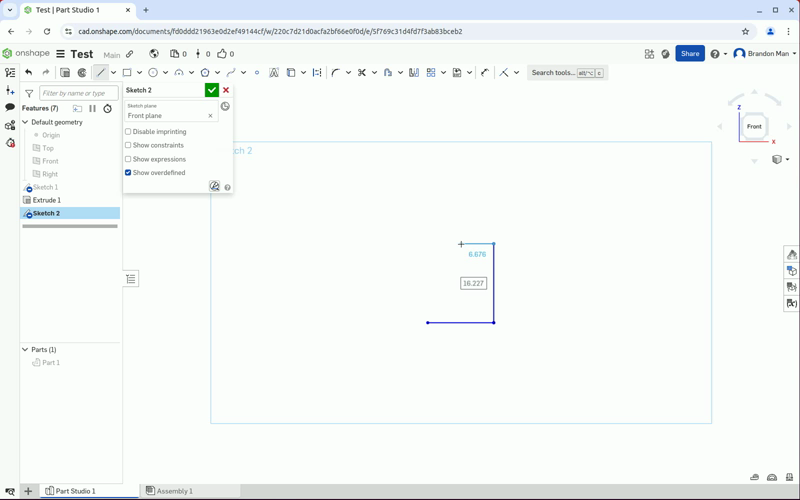
key_up(shift)
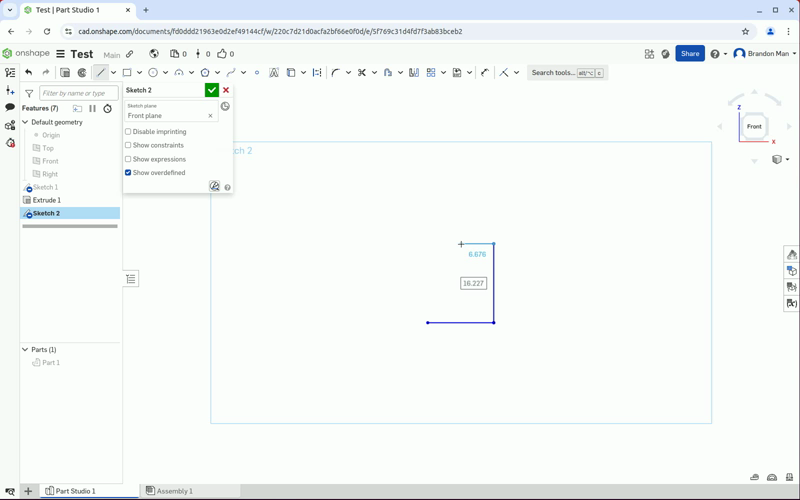
key_down(shift)
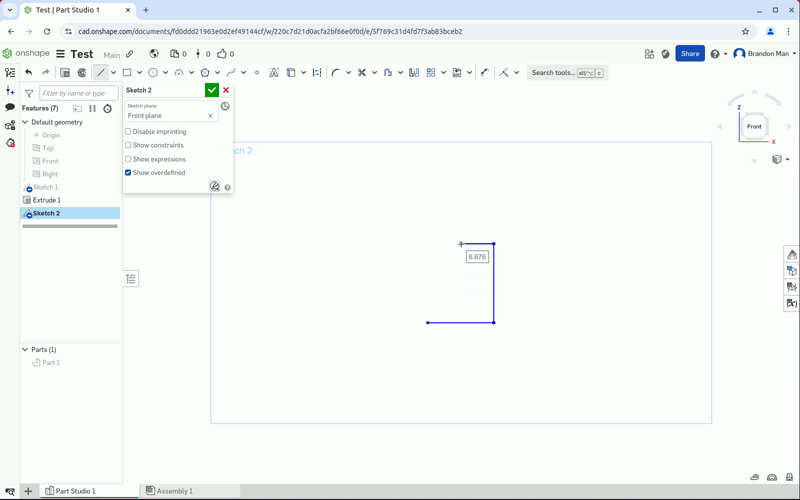
mouse_move(491, 243)
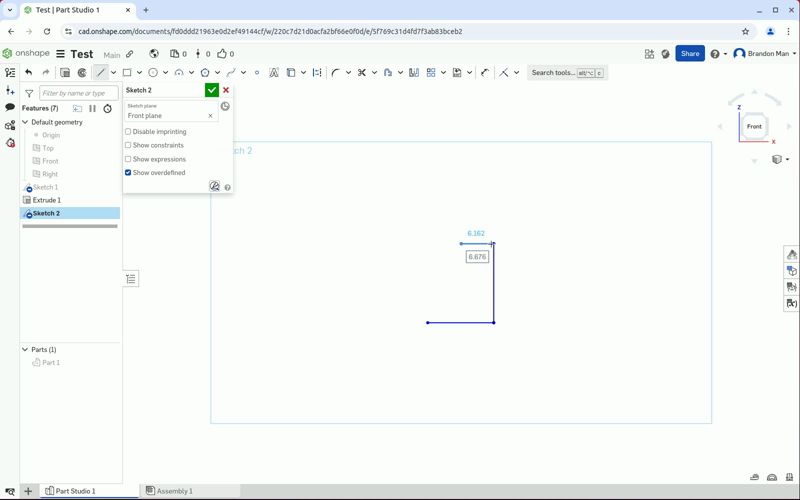
mouse_move(427, 243)
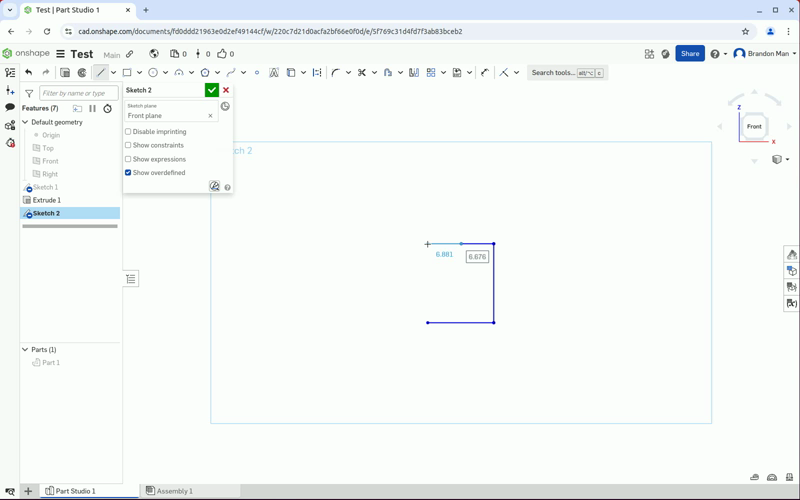
click(427, 243)
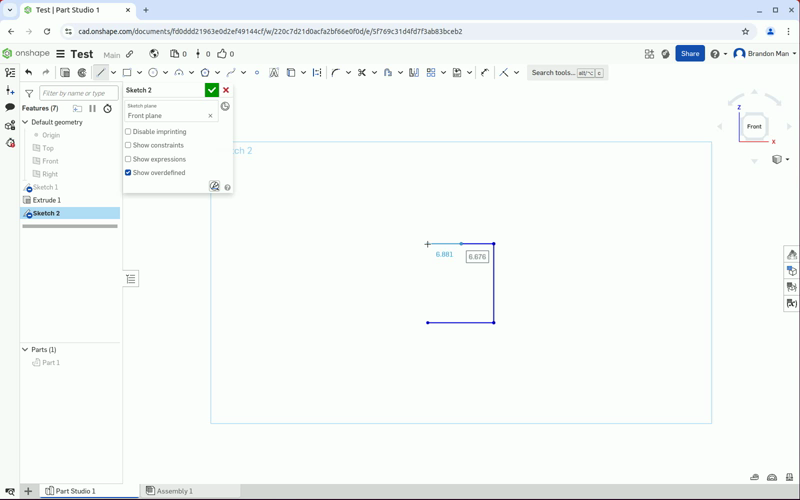
key_up(shift)
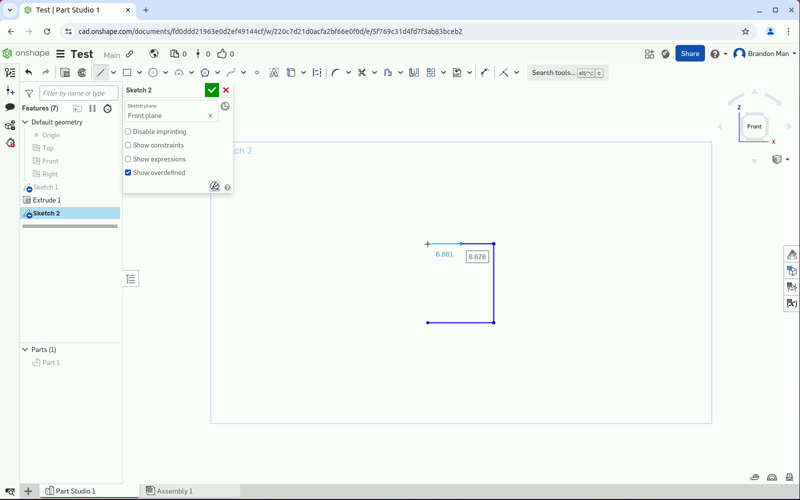
key_down(shift)
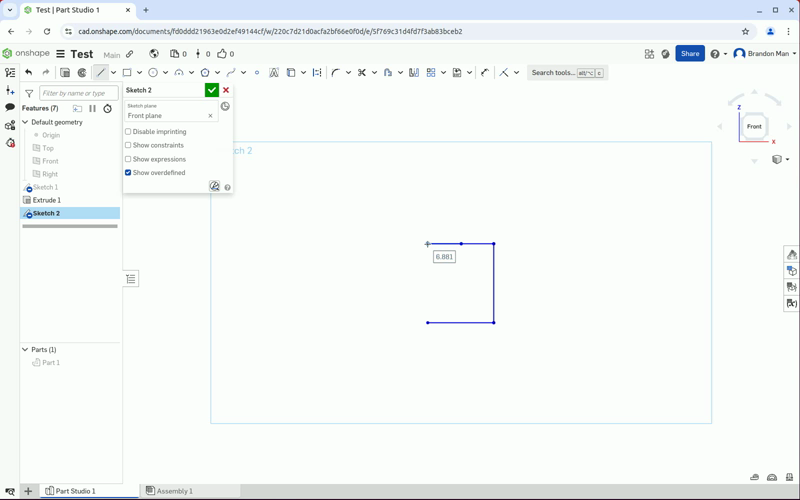
mouse_move(427, 322)
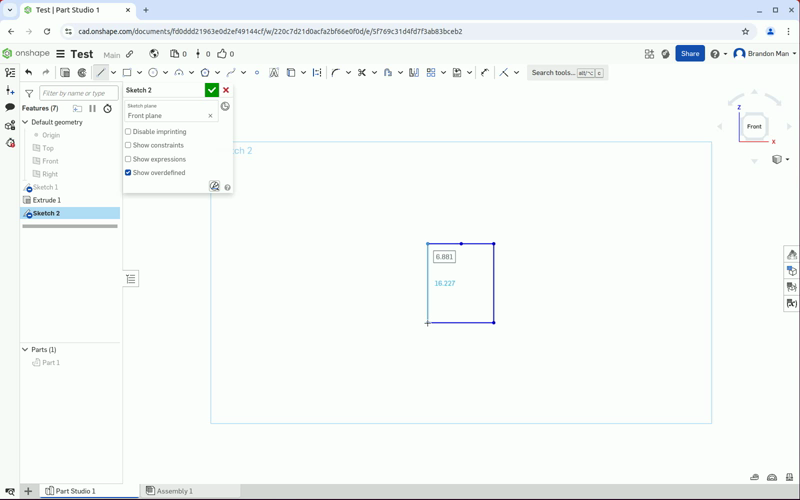
key_up(shift)
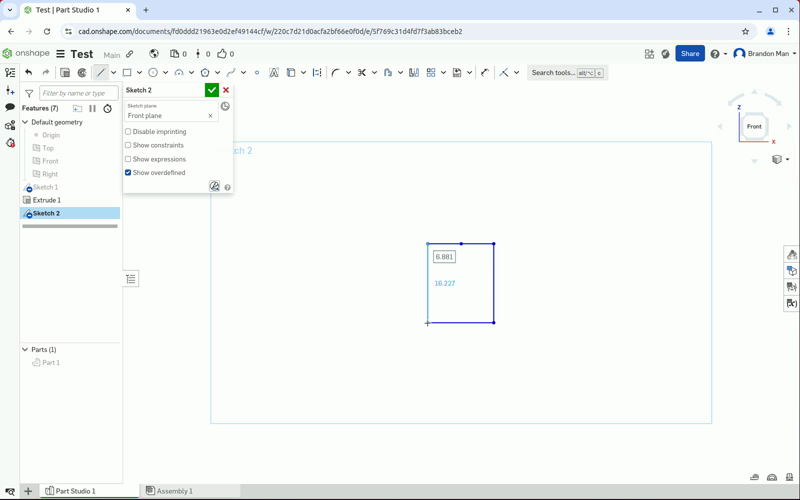
click(427, 322)
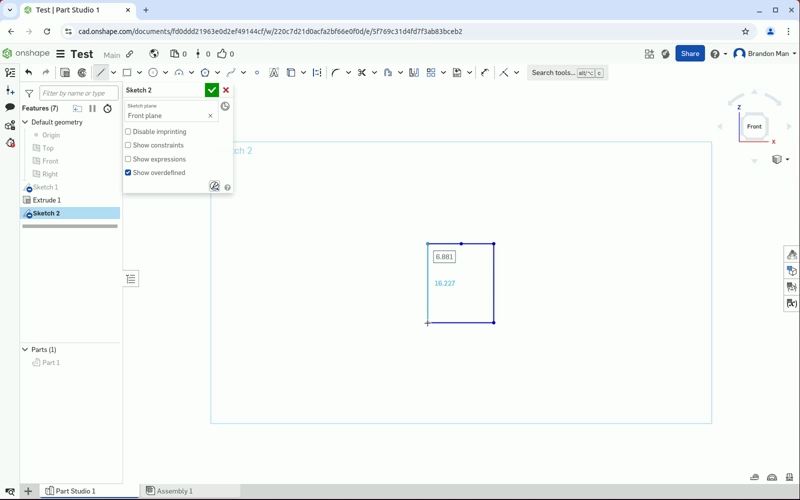
key(esc)
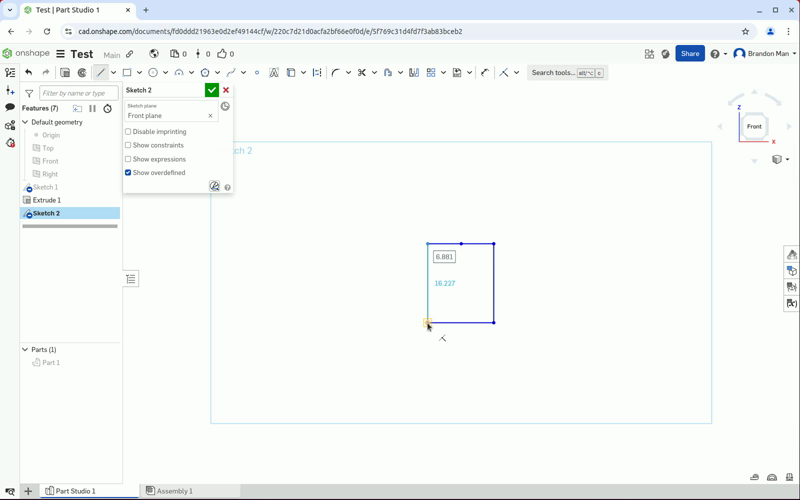
key(c)
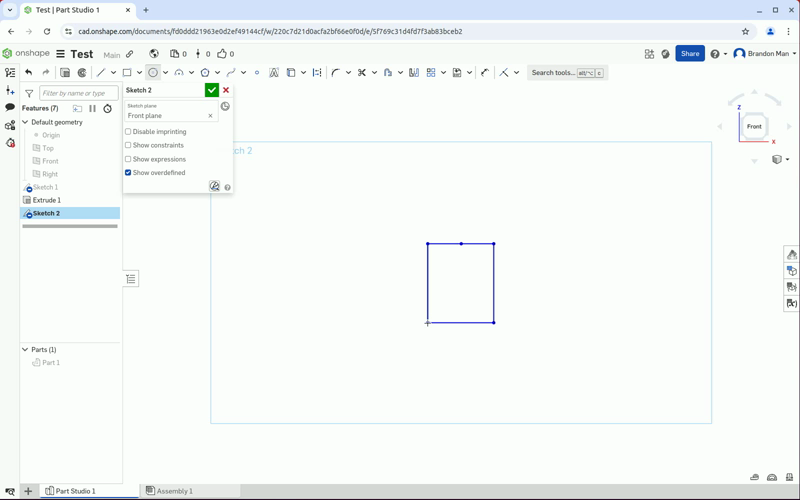
key_down(shift)
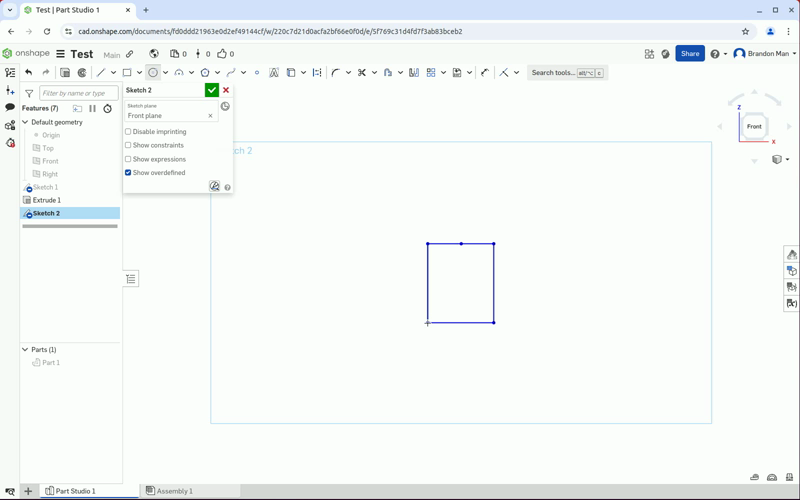
mouse_move(461, 282)
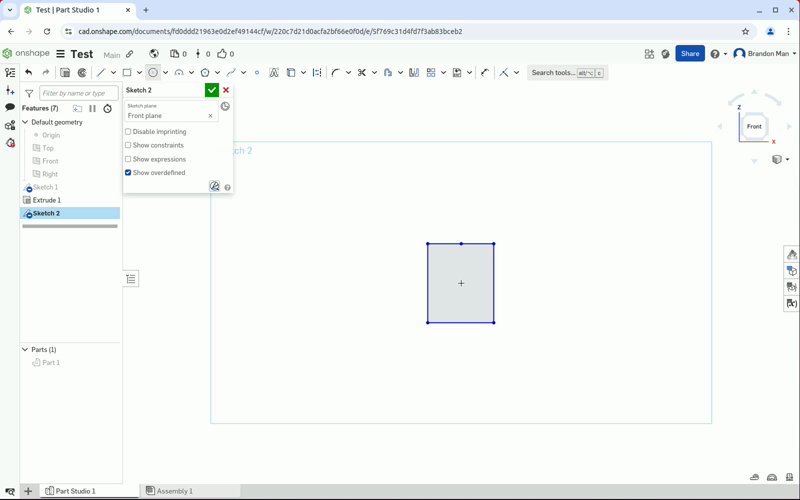
click(461, 282)
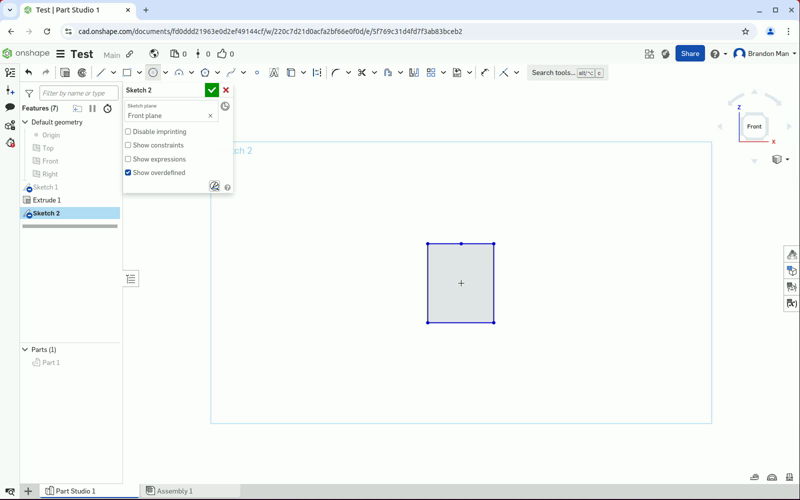
key_up(shift)
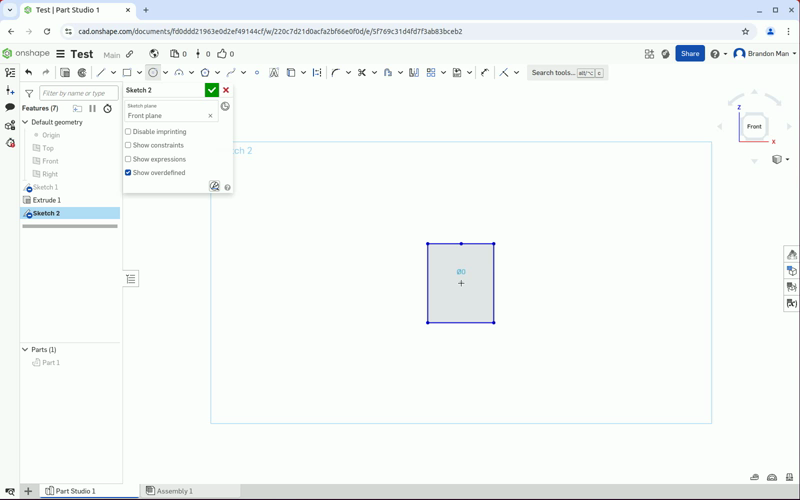
mouse_move(477, 282)
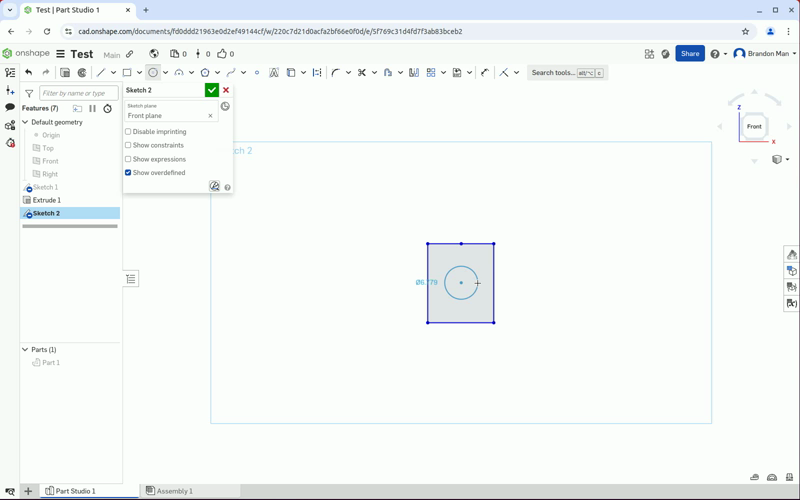
click(477, 282)
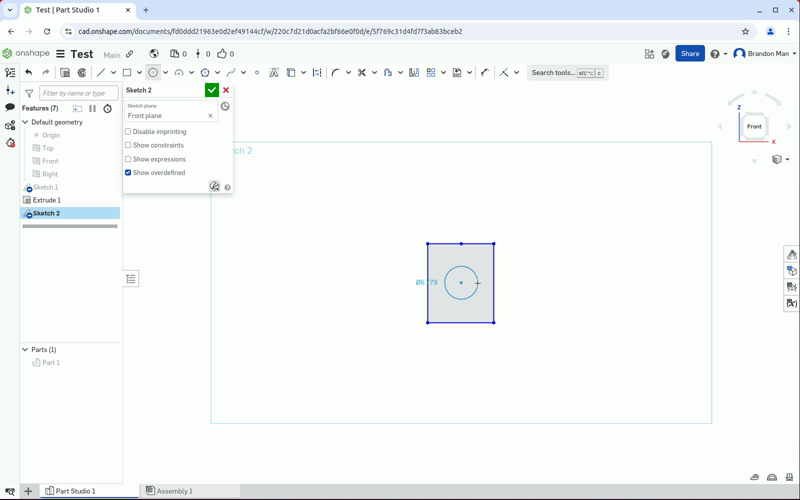
key(esc)
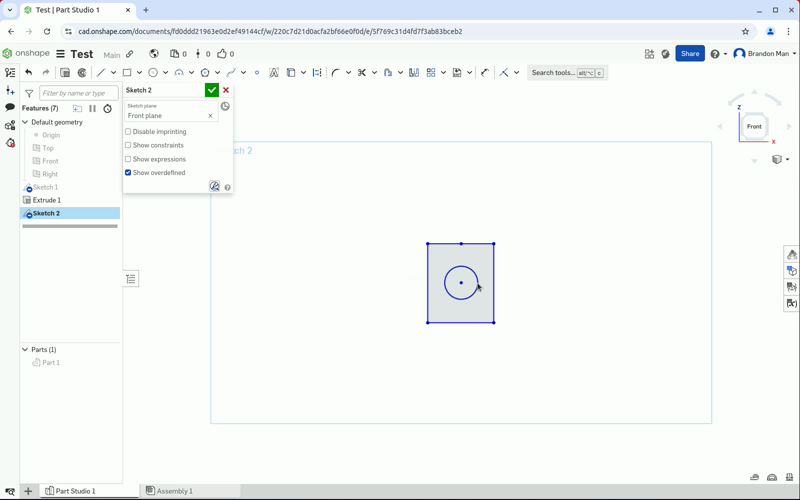
mouse_move(439, 257)
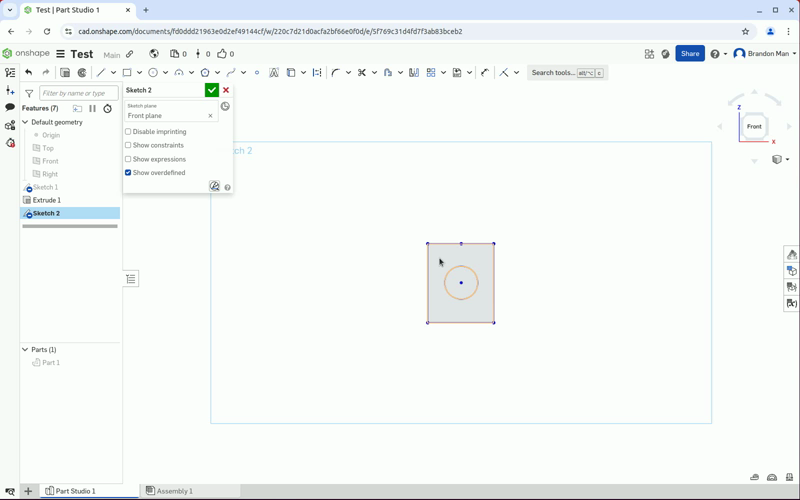
click(439, 257)
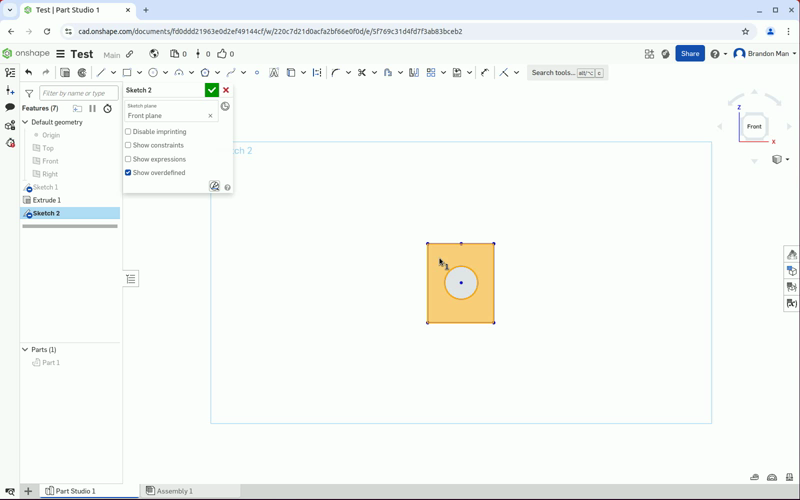
mouse_move(73, 352)
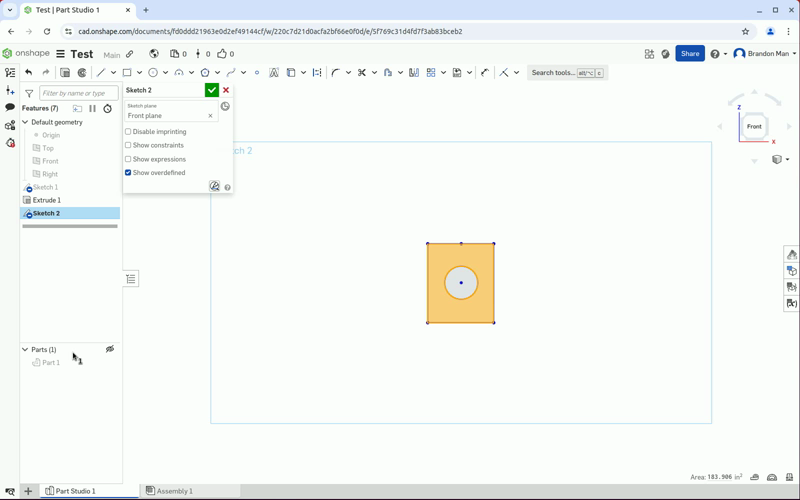
key(shift+y)
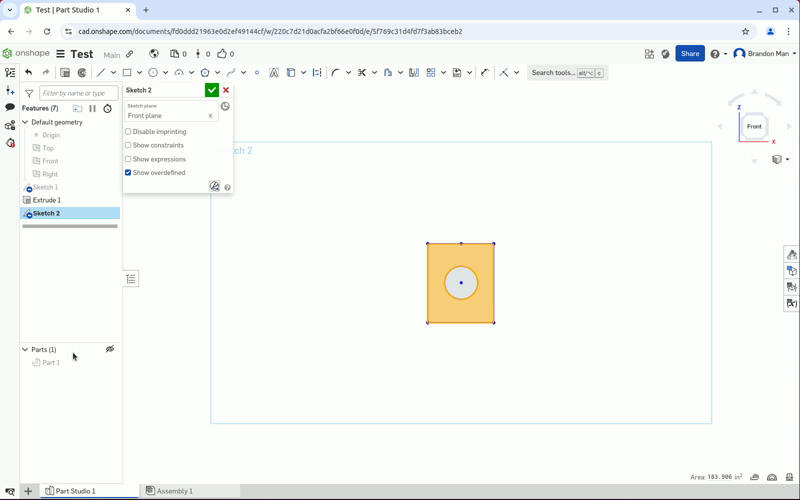
key(shift+e)
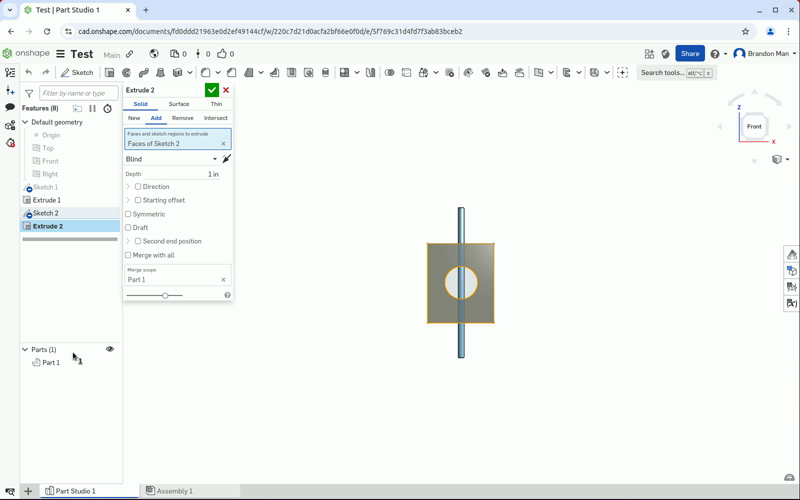
mouse_move(143, 106)
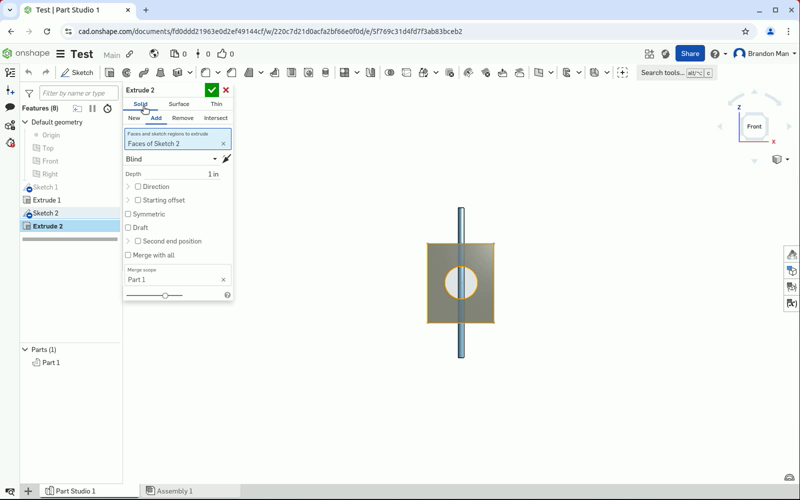
click(143, 106)
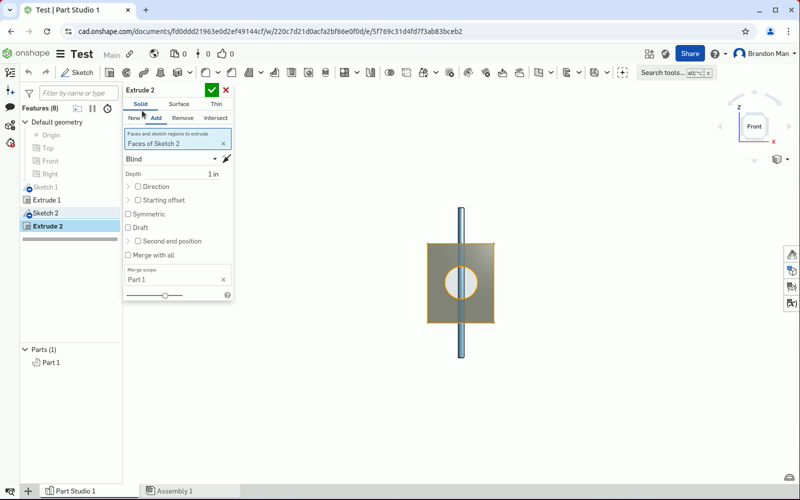
mouse_move(137, 120)
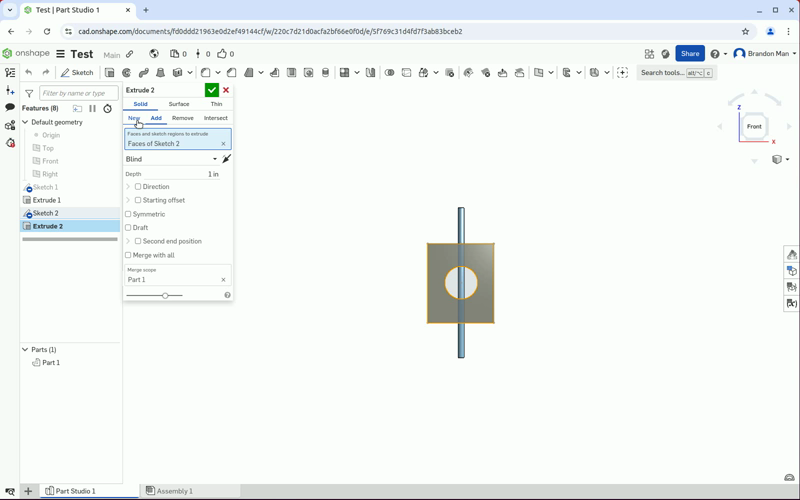
click(137, 120)
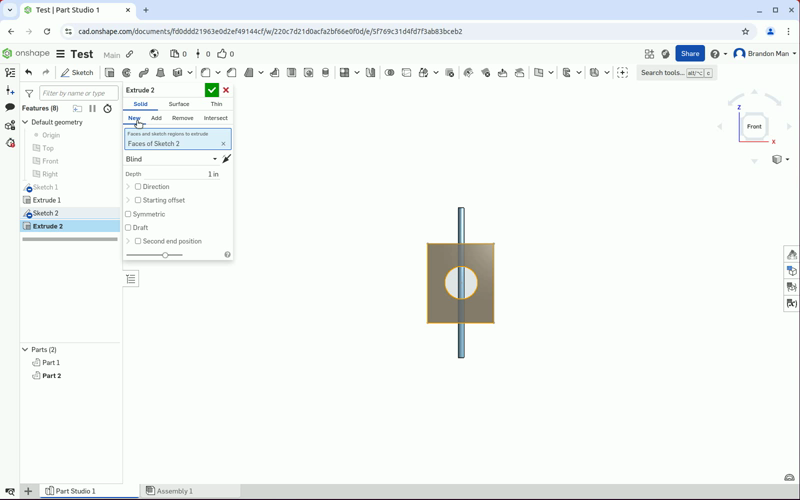
key(tab, 4)
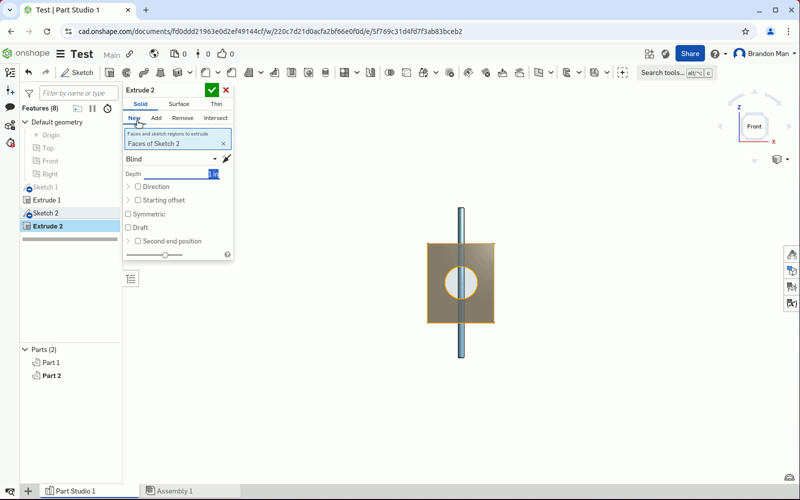
text(46.216)
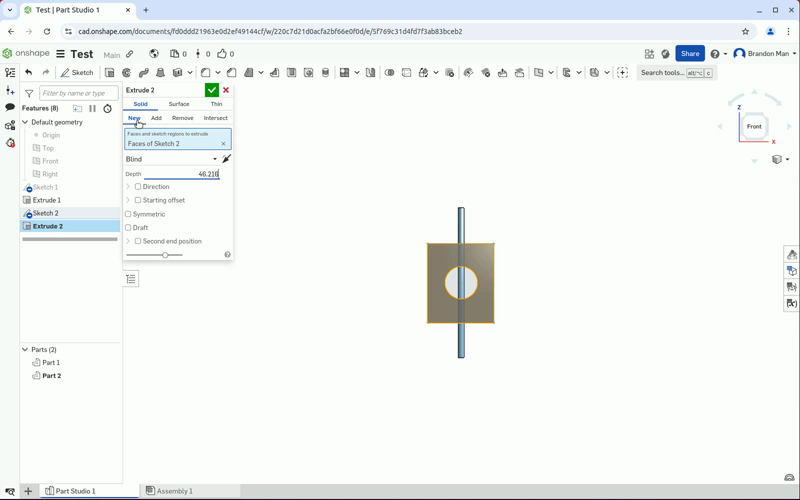
key(tab, 3)
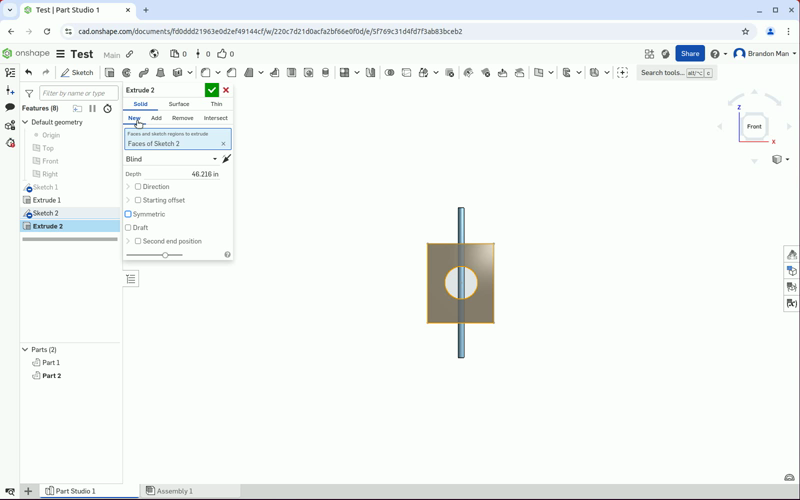
key(space)
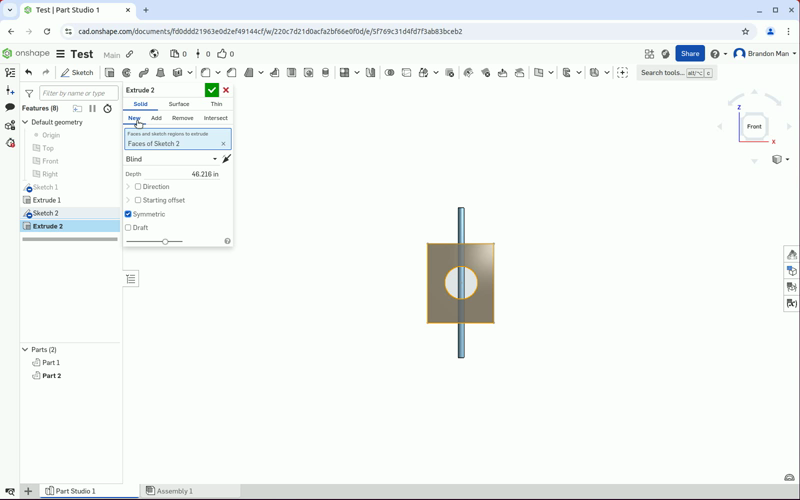
key(enter)
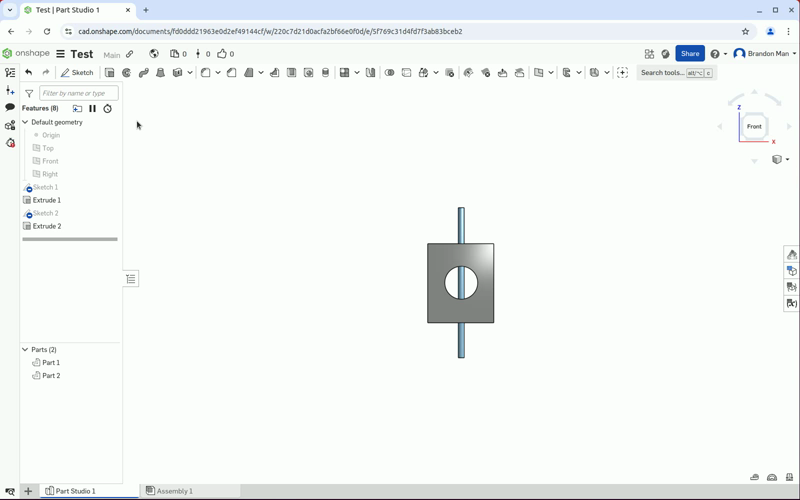
key(shift+h)
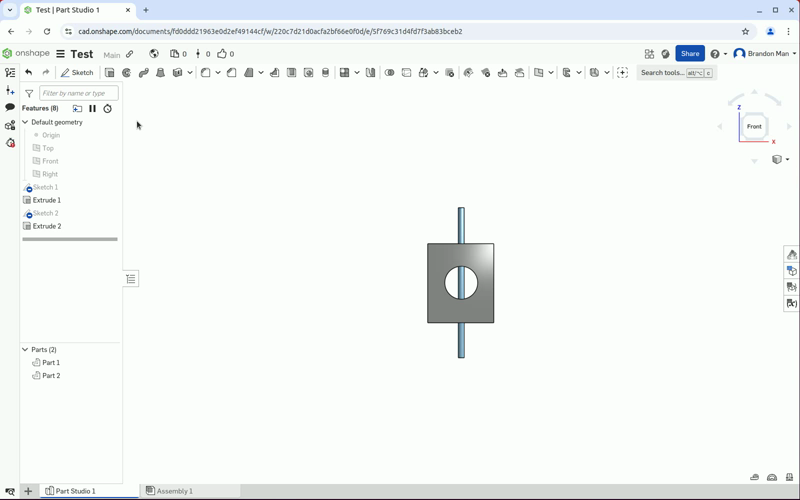
key(shift+h)
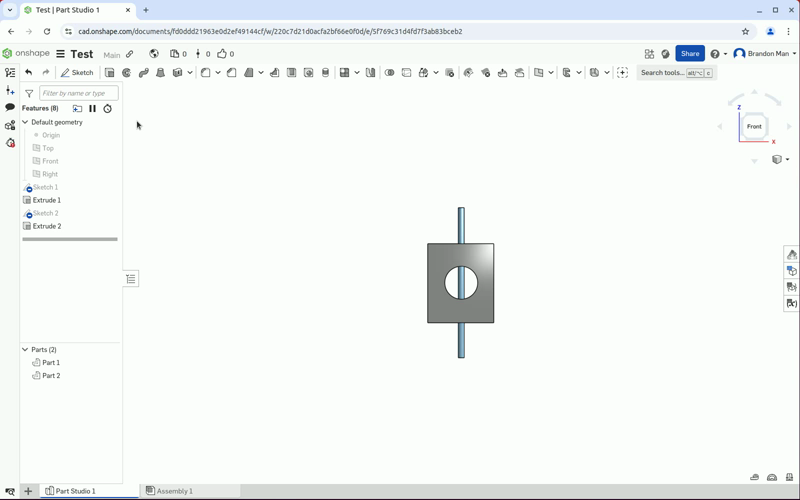
mouse_move(73, 189)
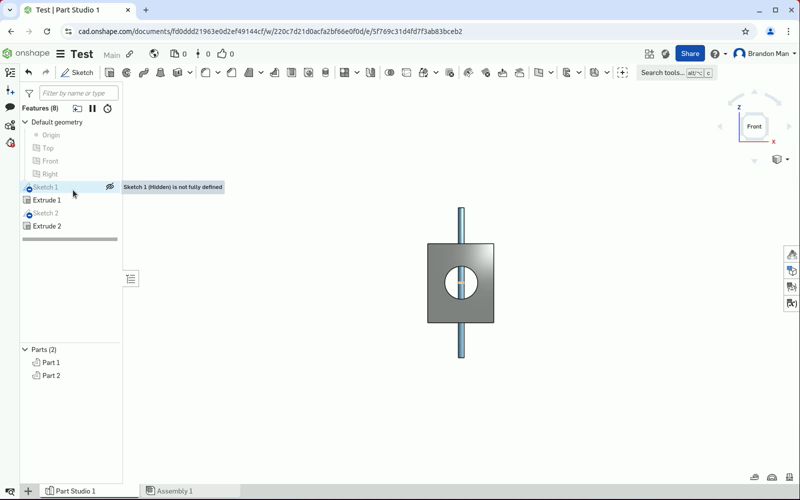
click(73, 189)
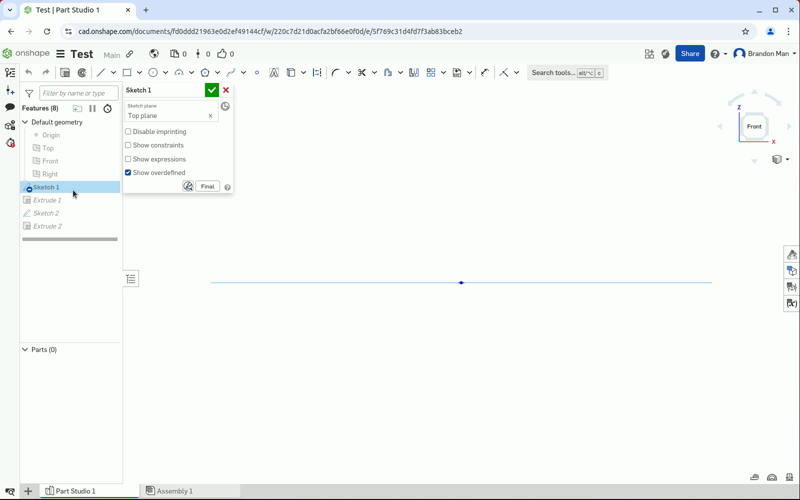
mouse_move(229, 92)
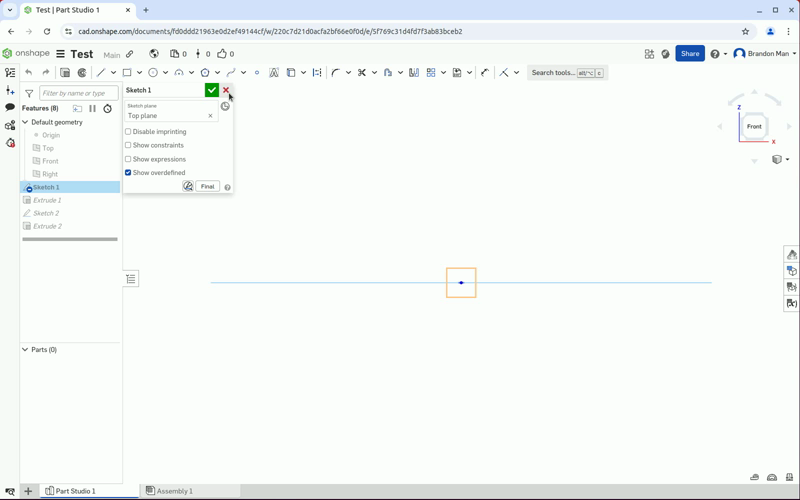
click(229, 92)
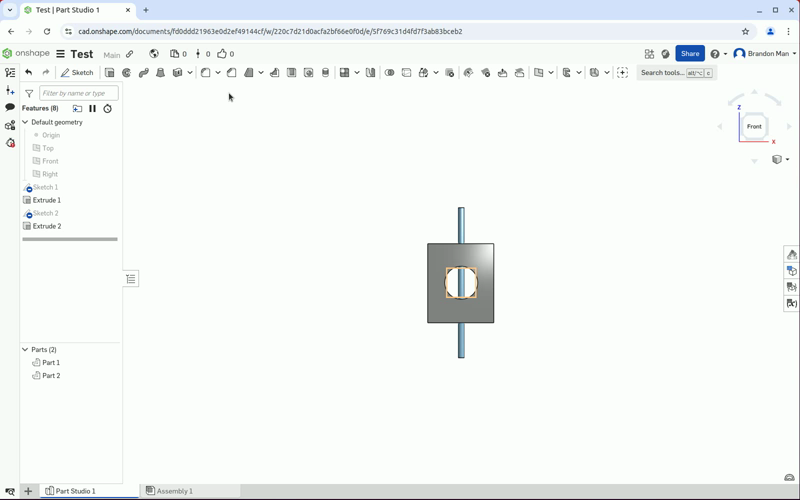
mouse_move(73, 352)
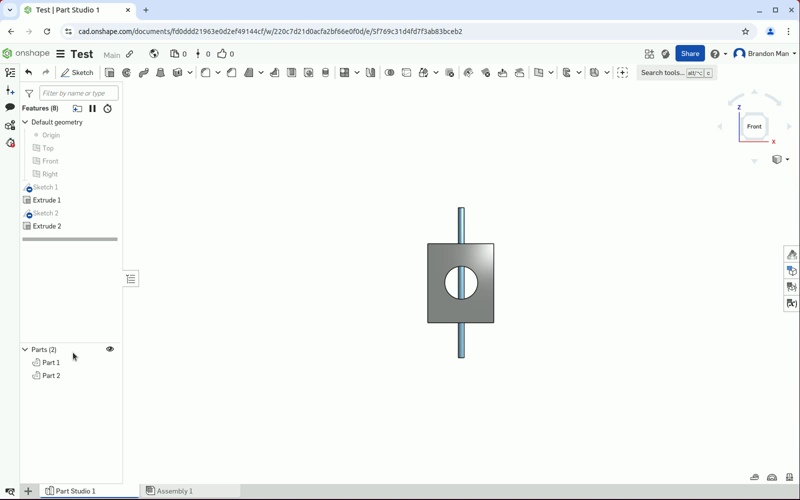
key(y)
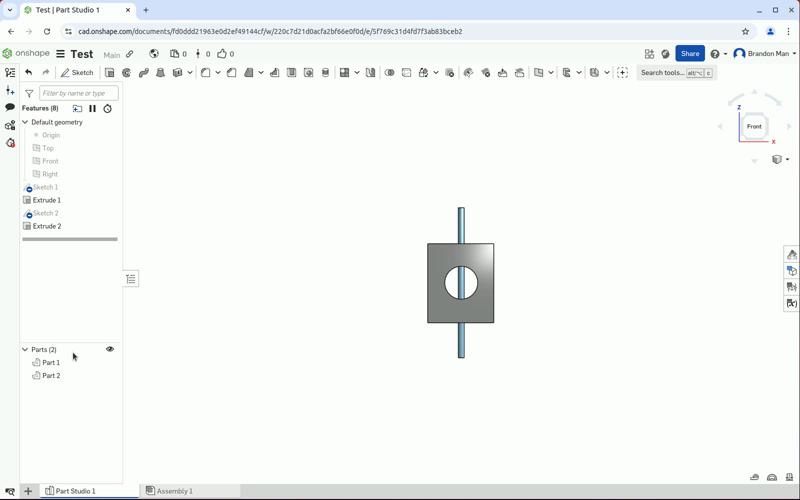
key(shift+p)
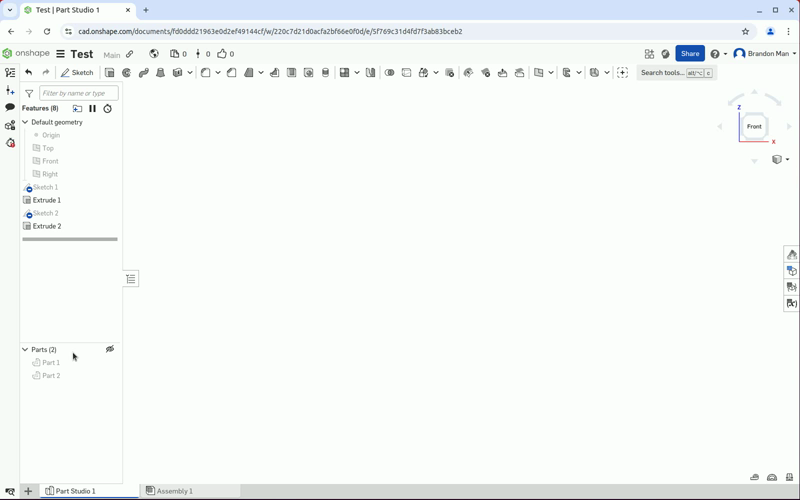
key(space)
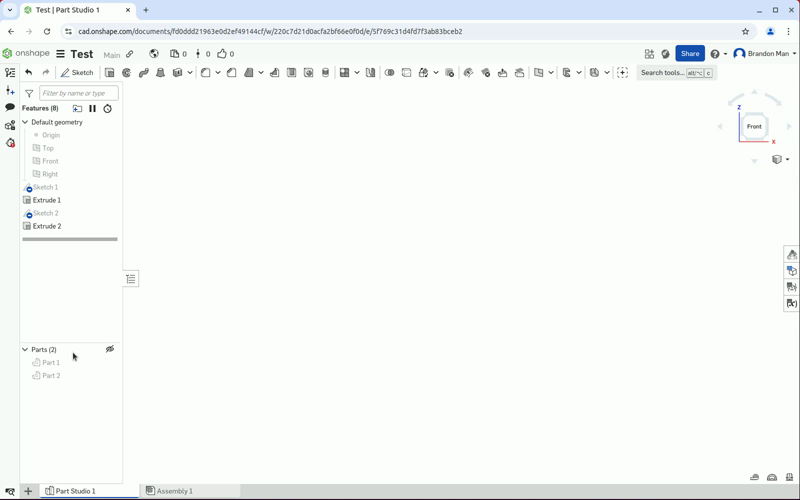
key_down(shift)
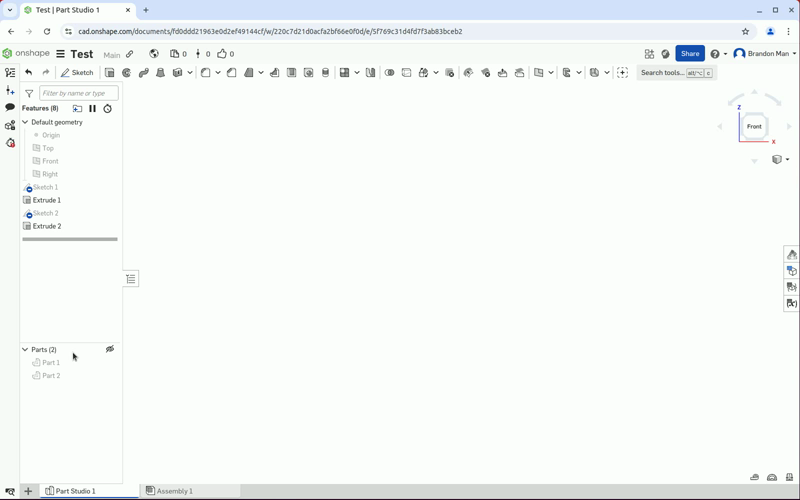
key(left)
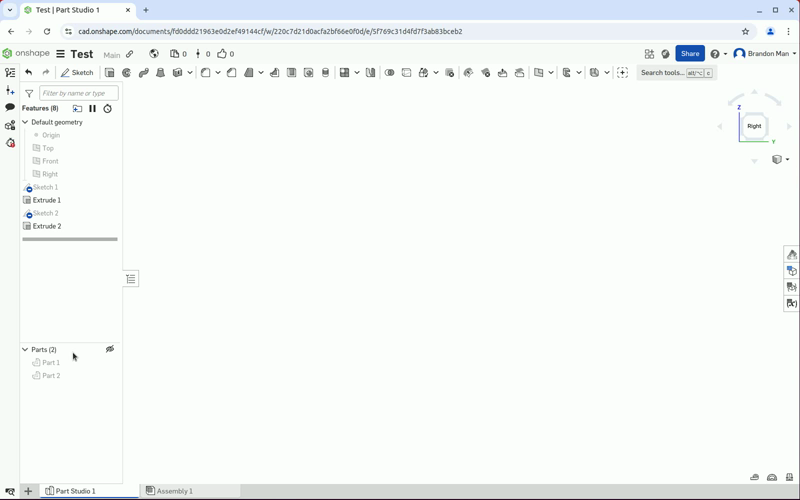
key_up(shift)
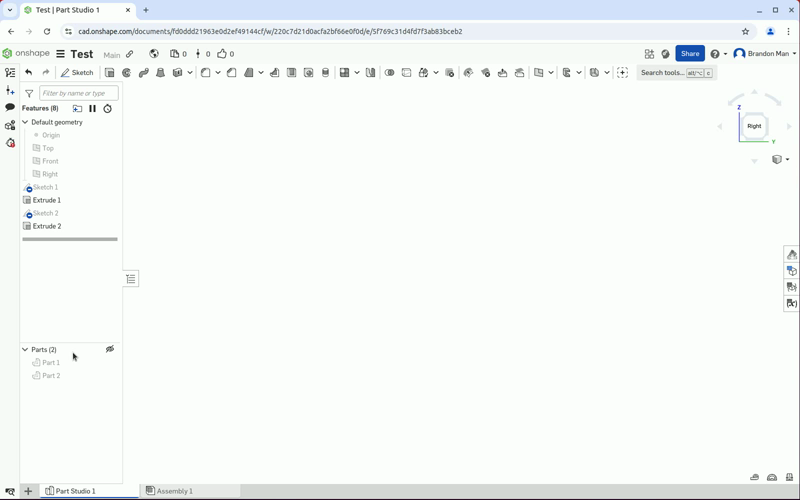
mouse_move(73, 352)
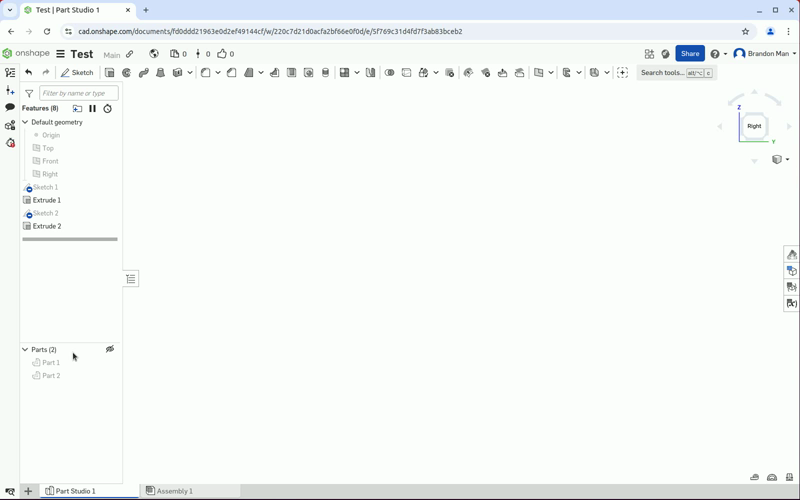
key(shift+y)
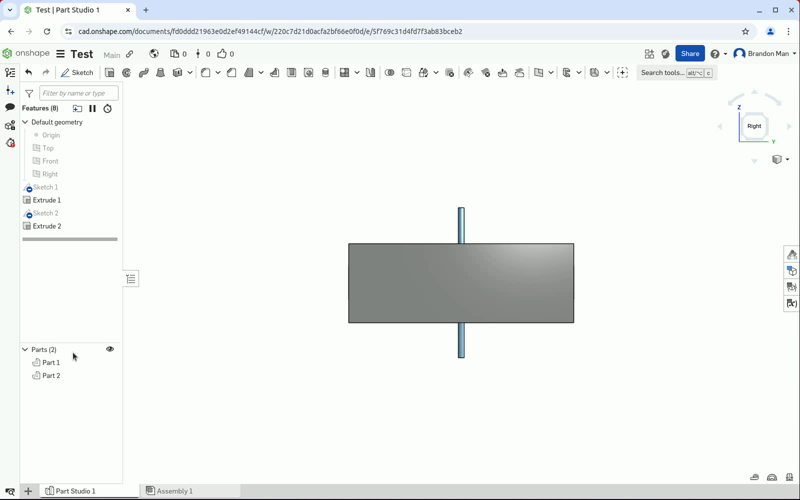
mouse_move(541, 75)
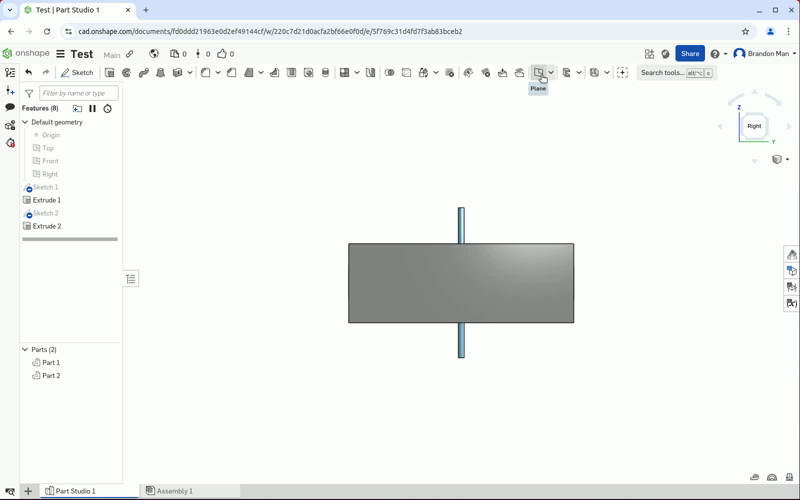
click(541, 75)
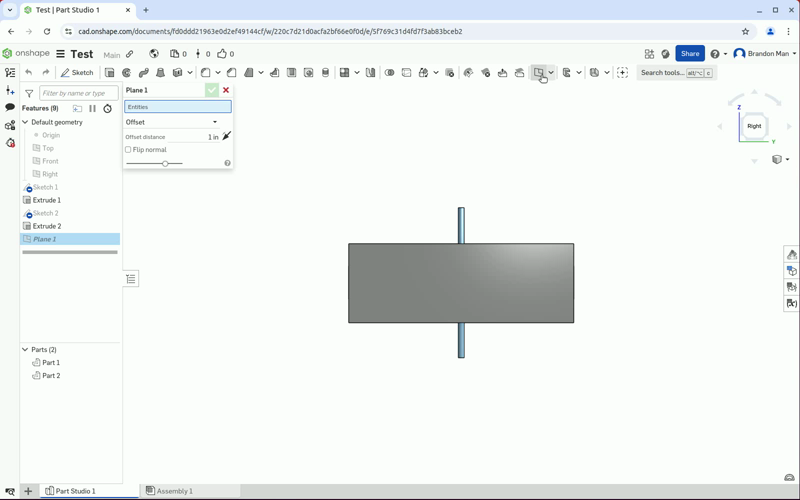
mouse_move(73, 176)
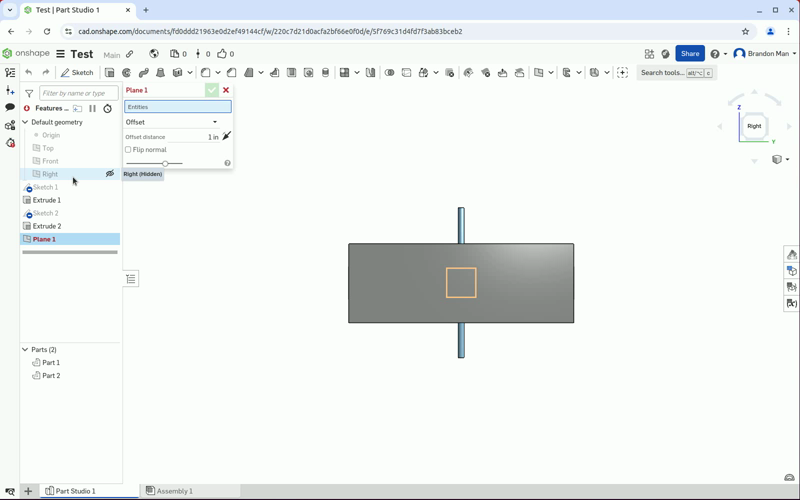
click(73, 176)
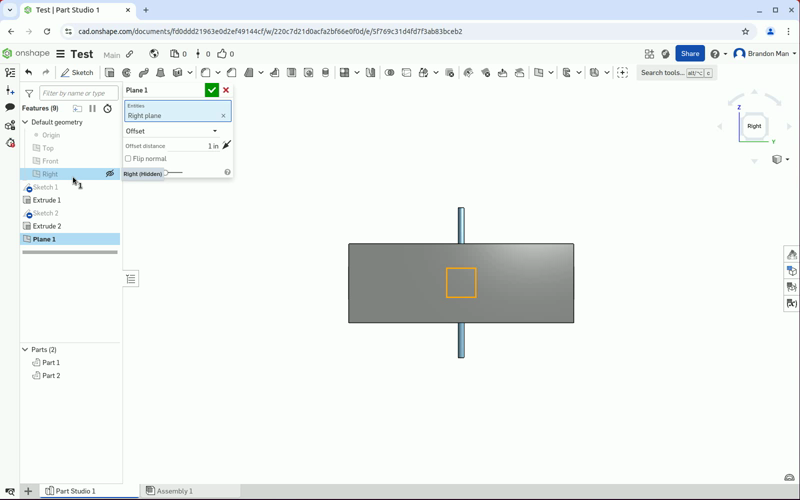
key(tab, 2)
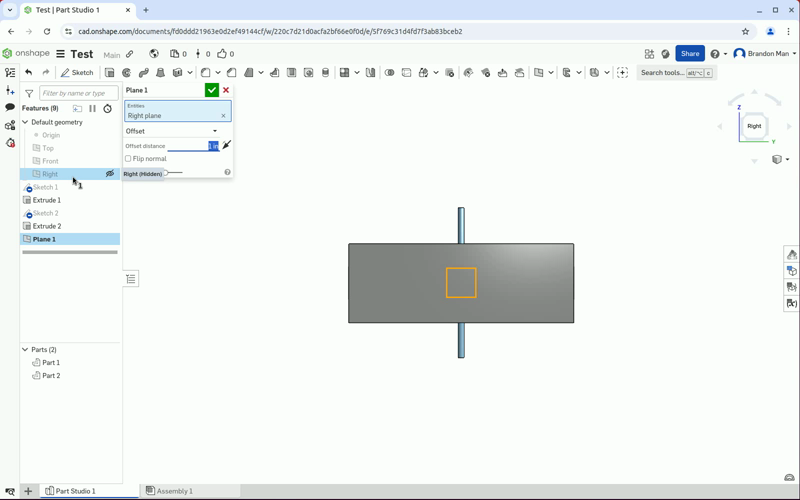
text(6.748)
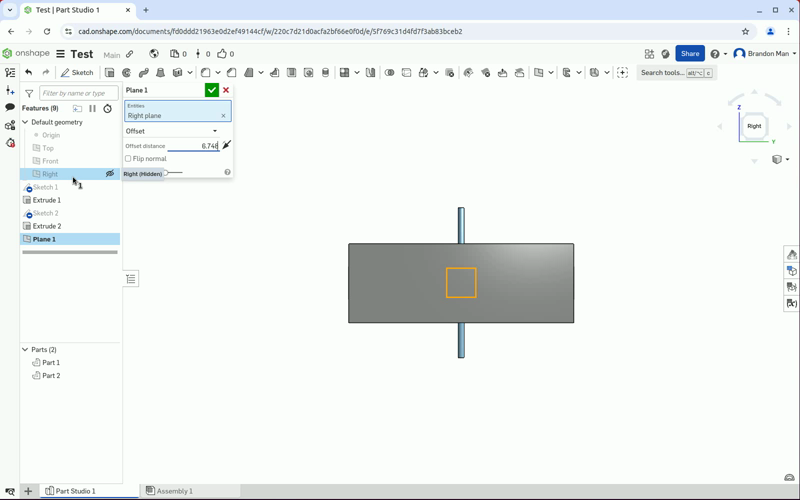
key(enter, 2)
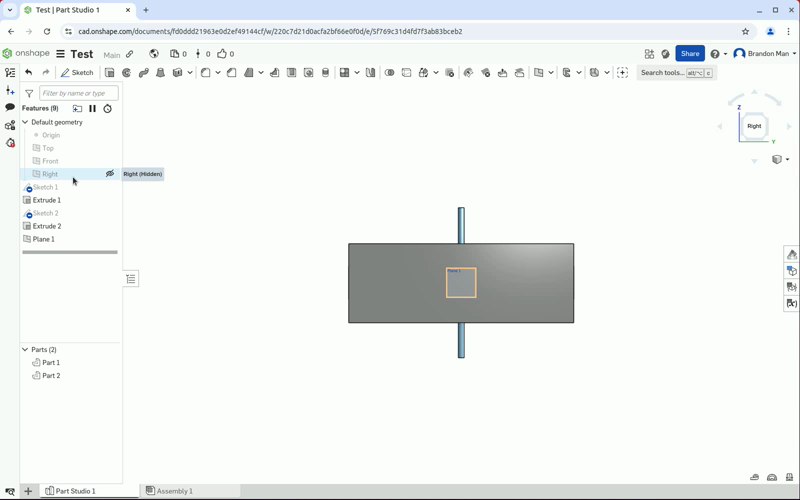
key(shift+s)
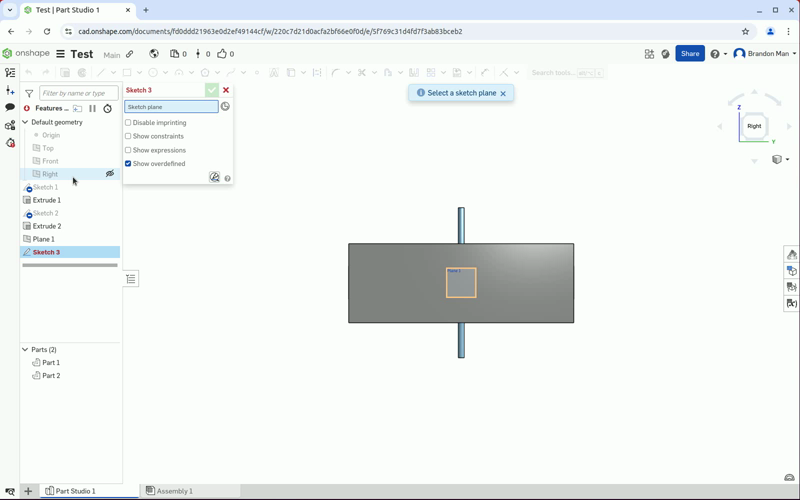
mouse_move(73, 241)
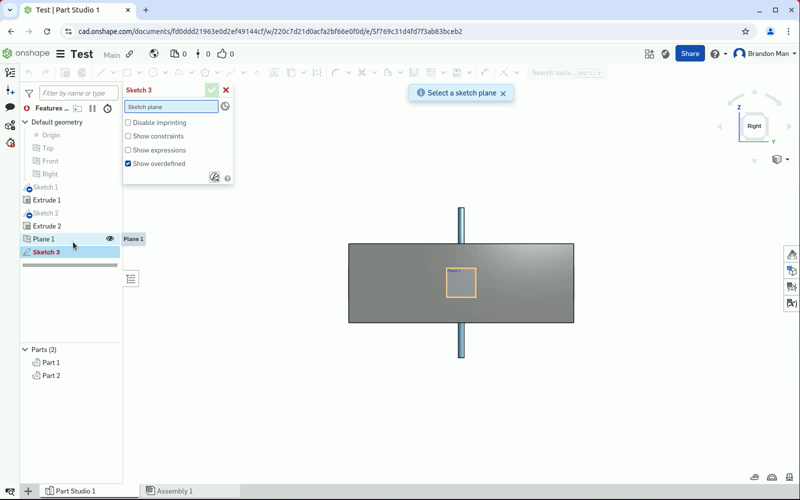
click(73, 241)
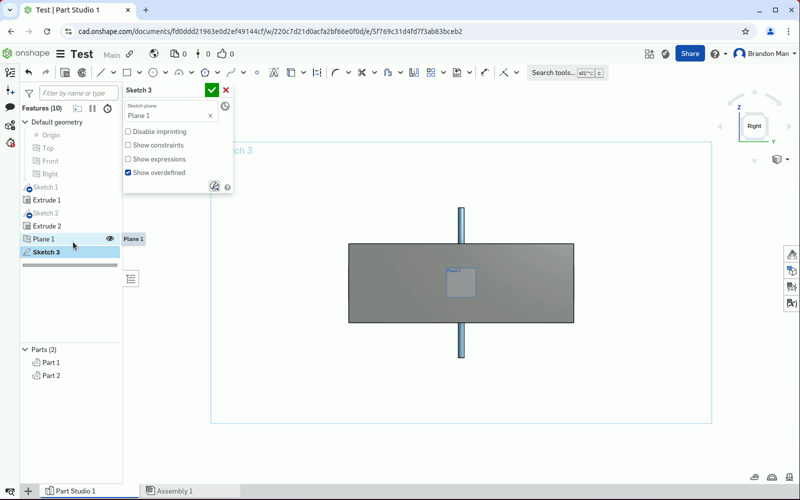
mouse_move(73, 352)
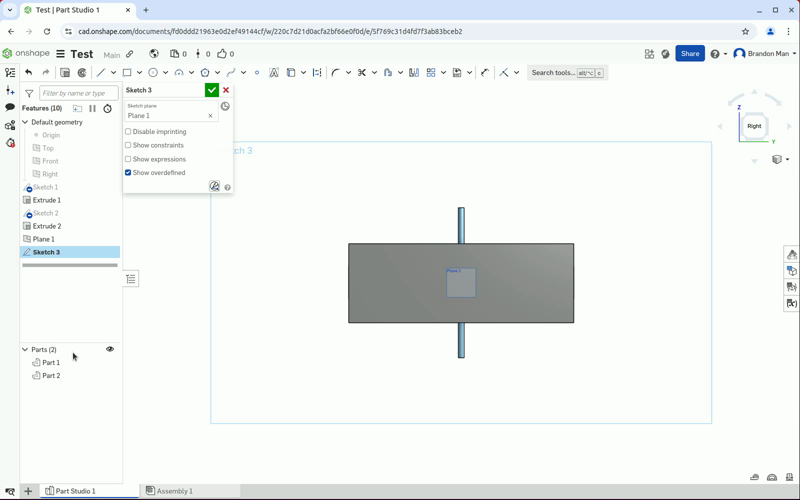
key(y)
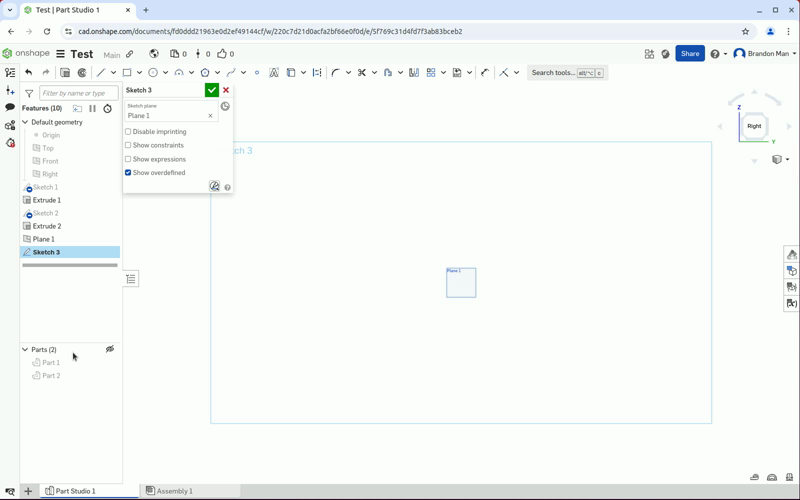
key(l)
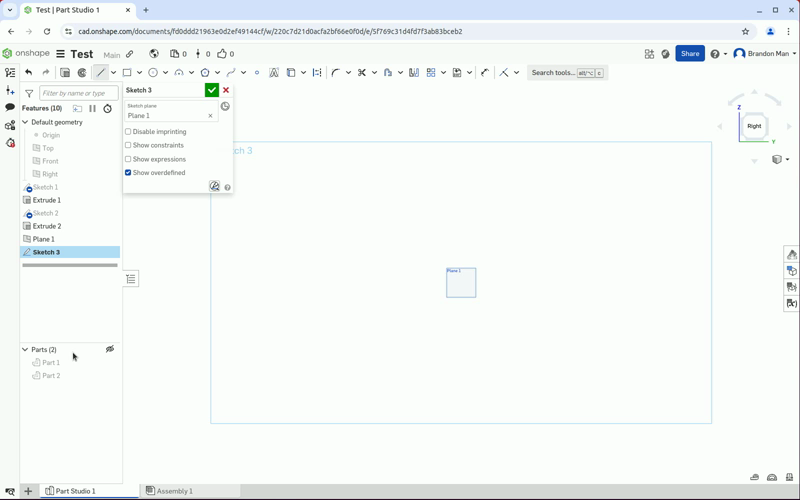
key_down(shift)
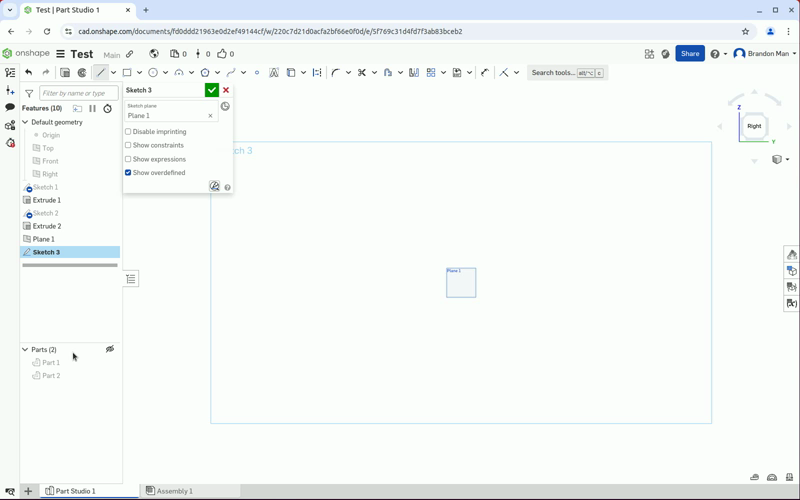
mouse_move(395, 305)
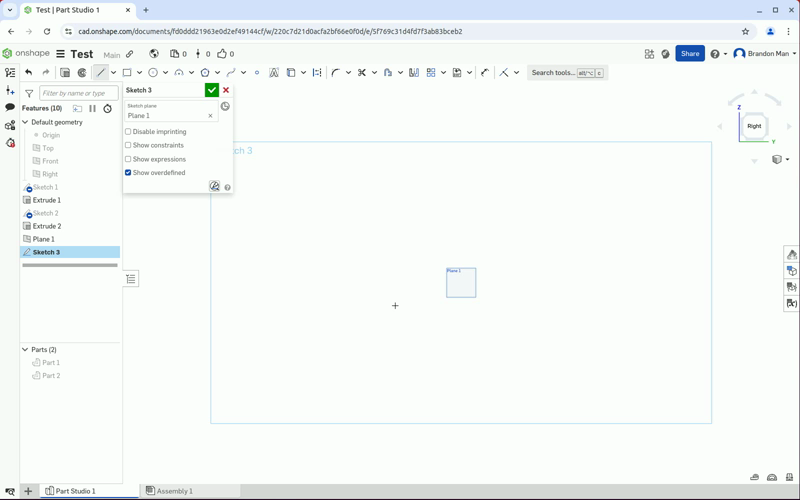
click(395, 305)
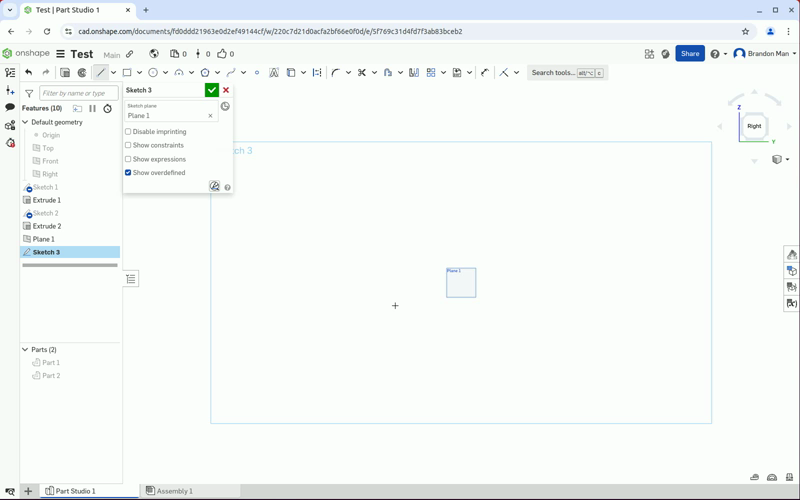
key_up(shift)
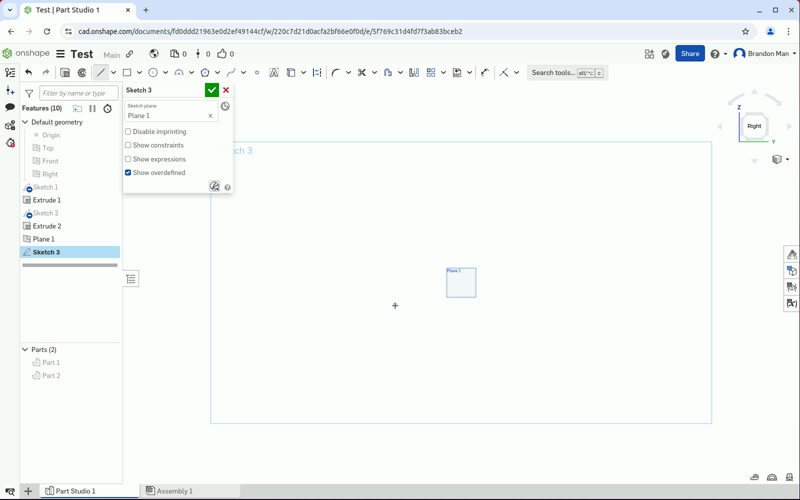
key_down(shift)
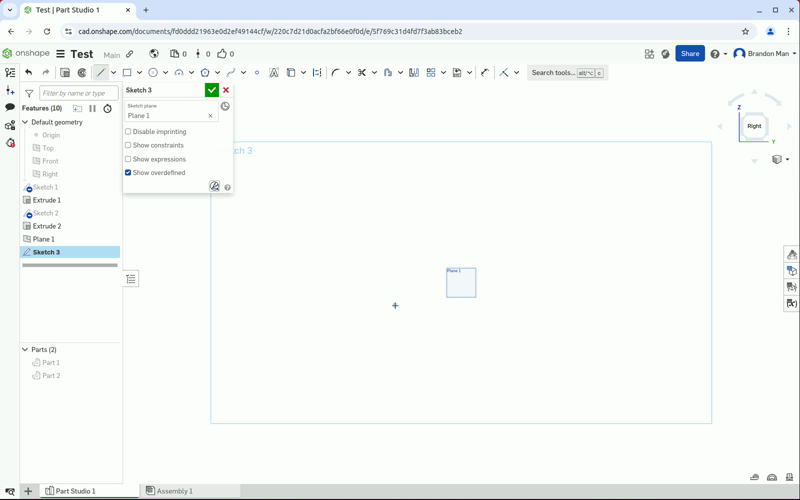
mouse_move(526, 305)
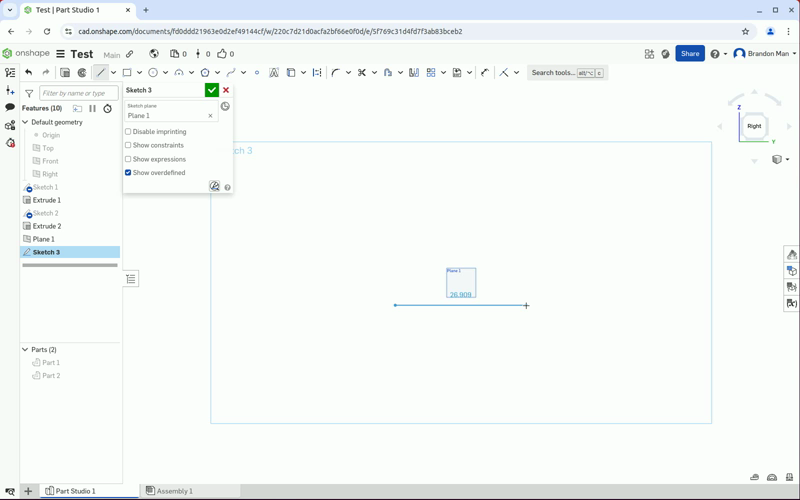
click(526, 305)
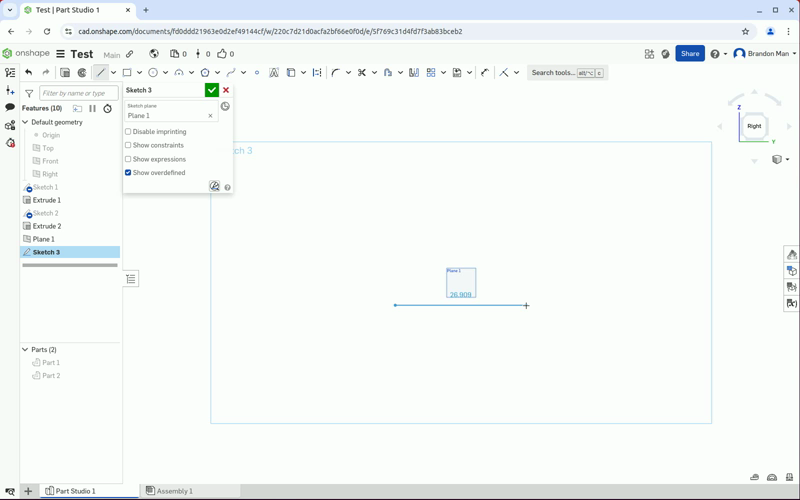
key_up(shift)
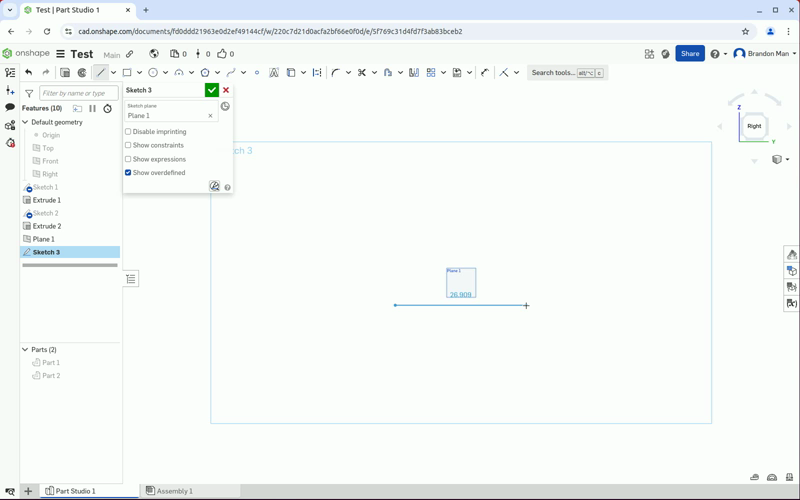
key_down(shift)
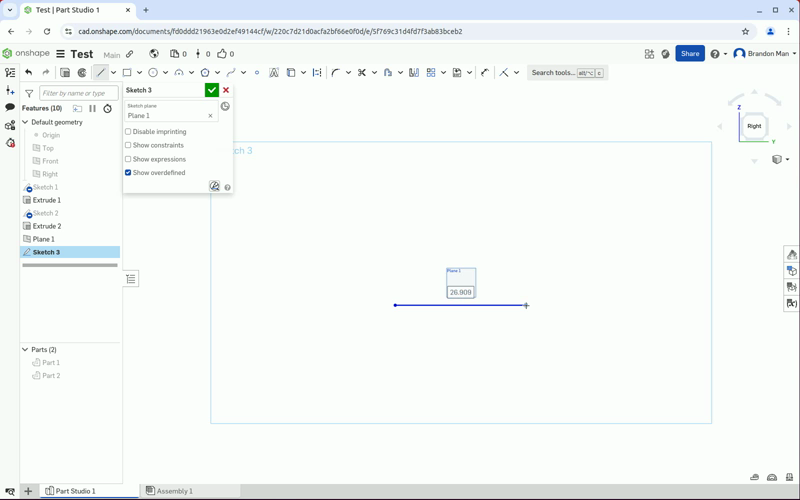
mouse_move(556, 305)
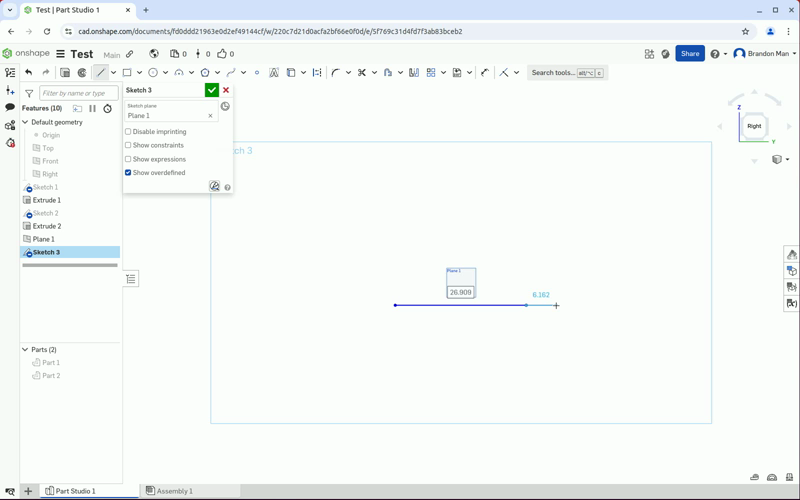
mouse_move(526, 259)
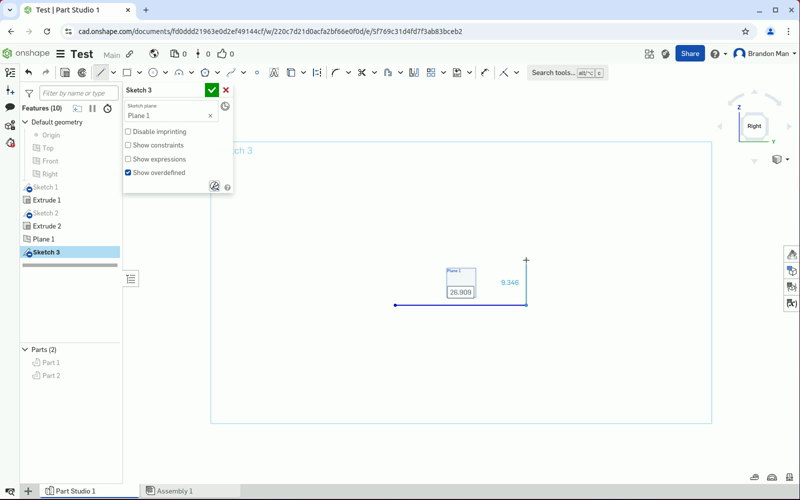
click(526, 259)
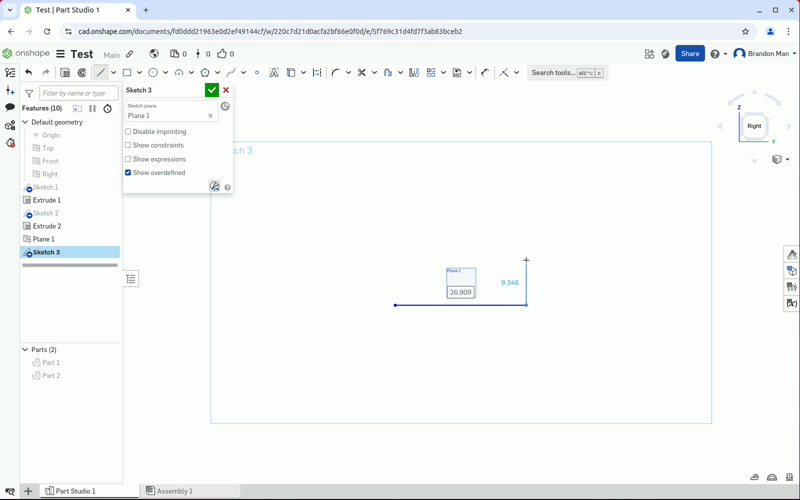
key_up(shift)
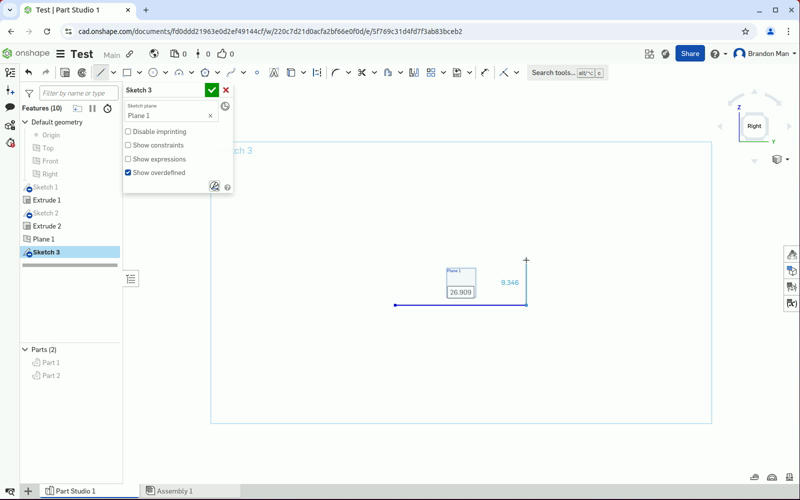
key_down(shift)
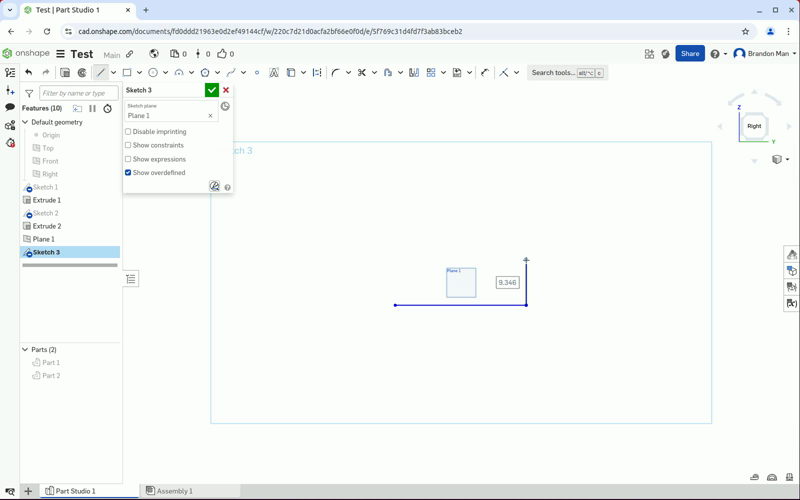
mouse_move(461, 259)
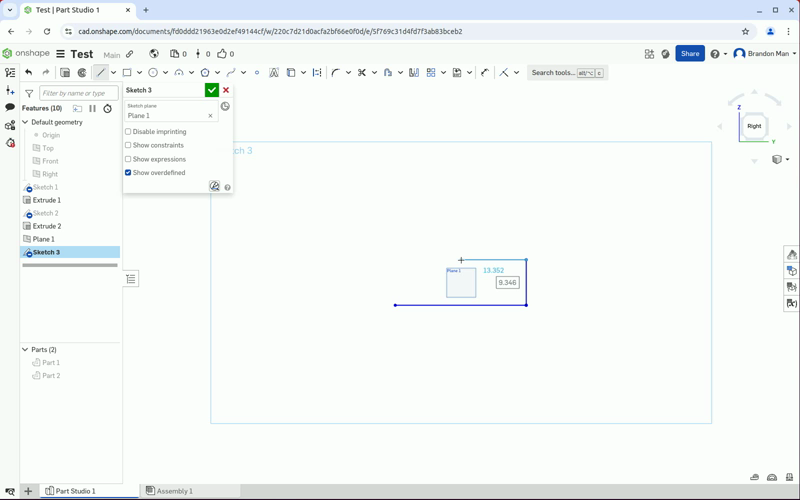
click(461, 259)
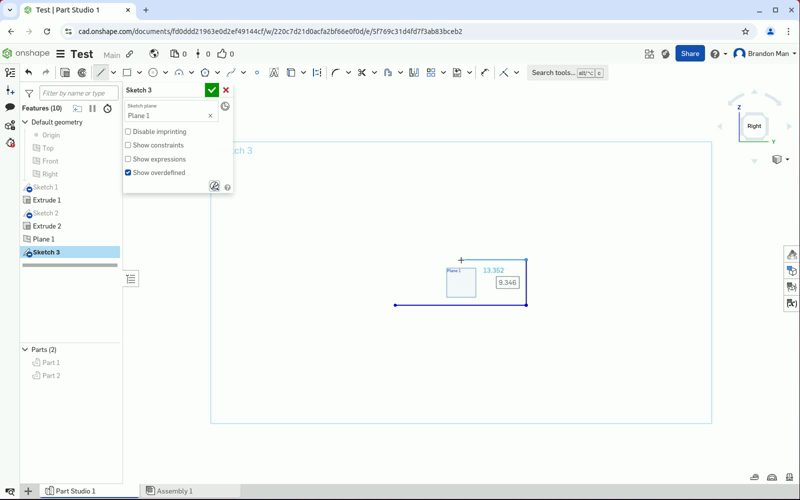
key_up(shift)
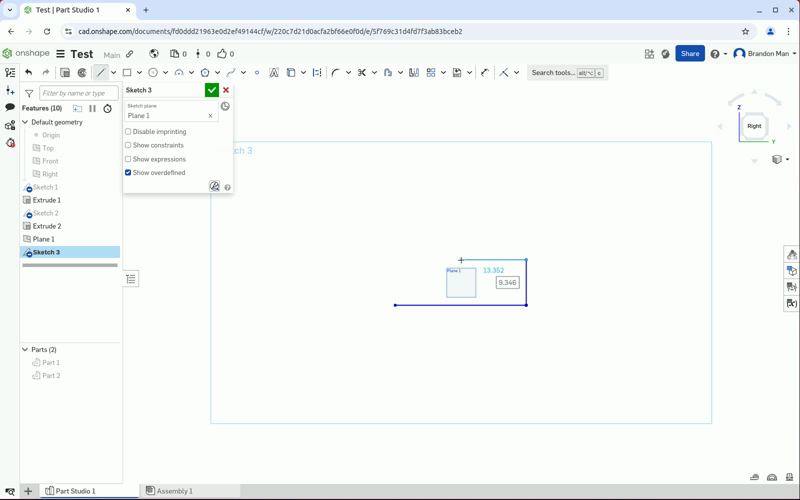
key_down(shift)
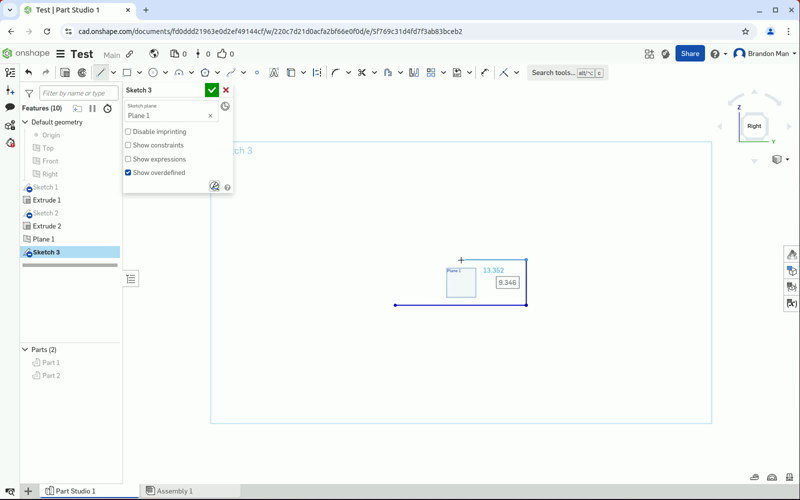
mouse_move(395, 259)
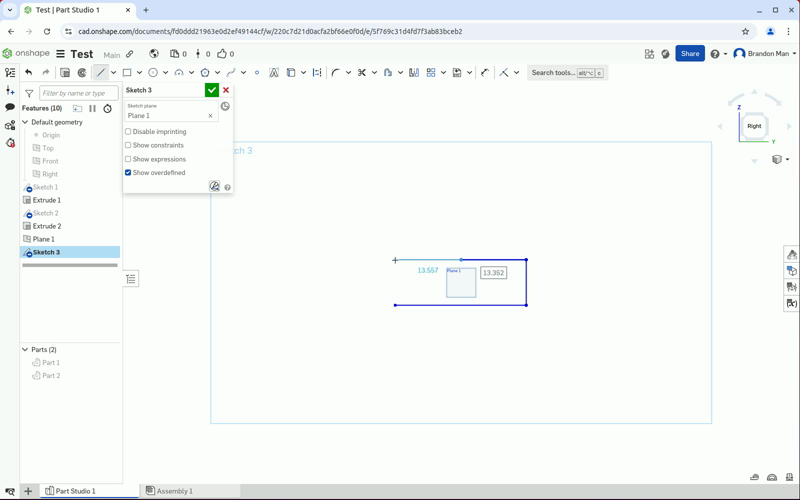
click(395, 259)
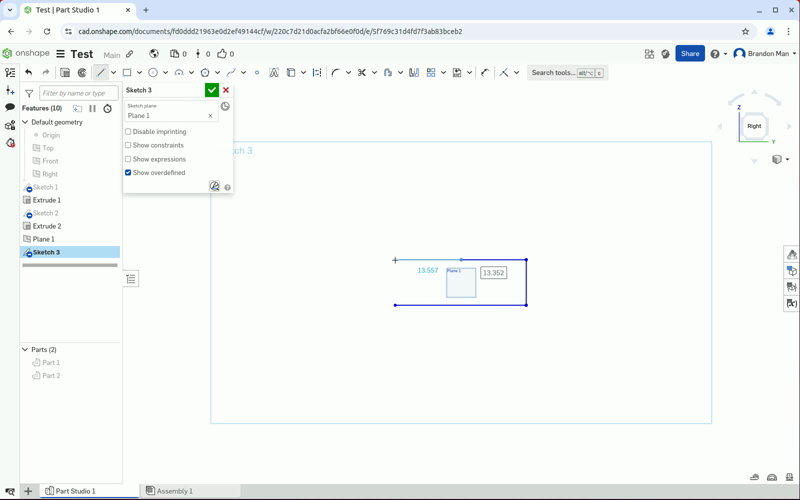
key_up(shift)
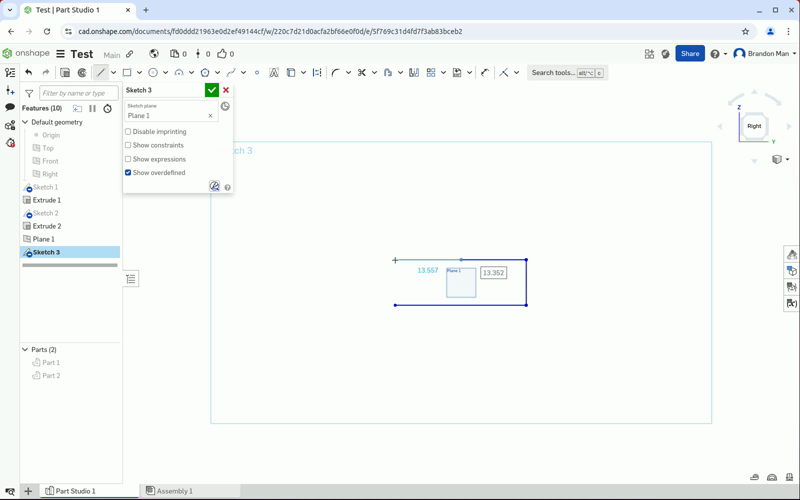
mouse_move(425, 259)
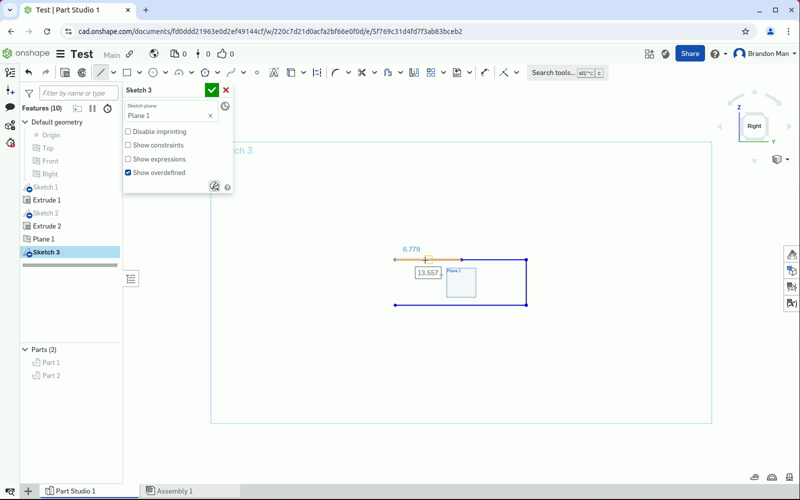
key_down(shift)
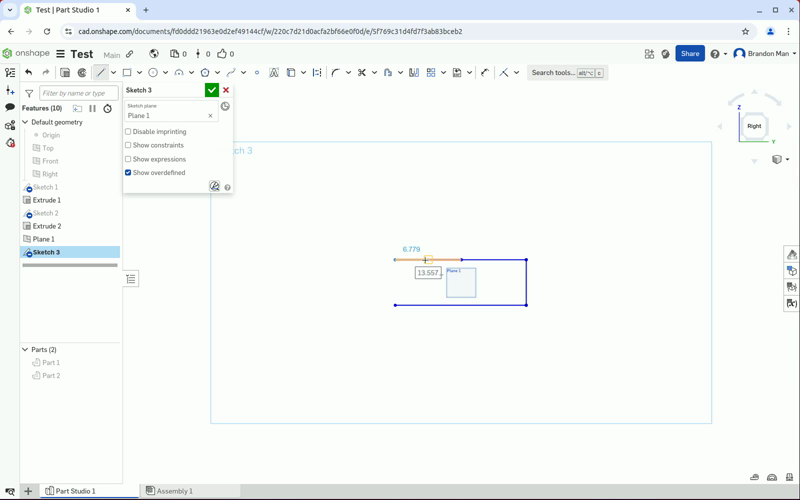
mouse_move(395, 305)
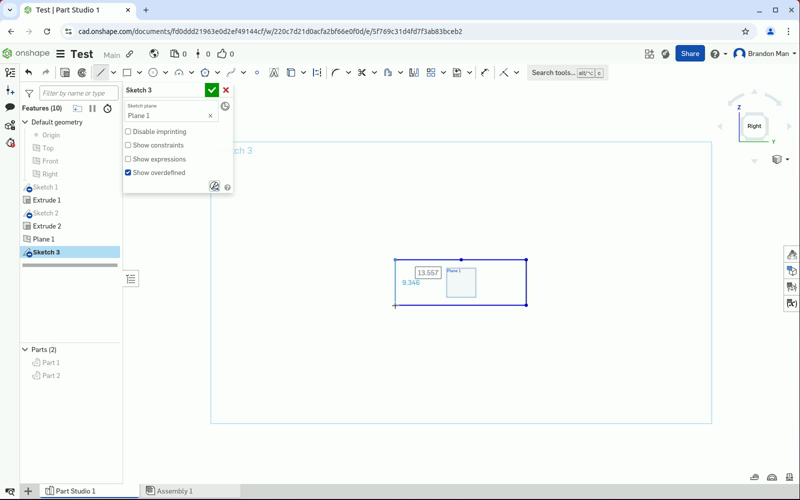
key_up(shift)
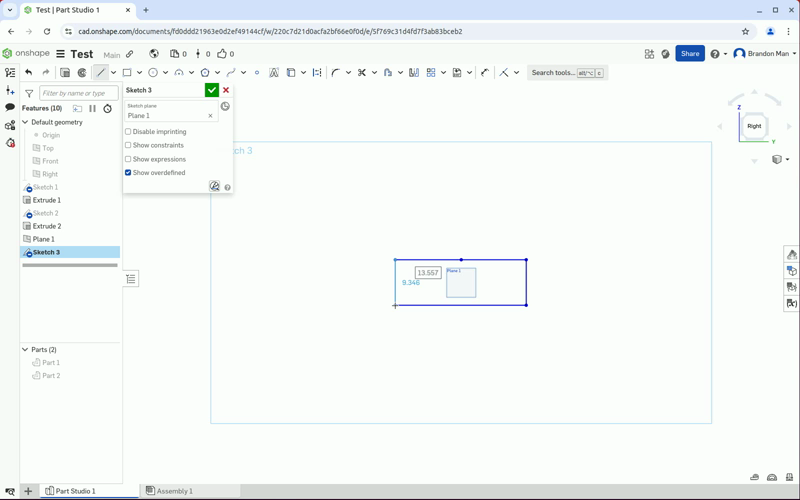
click(395, 305)
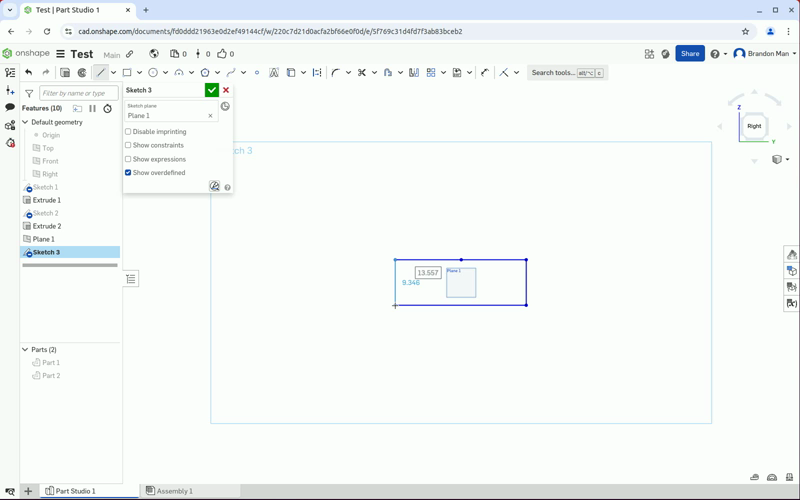
key(esc)
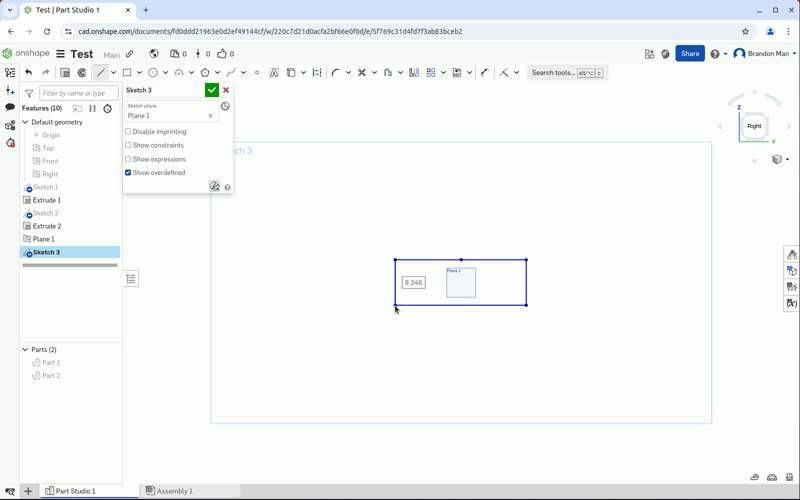
key(l)
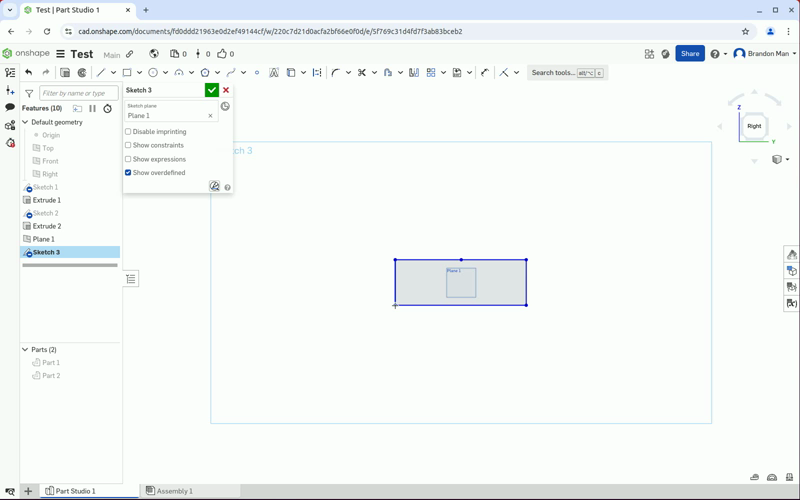
key_down(shift)
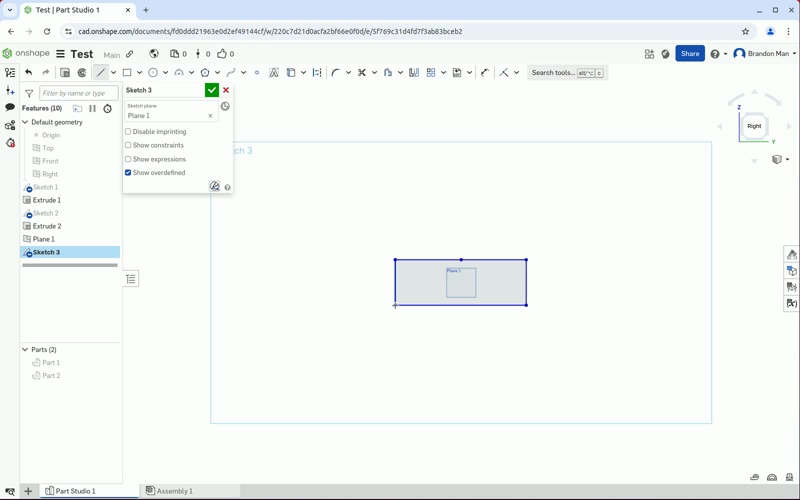
mouse_move(404, 295)
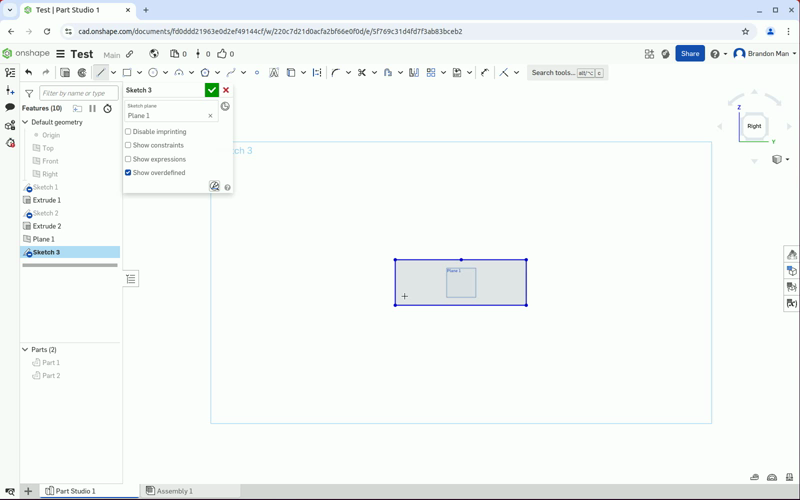
click(404, 295)
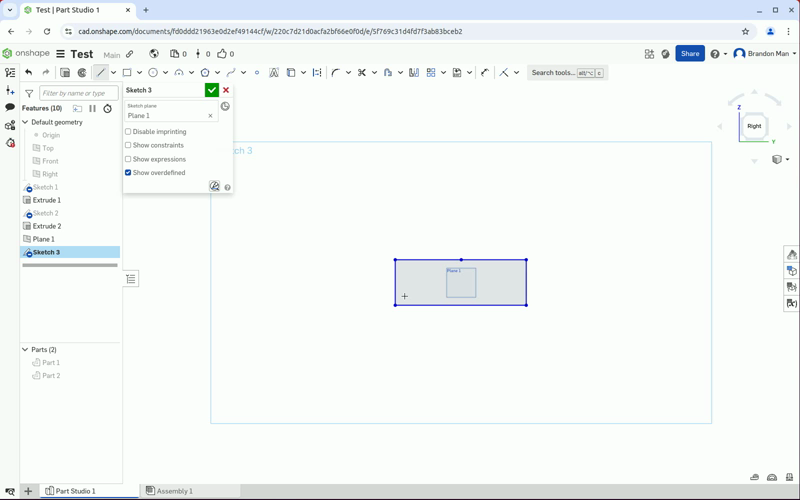
key_up(shift)
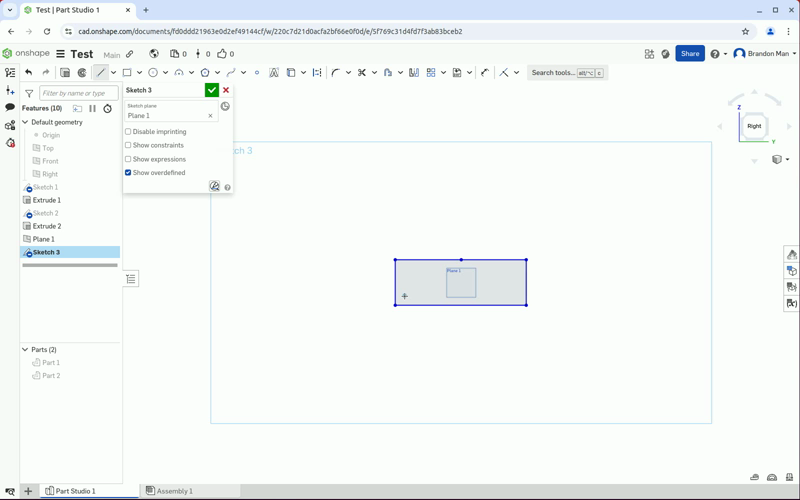
key_down(shift)
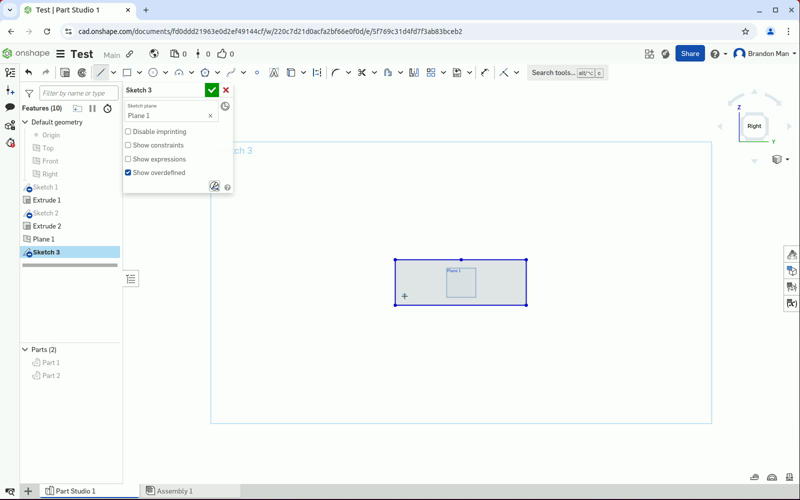
mouse_move(516, 295)
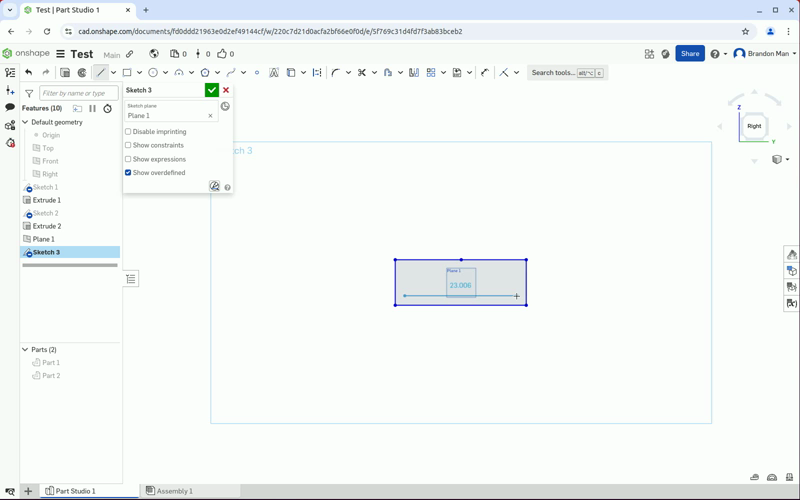
click(516, 295)
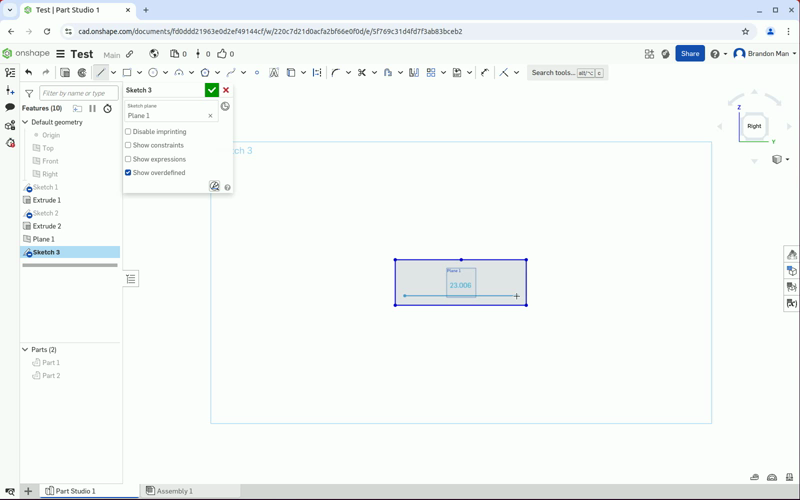
key_up(shift)
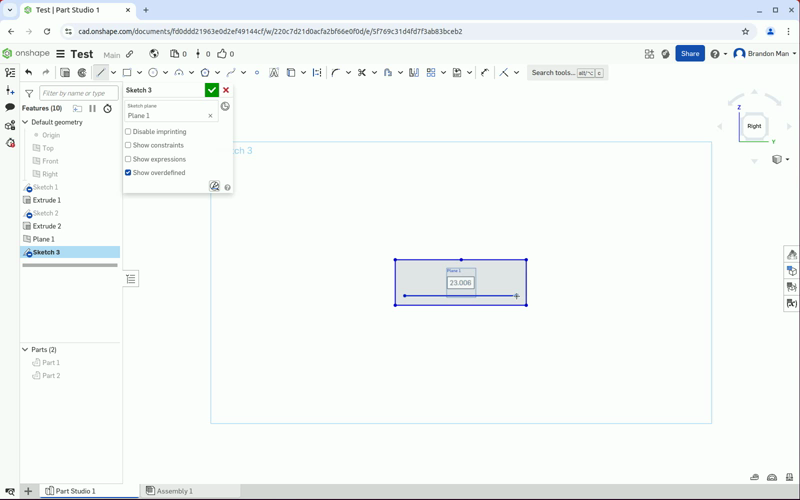
key_down(shift)
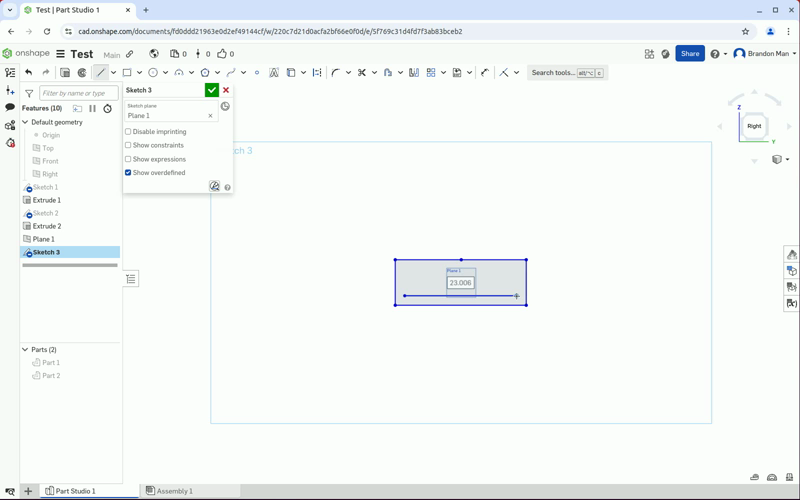
mouse_move(546, 295)
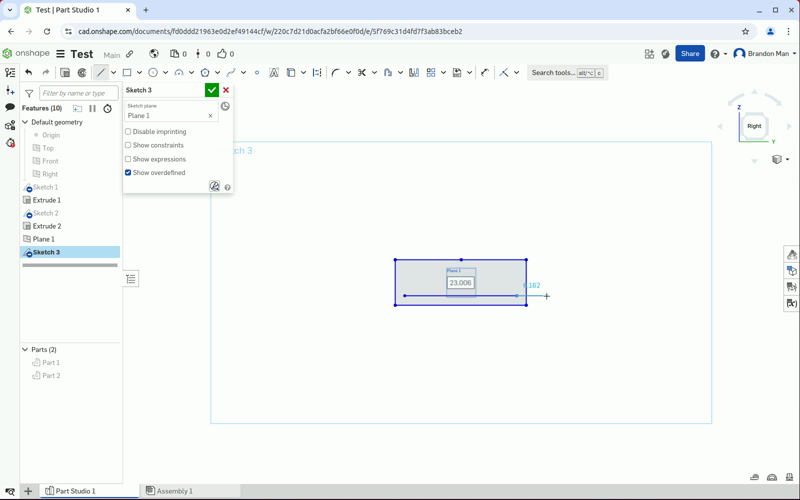
mouse_move(516, 269)
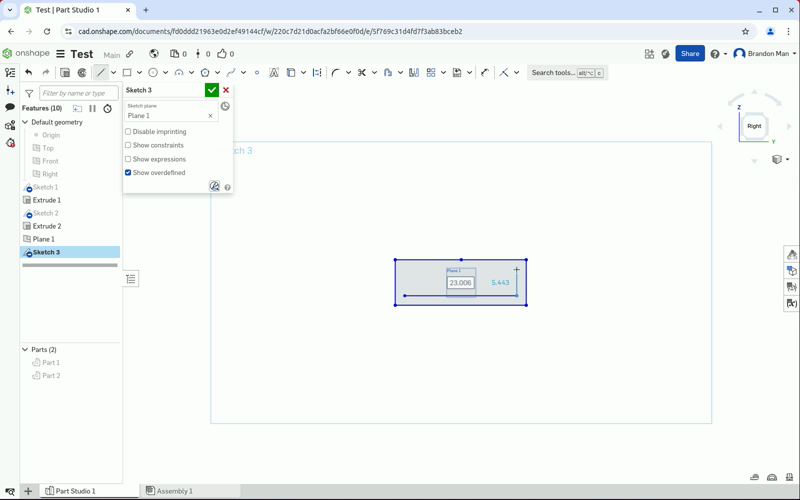
click(516, 269)
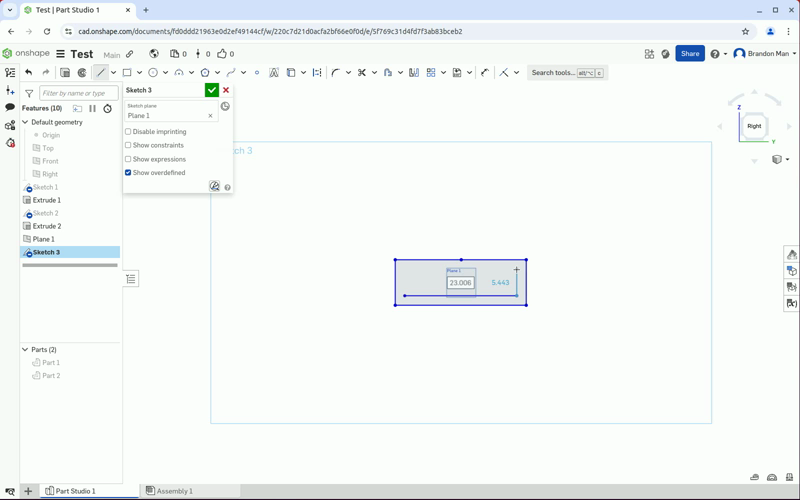
key_up(shift)
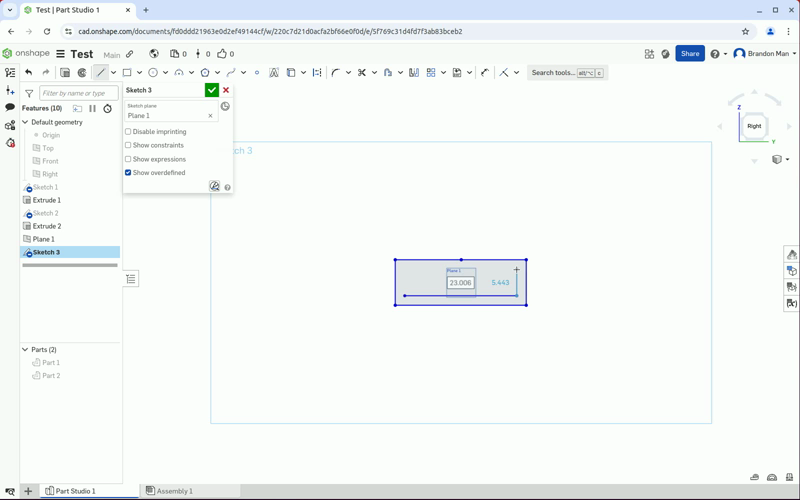
key_down(shift)
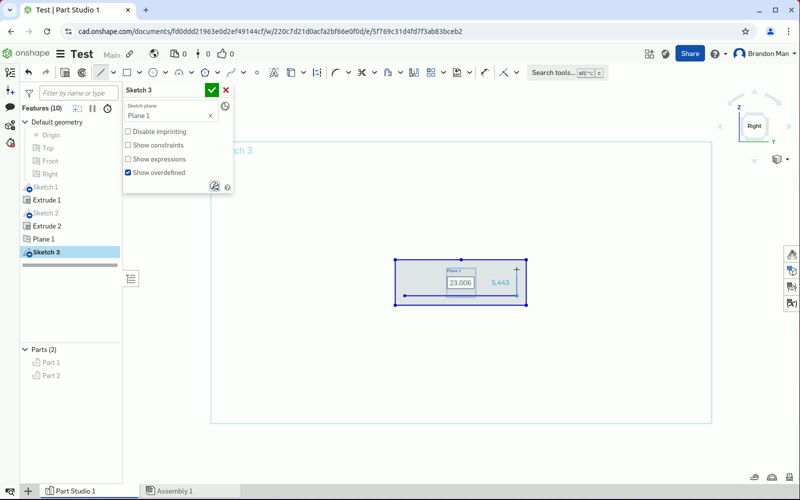
mouse_move(546, 269)
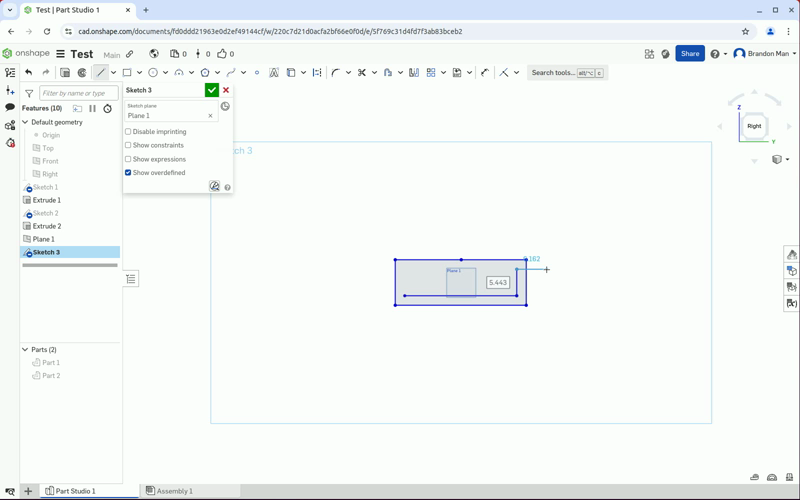
mouse_move(461, 269)
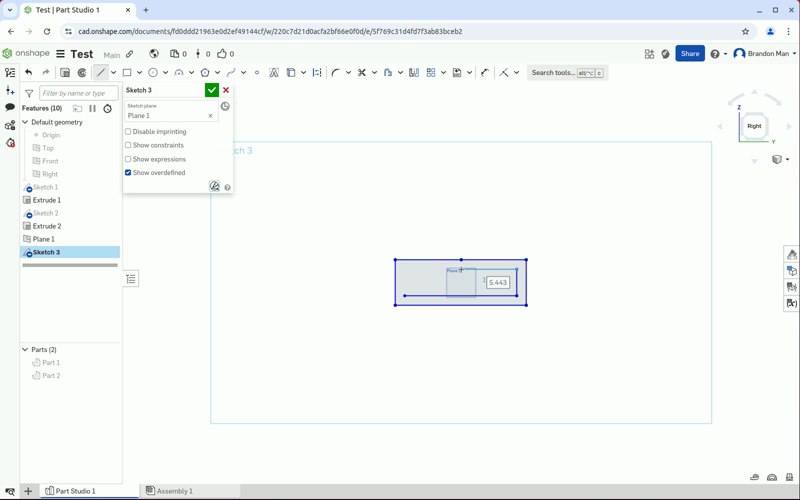
click(461, 269)
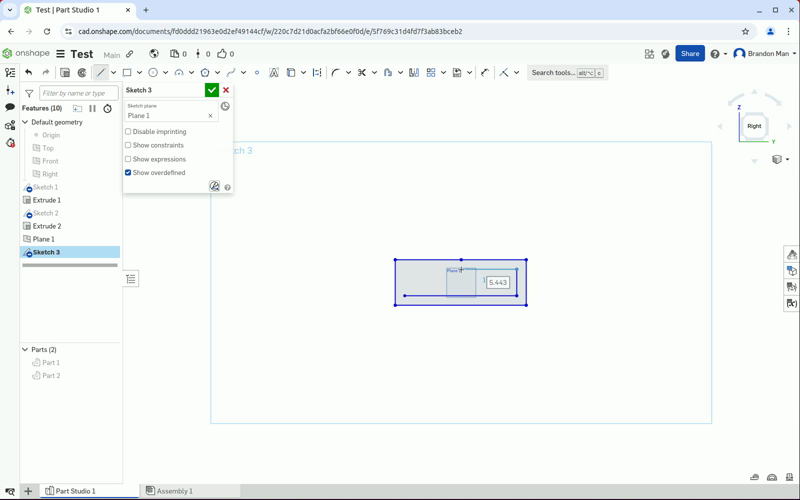
key_up(shift)
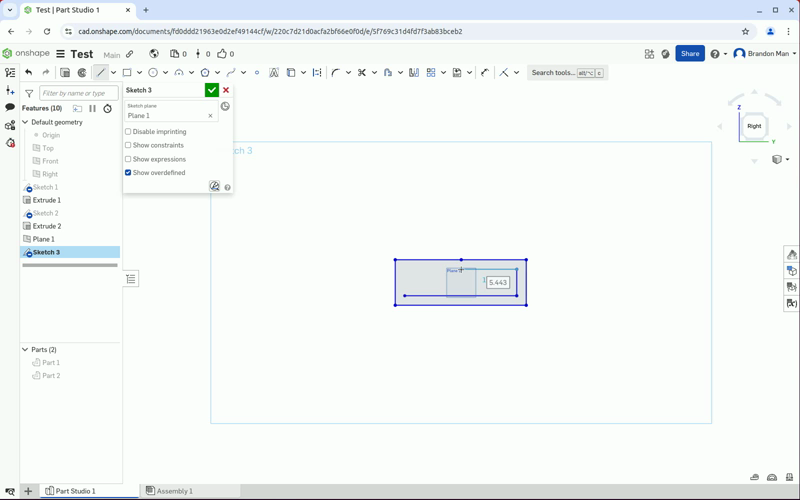
key_down(shift)
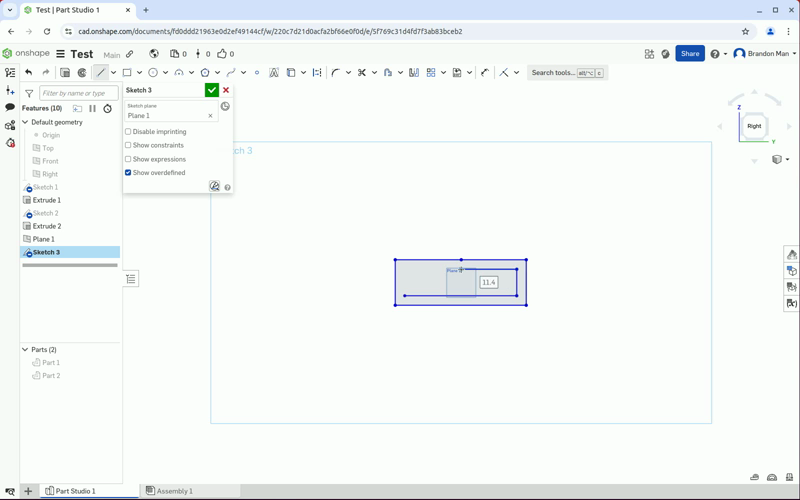
mouse_move(491, 269)
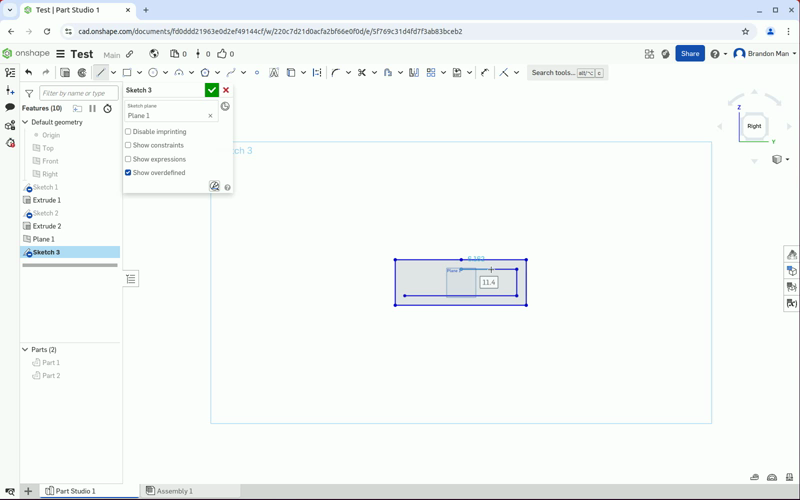
mouse_move(404, 269)
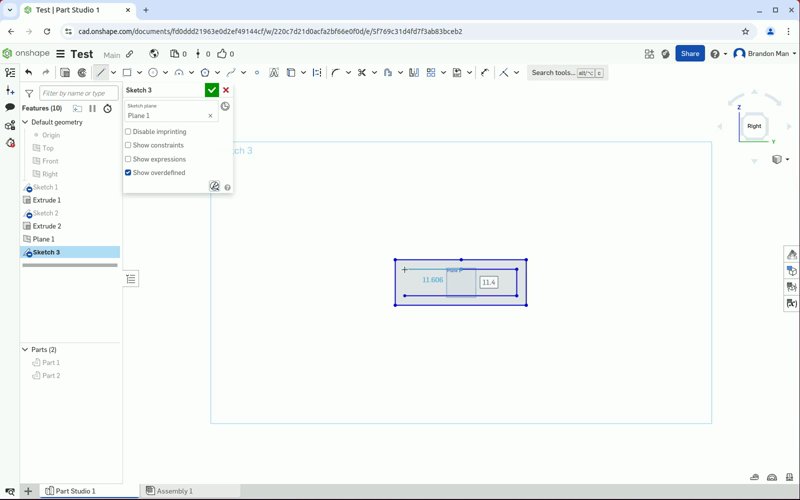
click(404, 269)
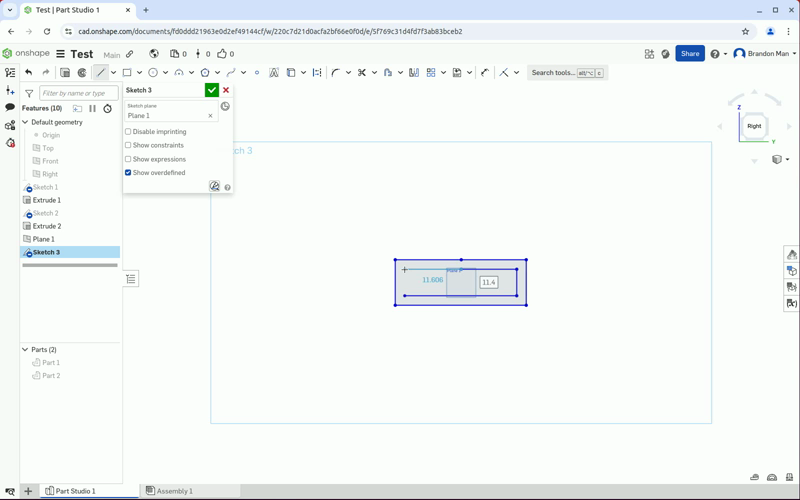
key_up(shift)
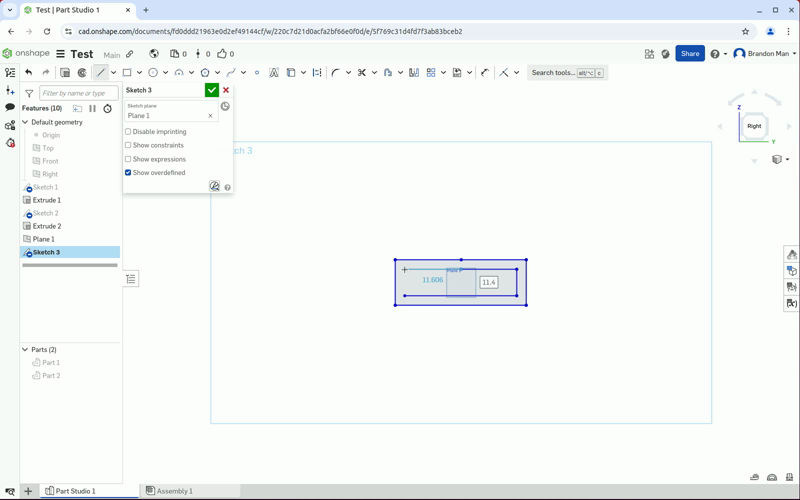
mouse_move(434, 269)
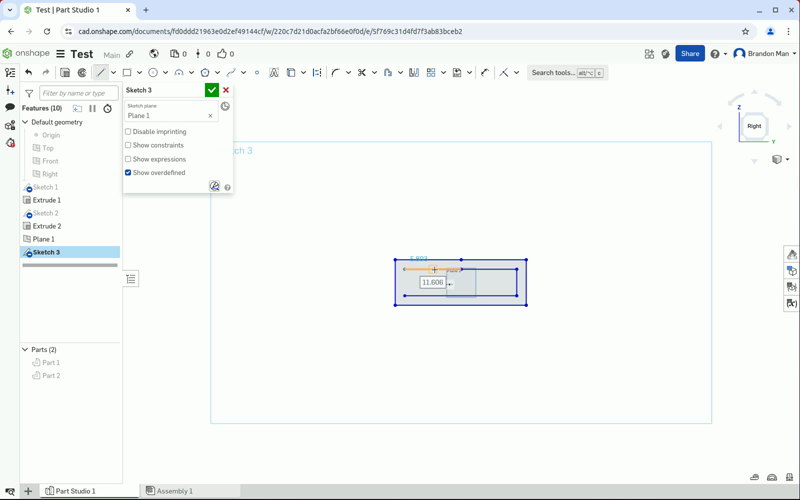
key_down(shift)
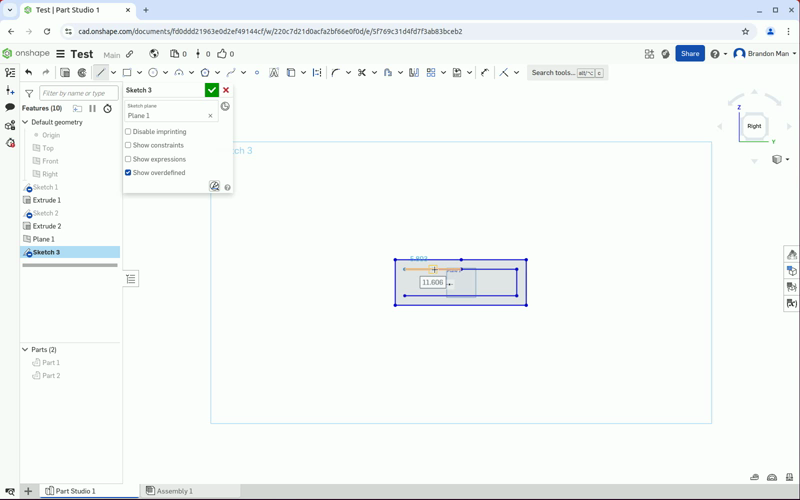
mouse_move(404, 295)
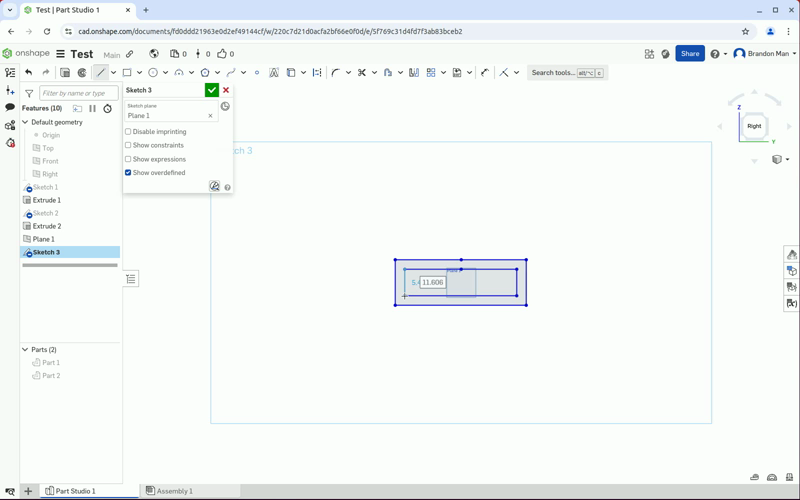
key_up(shift)
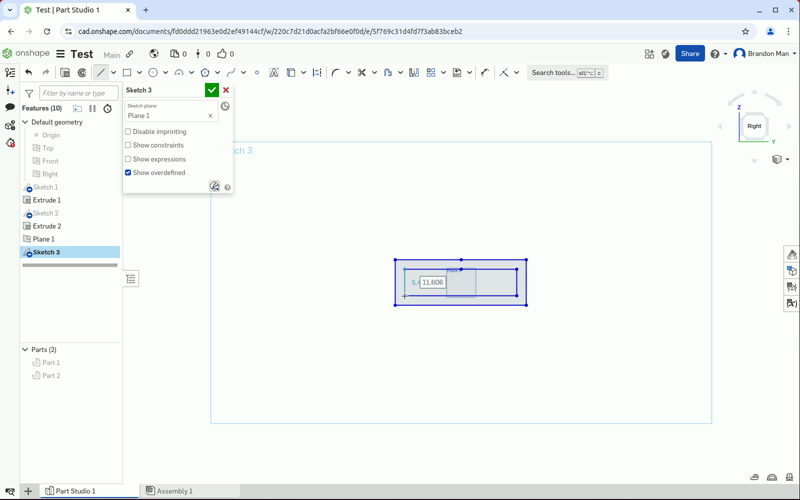
click(404, 295)
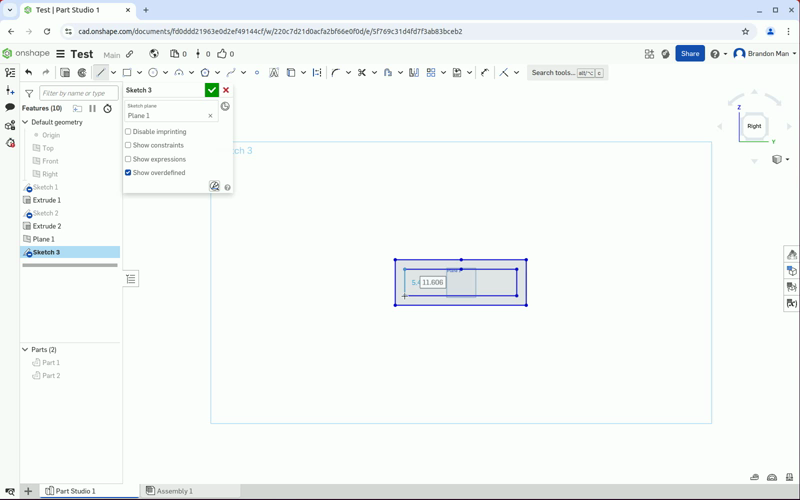
key(esc)
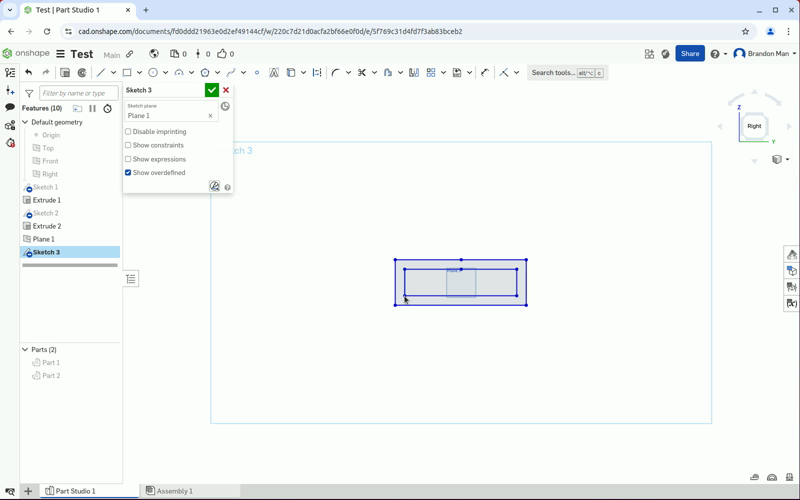
mouse_move(427, 300)
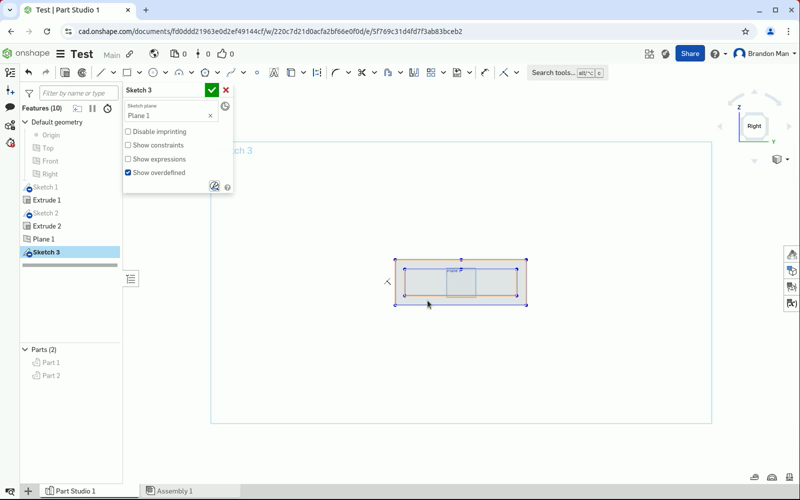
click(427, 300)
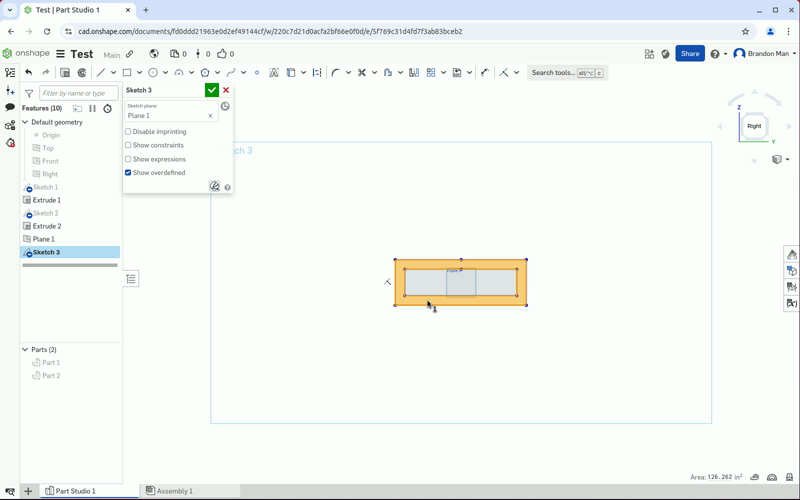
mouse_move(73, 352)
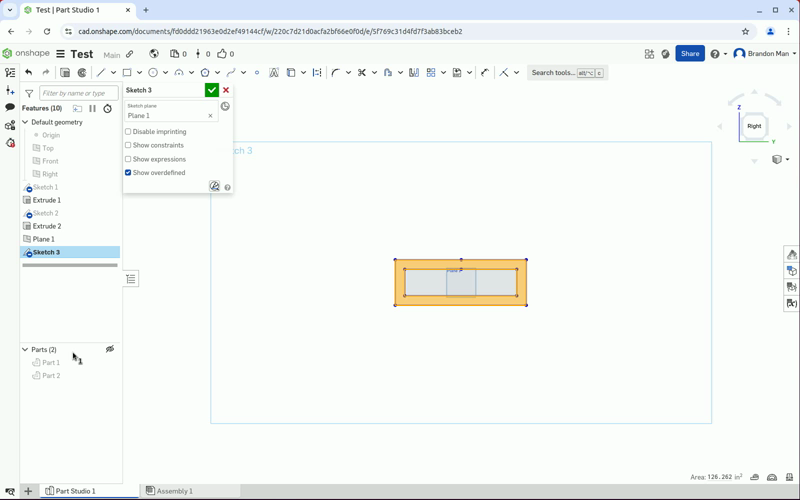
key(shift+y)
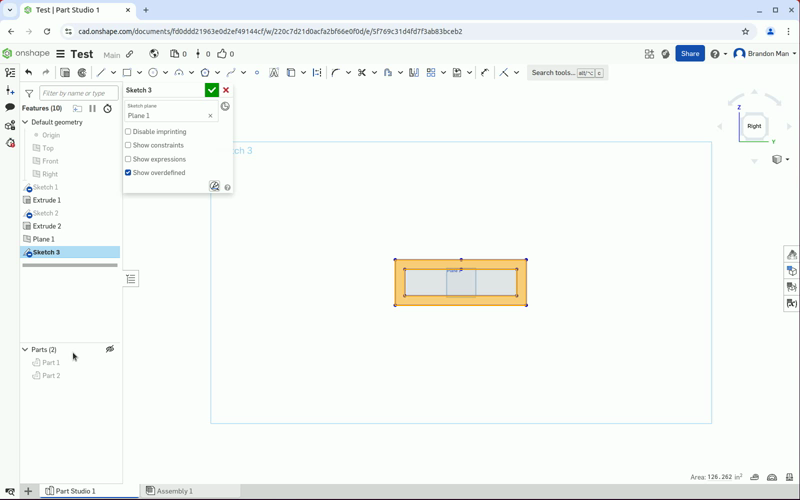
key(shift+e)
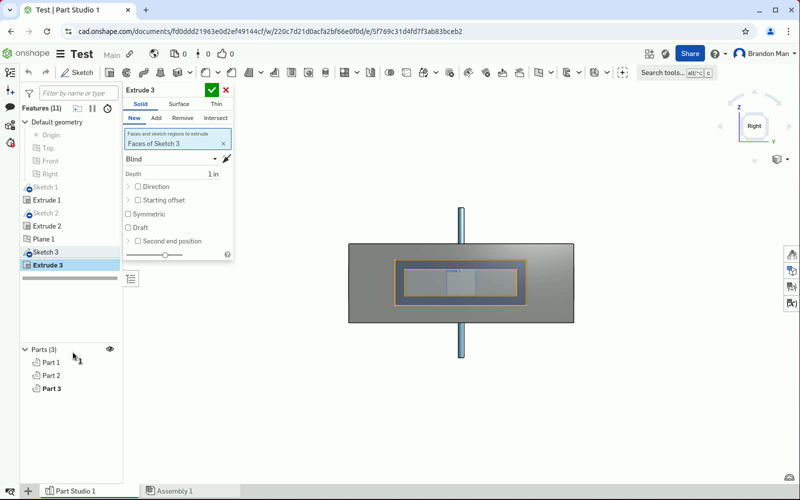
mouse_move(143, 106)
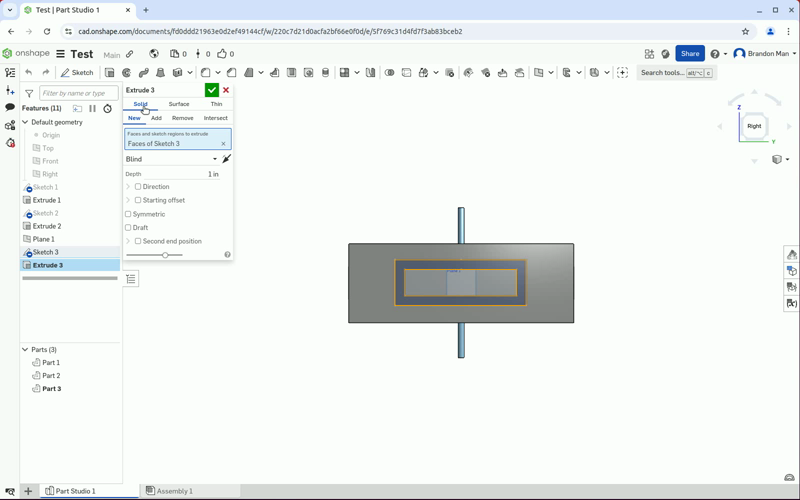
click(143, 106)
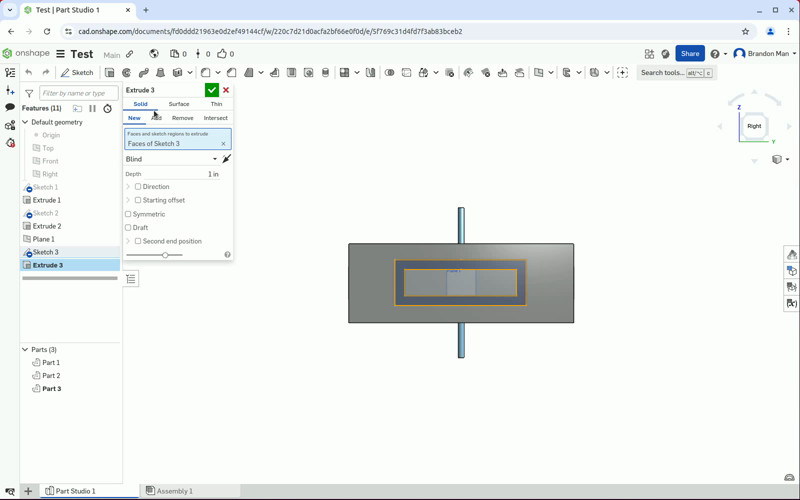
mouse_move(186, 120)
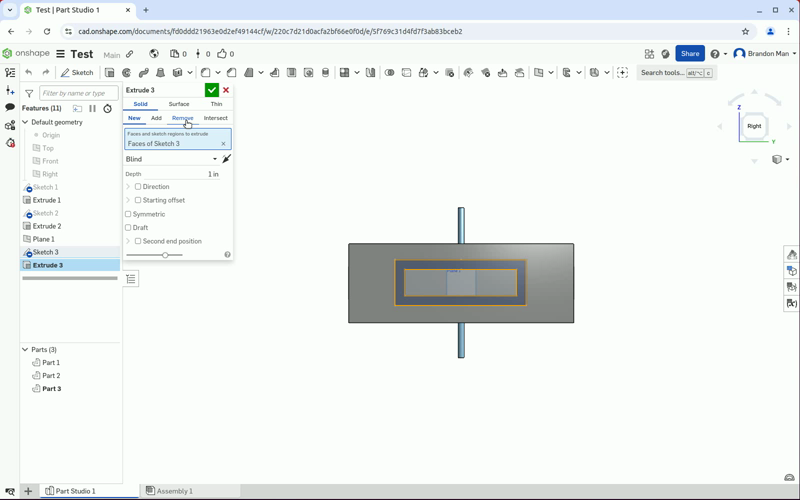
click(186, 120)
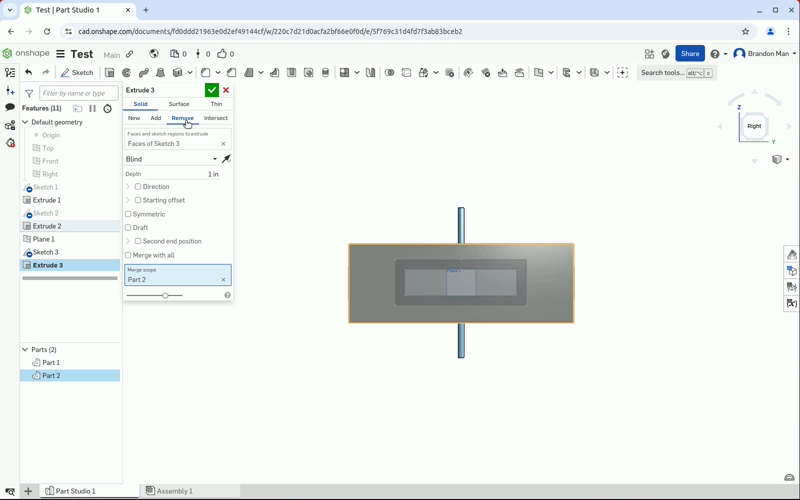
key(tab, 4)
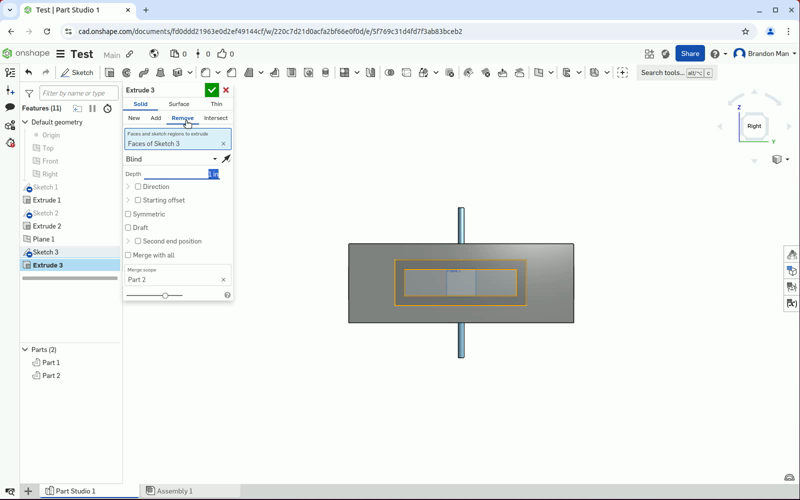
text(2.889)
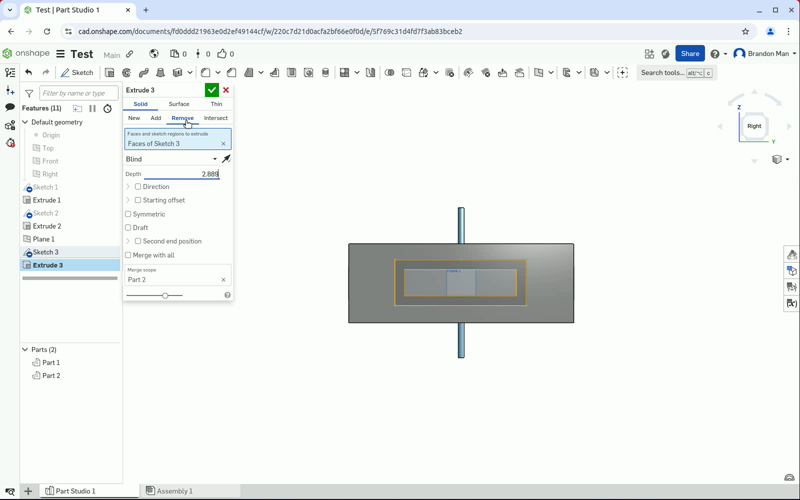
key(tab, 6)
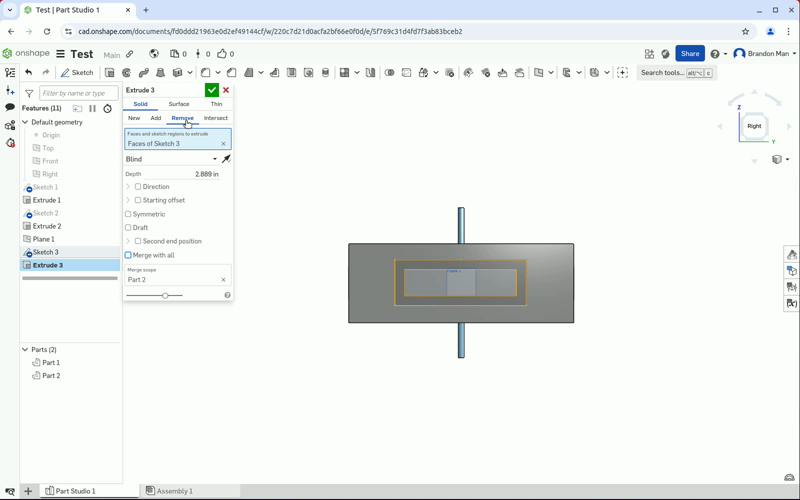
key(space)
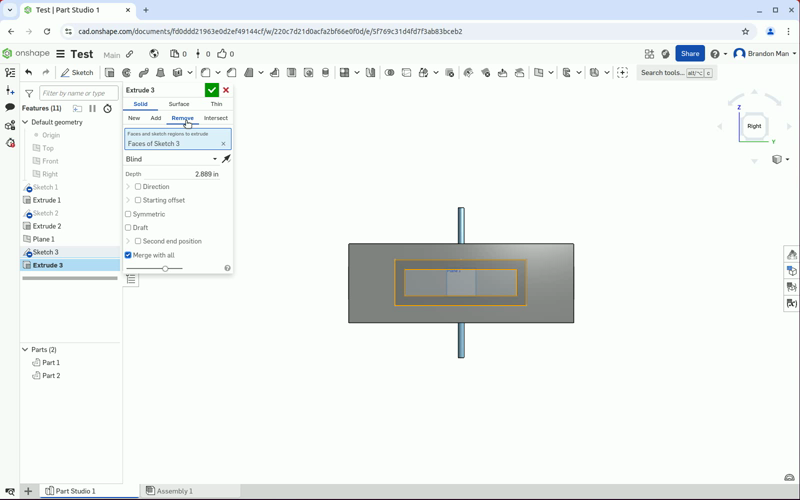
key(enter)
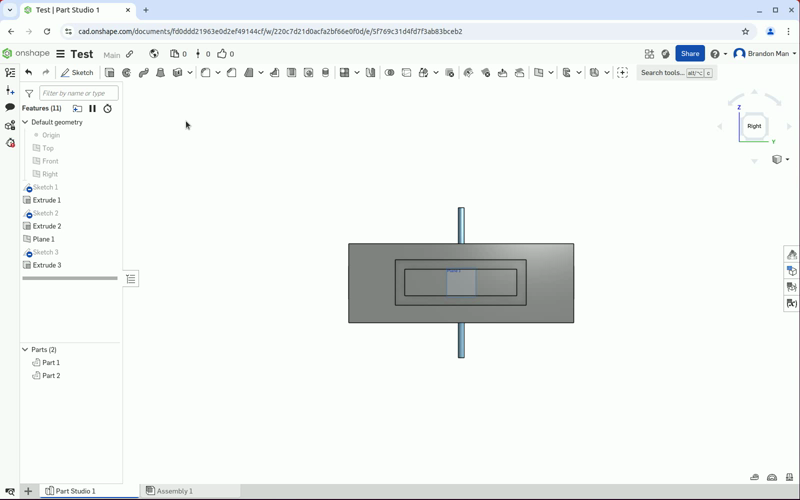
key(shift+h)
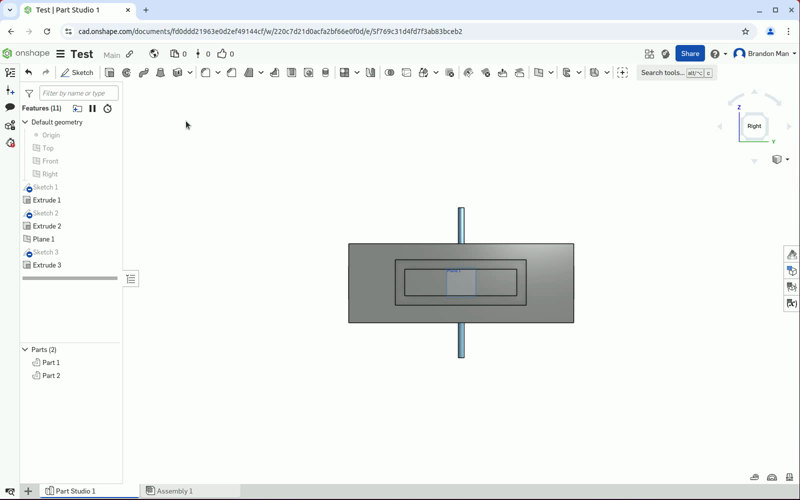
key(shift+h)
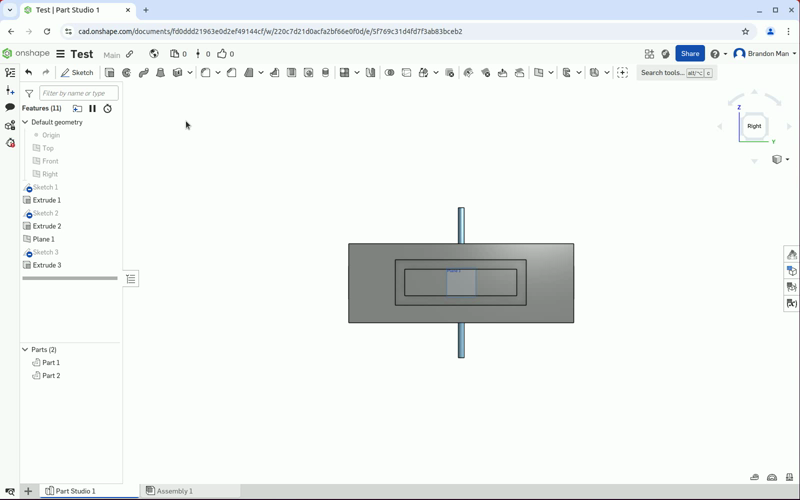
mouse_move(73, 189)
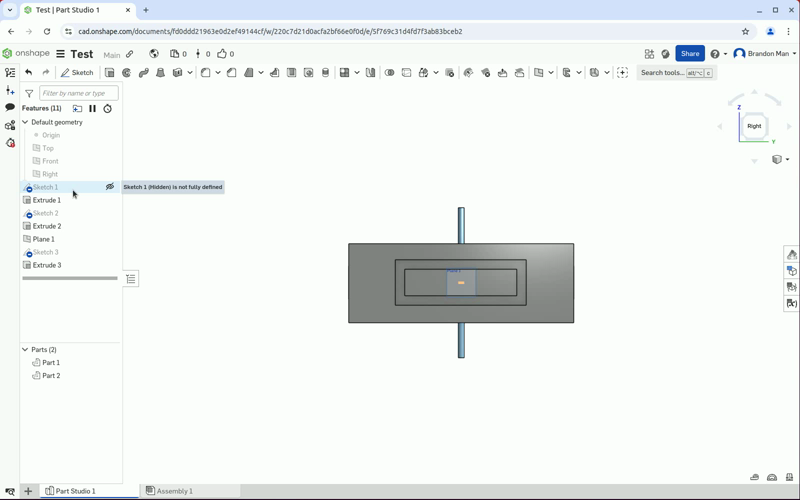
click(73, 189)
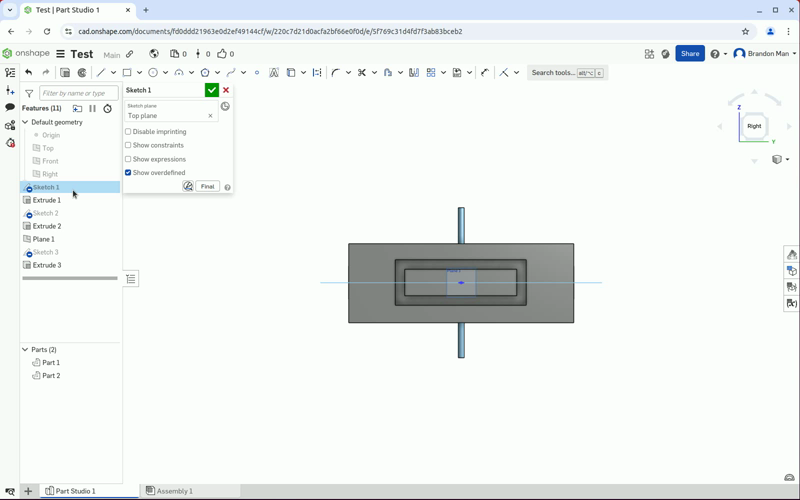
mouse_move(229, 92)
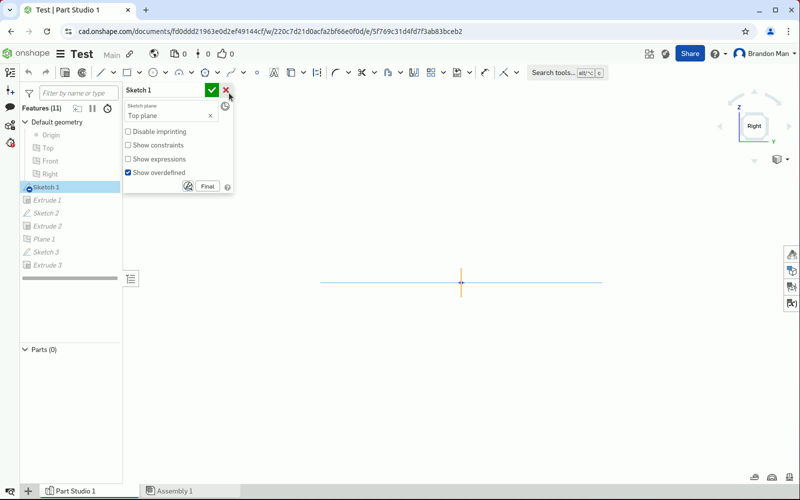
click(229, 92)
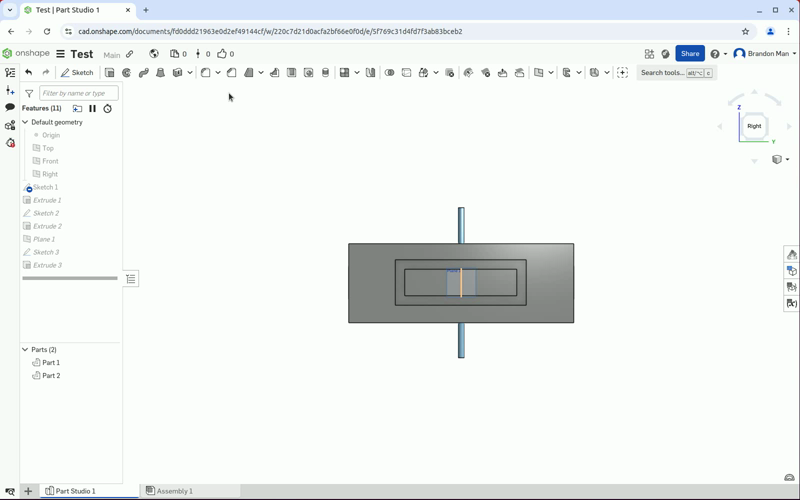
key(shift+s)
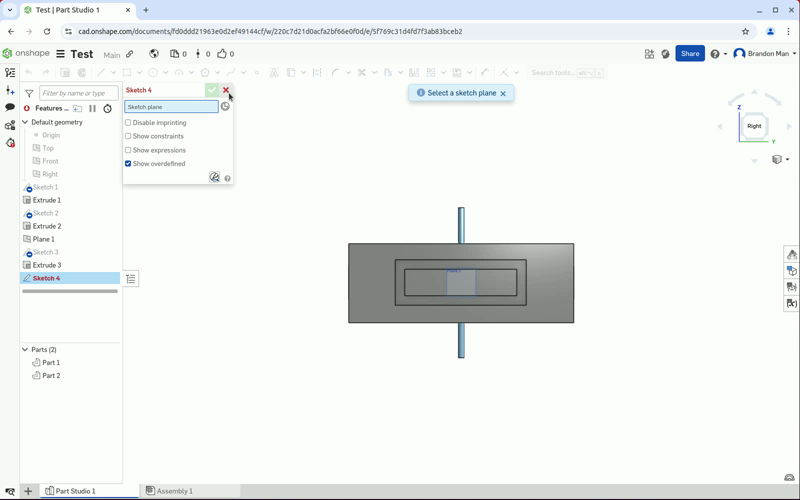
mouse_move(73, 241)
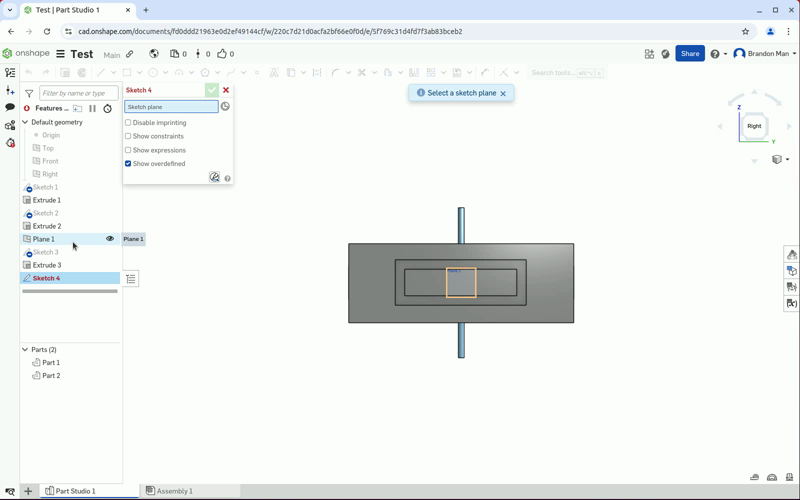
click(73, 241)
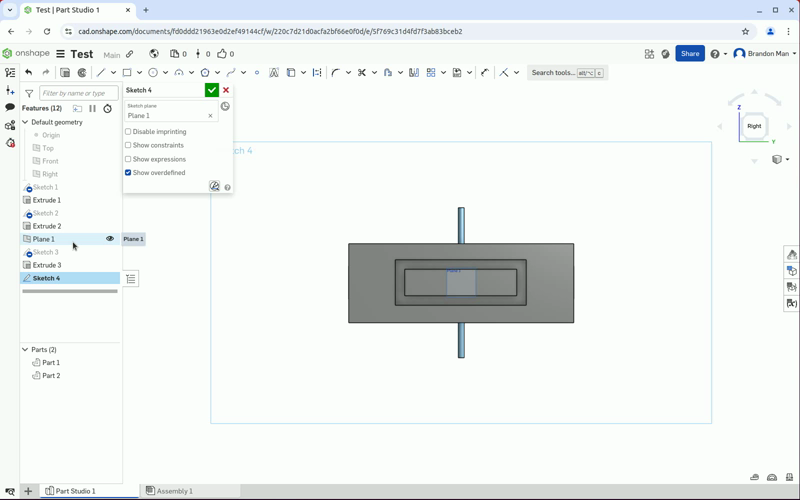
mouse_move(73, 352)
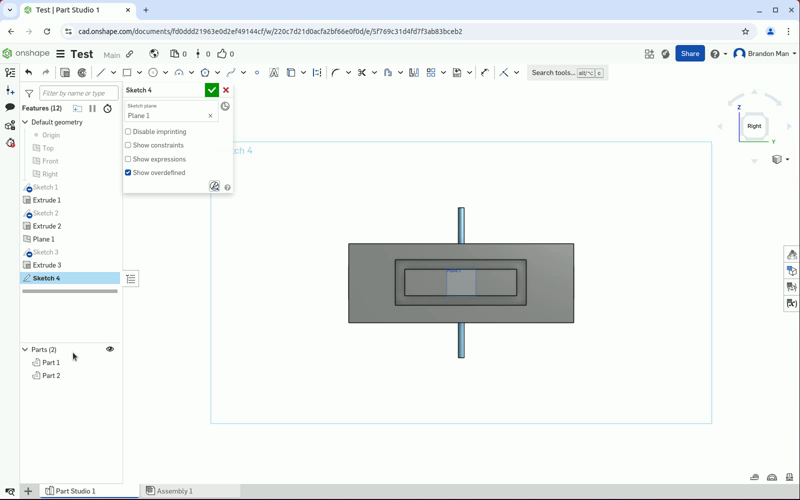
key(y)
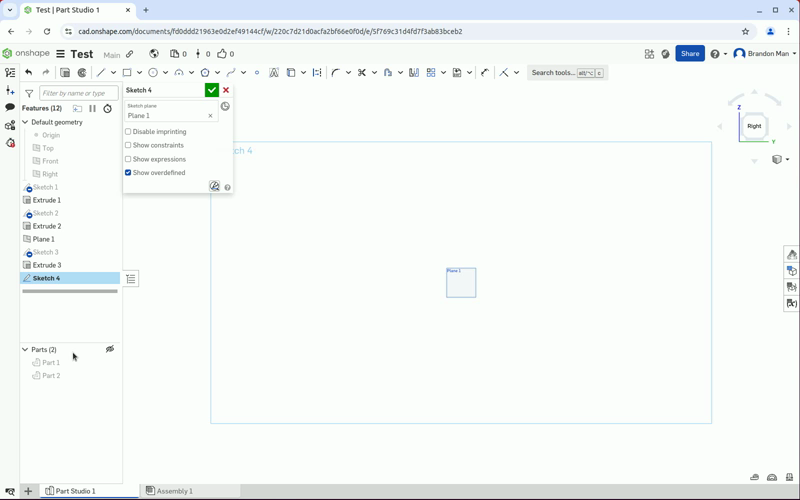
key(l)
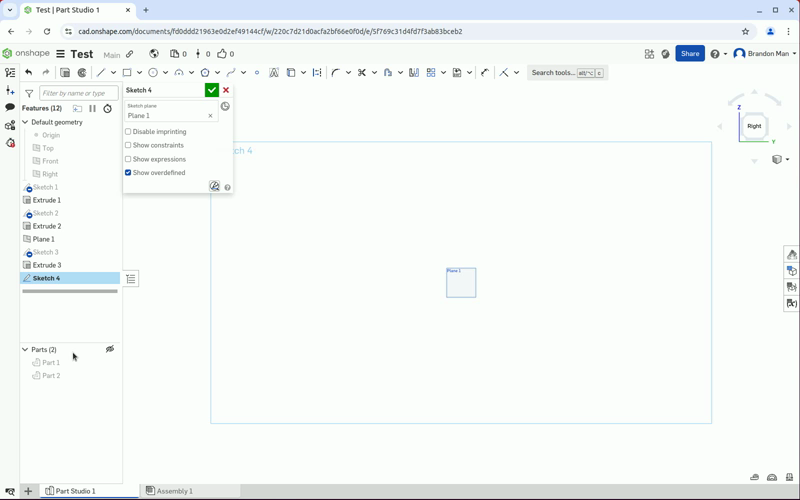
key_down(shift)
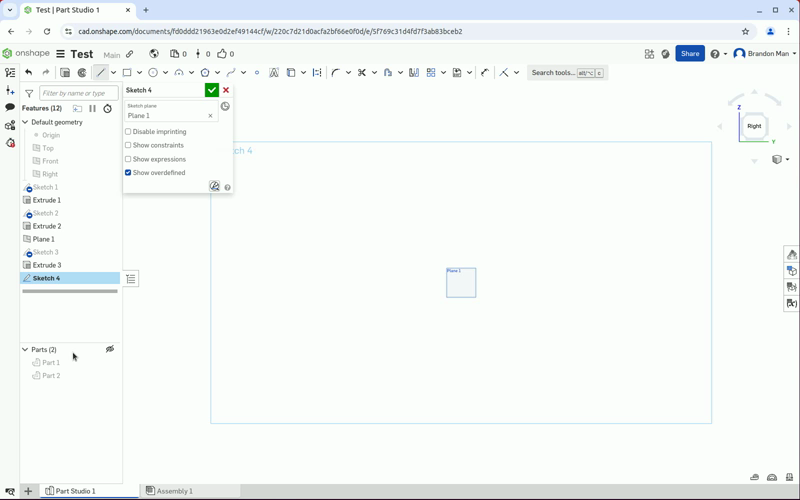
mouse_move(404, 295)
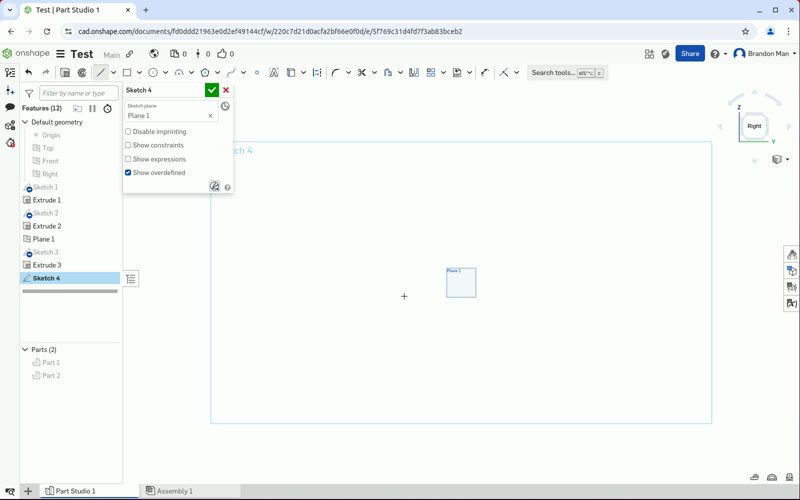
click(404, 295)
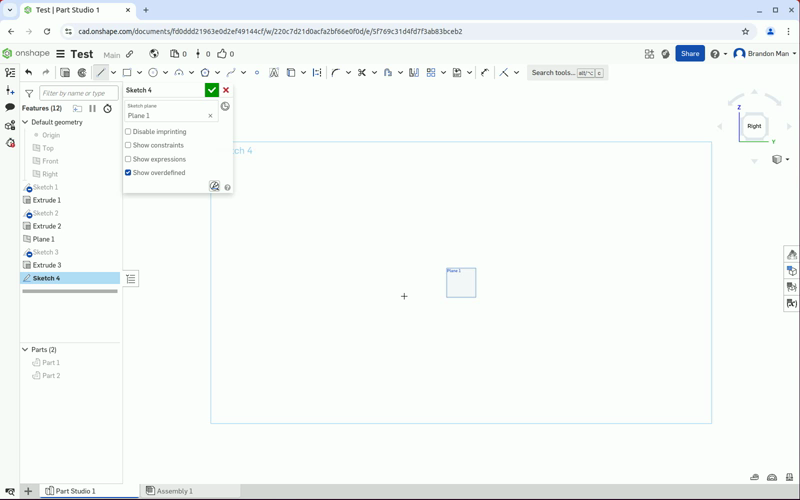
key_up(shift)
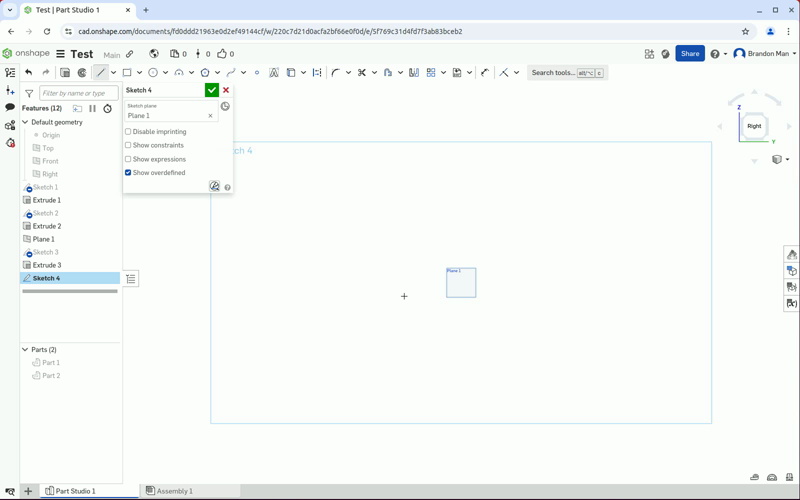
key_down(shift)
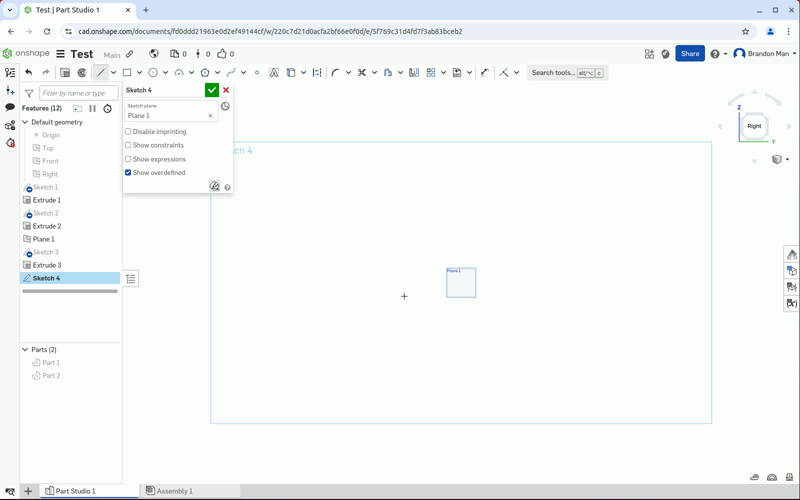
mouse_move(516, 295)
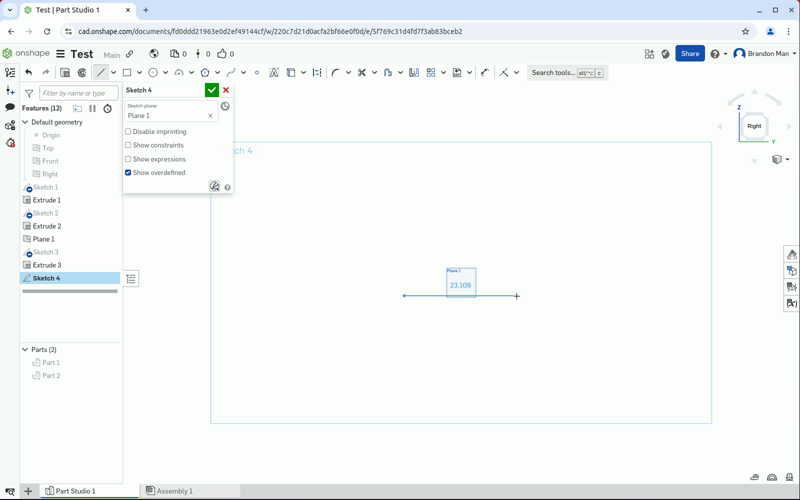
click(516, 295)
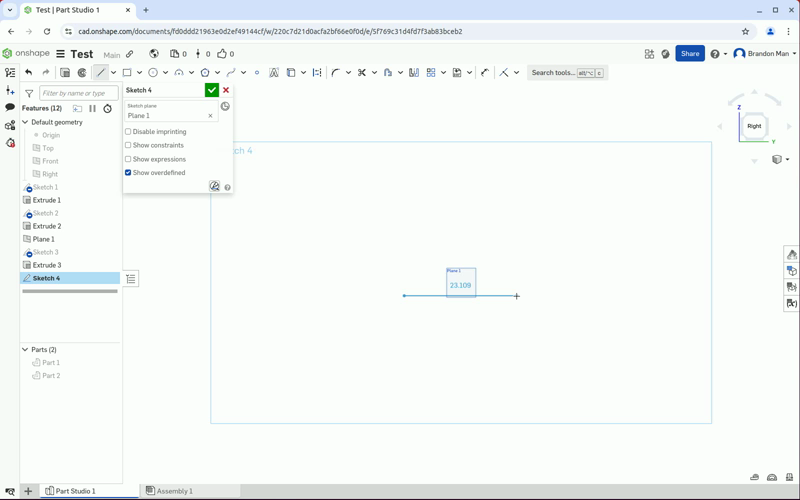
key_up(shift)
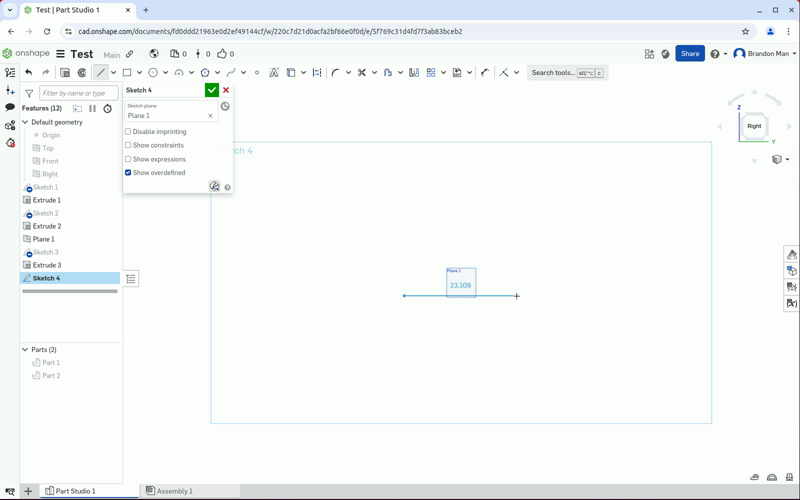
key_down(shift)
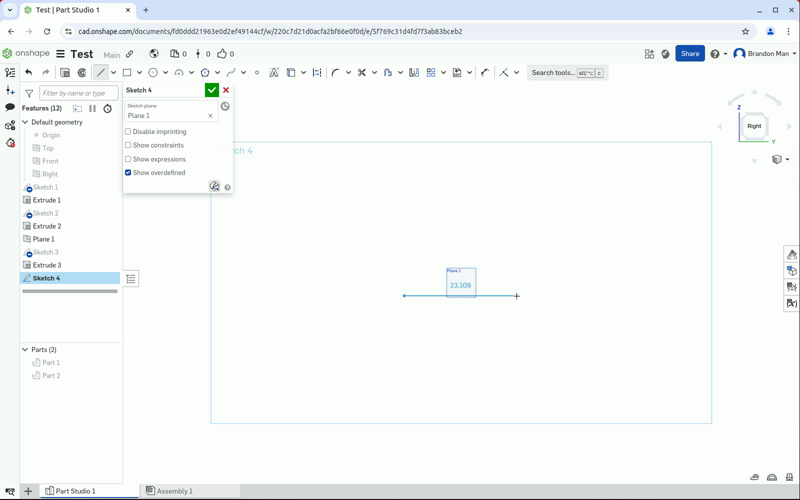
mouse_move(546, 295)
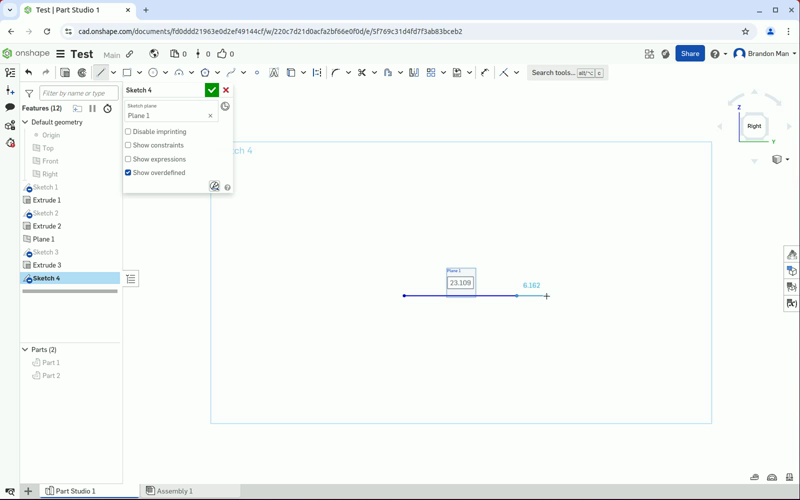
mouse_move(516, 269)
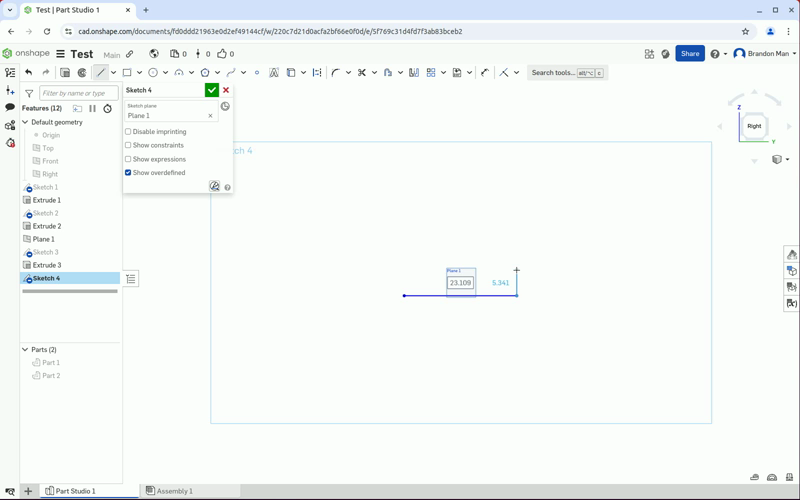
click(516, 269)
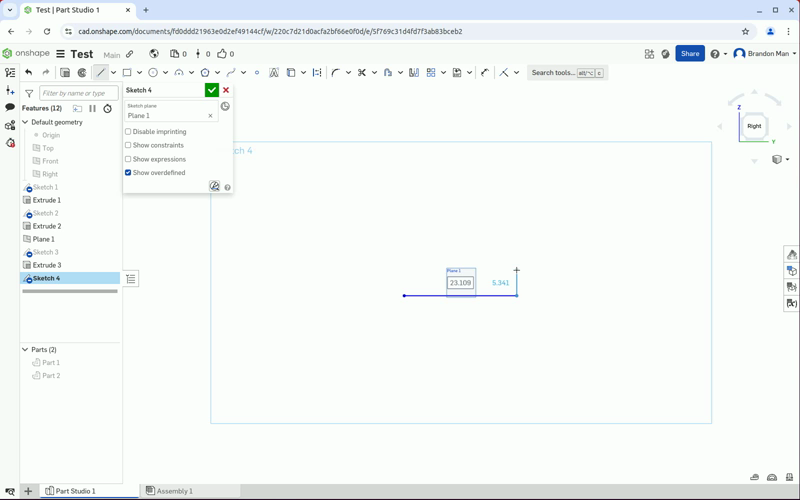
key_up(shift)
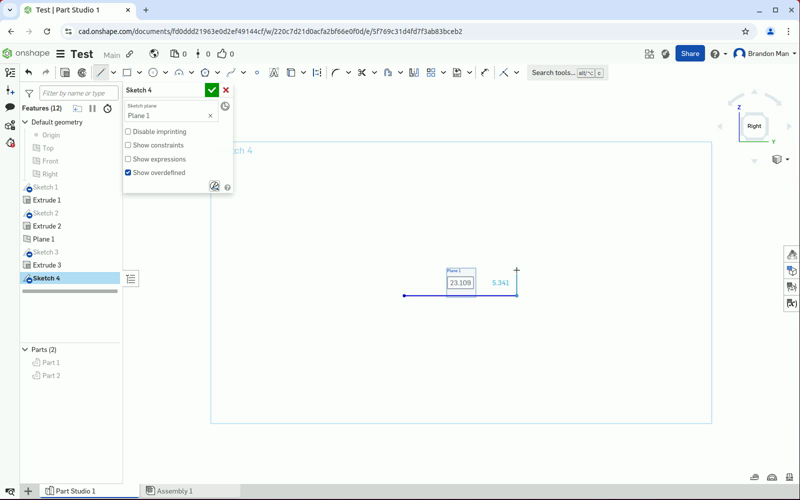
key_down(shift)
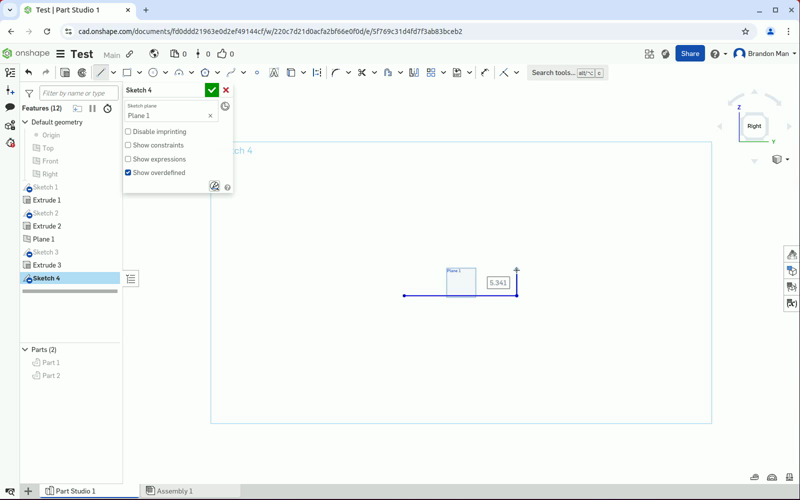
mouse_move(546, 269)
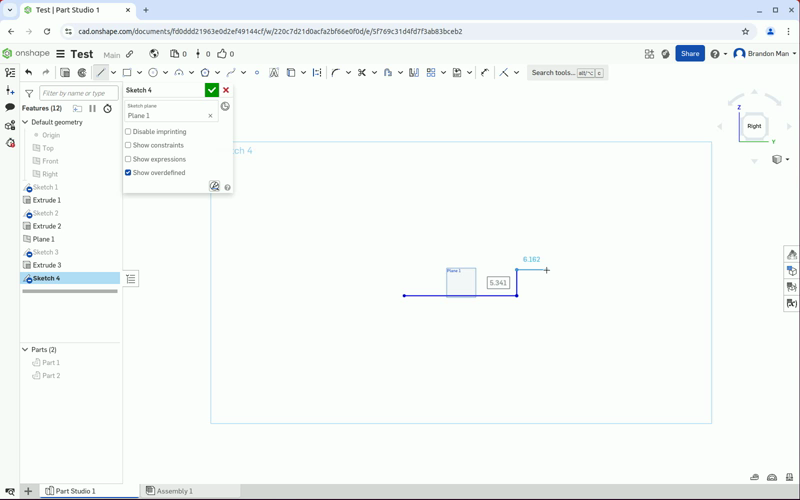
mouse_move(461, 269)
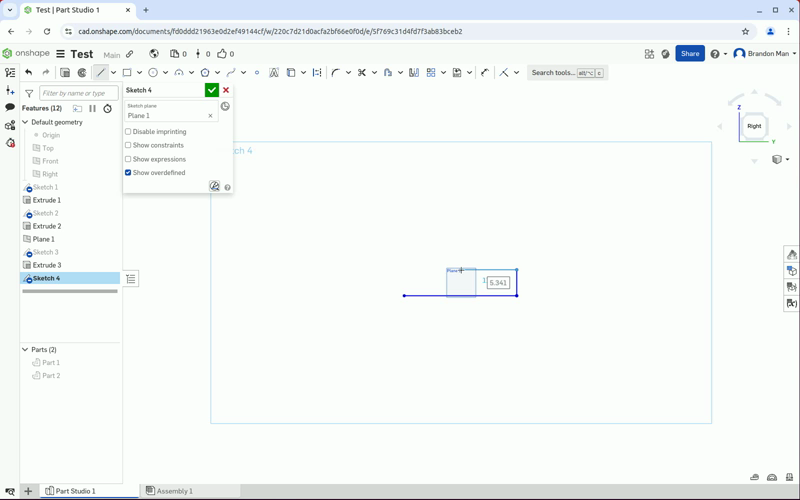
click(461, 269)
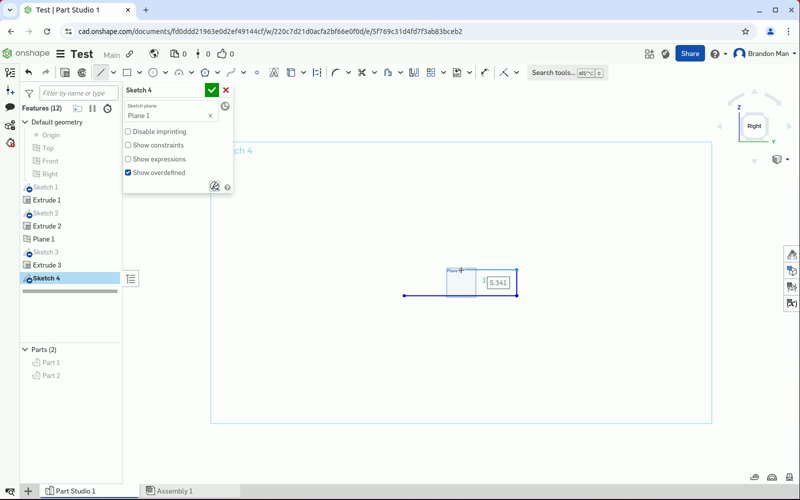
key_up(shift)
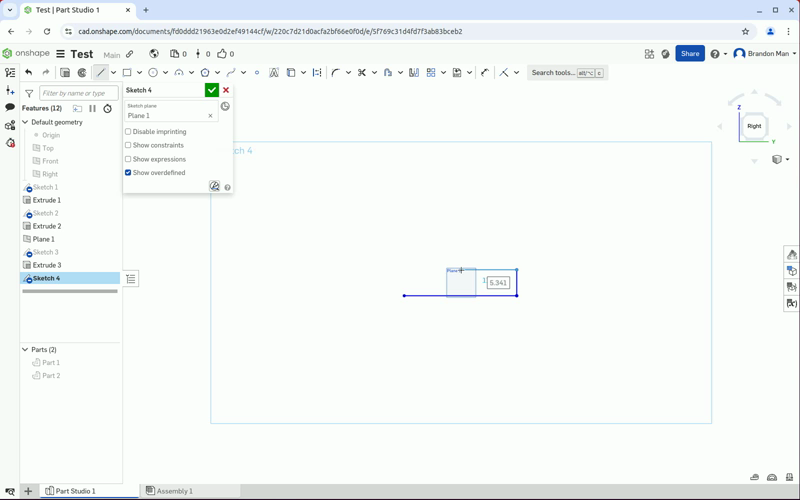
key_down(shift)
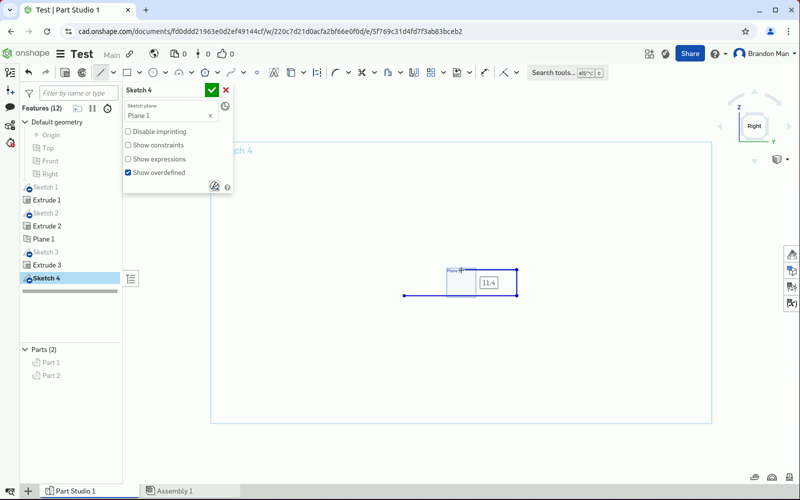
mouse_move(491, 269)
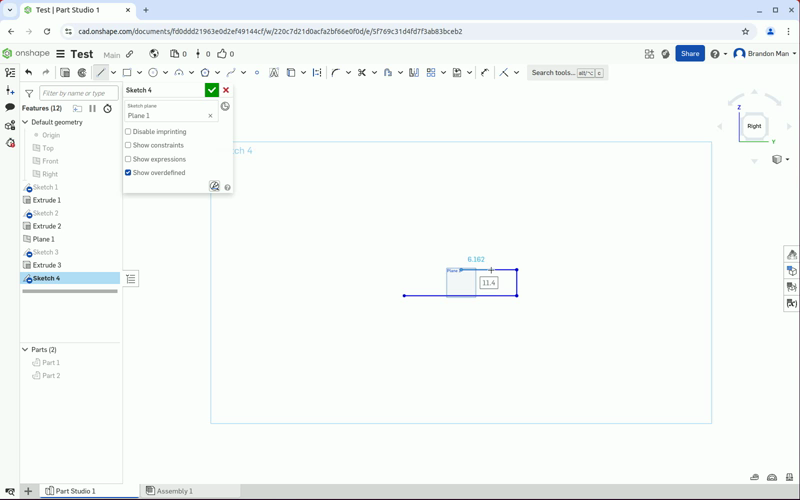
mouse_move(404, 269)
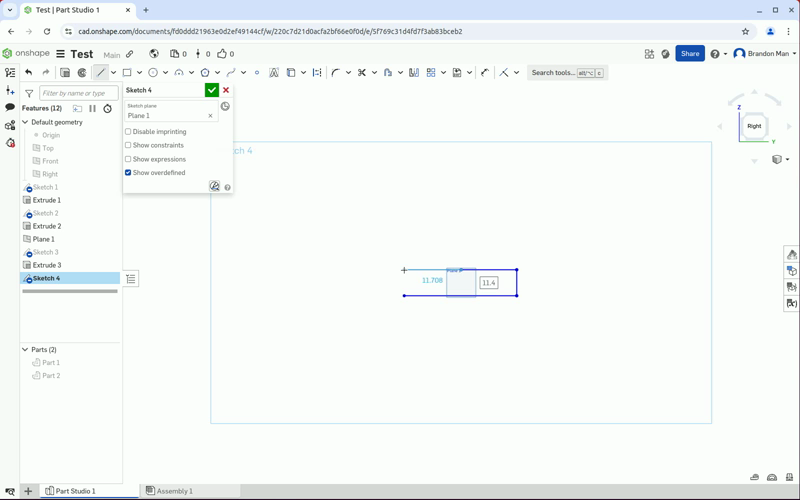
click(404, 269)
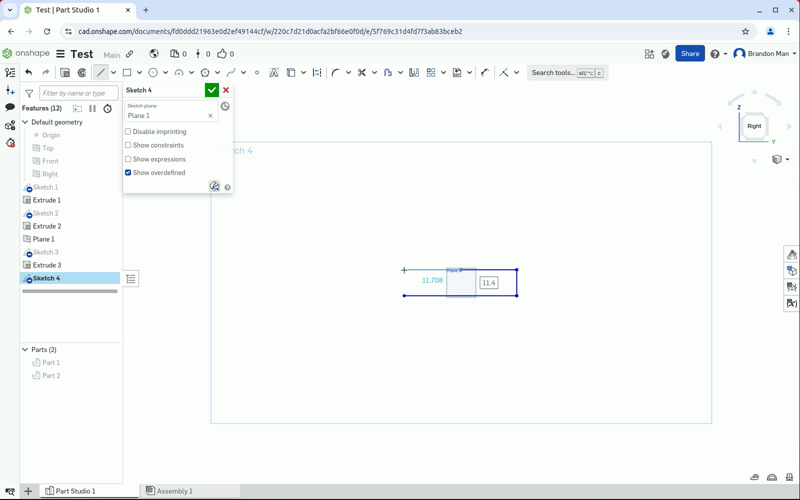
key_up(shift)
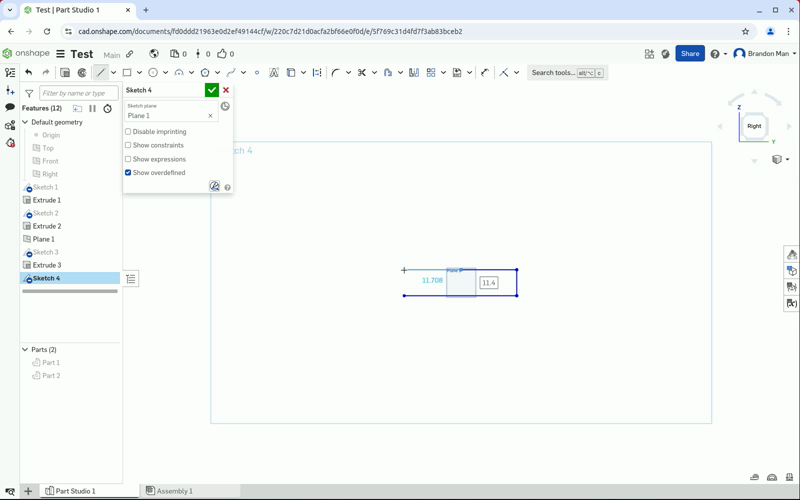
mouse_move(434, 269)
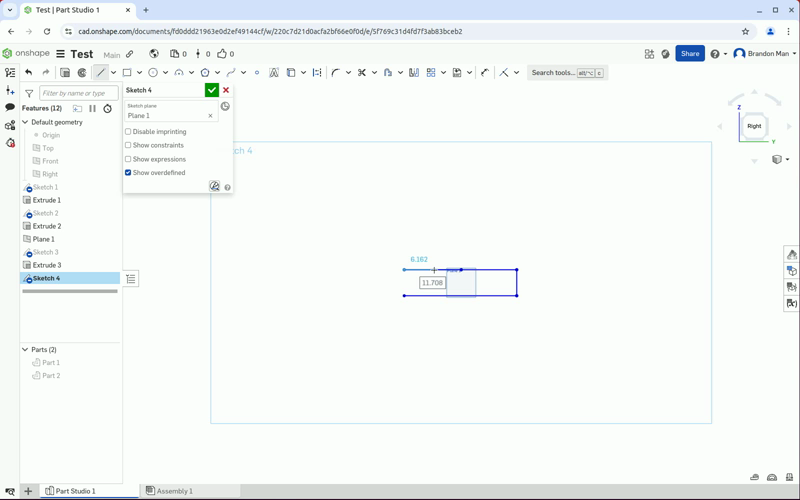
key_down(shift)
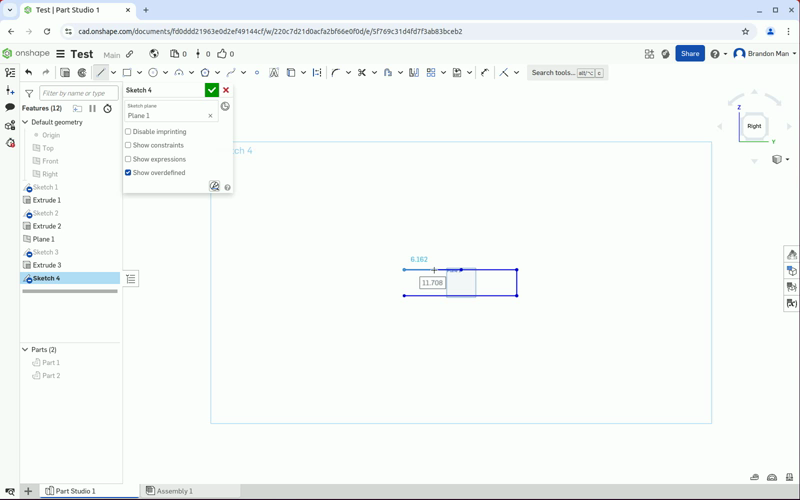
mouse_move(404, 295)
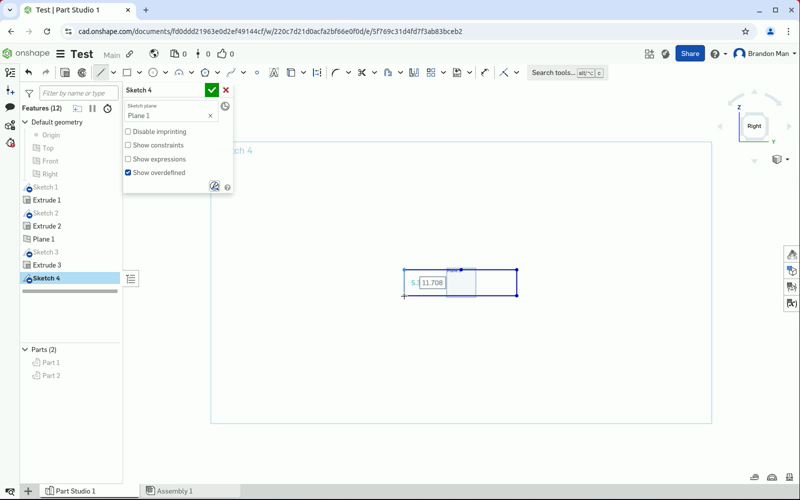
key_up(shift)
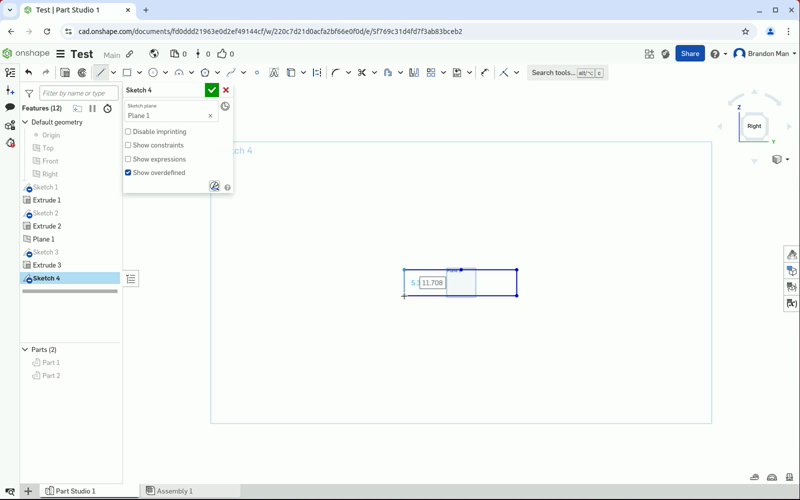
click(404, 295)
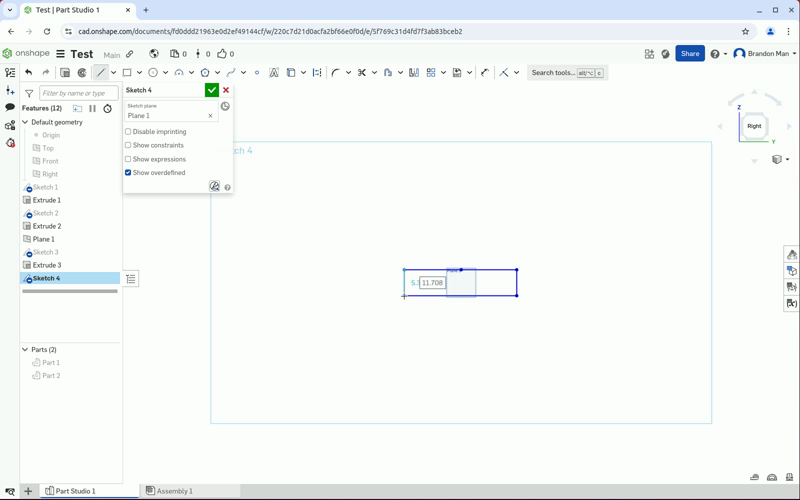
key(esc)
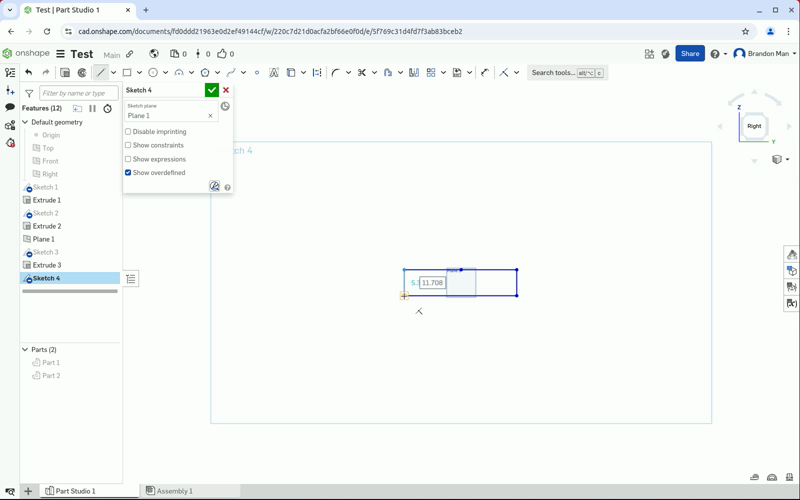
mouse_move(409, 271)
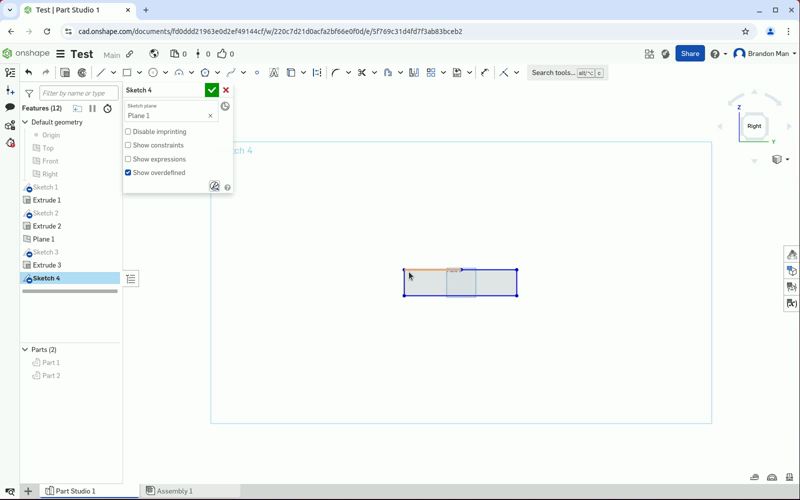
click(409, 271)
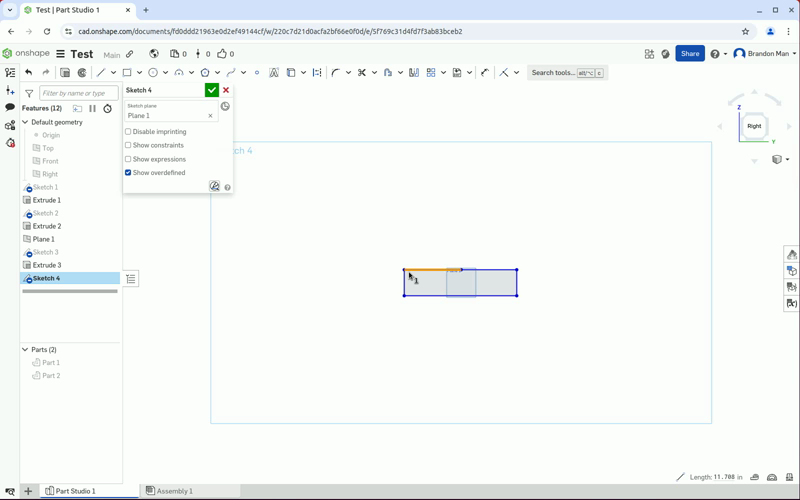
mouse_move(73, 352)
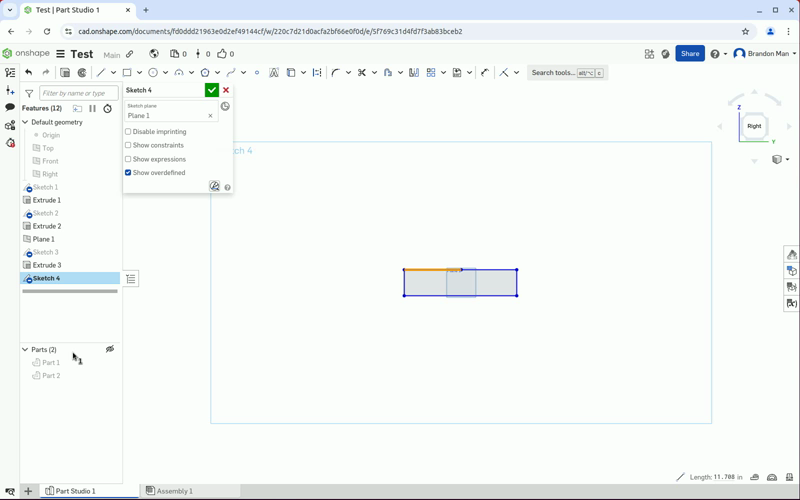
key(shift+y)
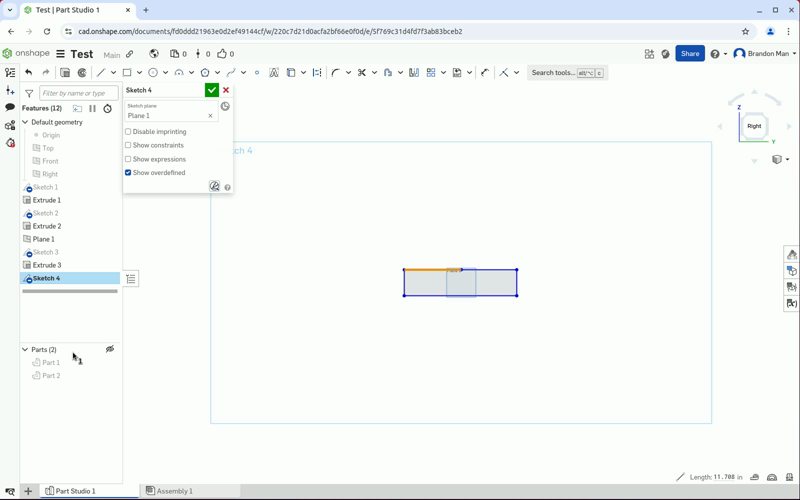
key(shift+e)
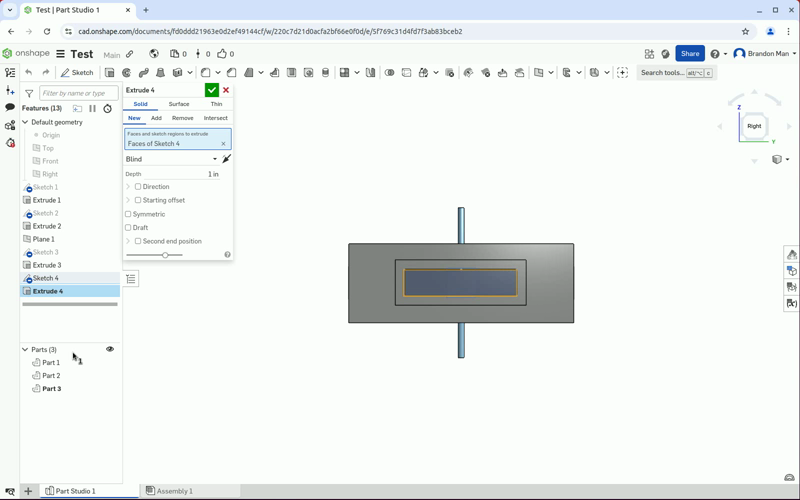
mouse_move(143, 106)
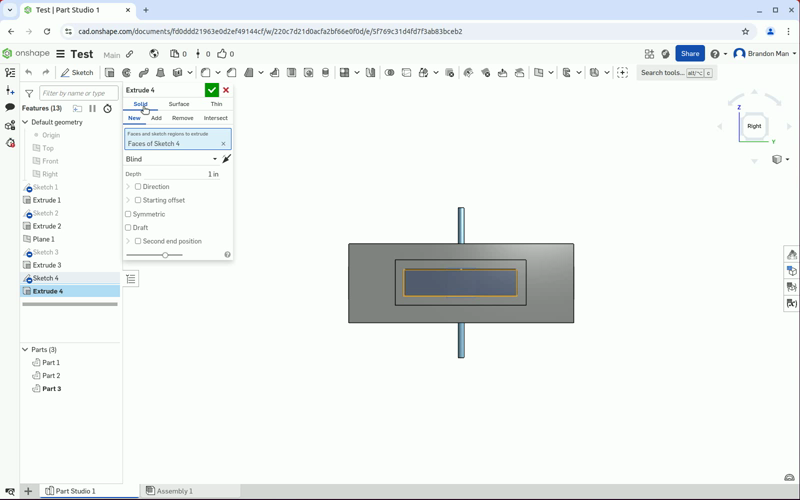
click(143, 106)
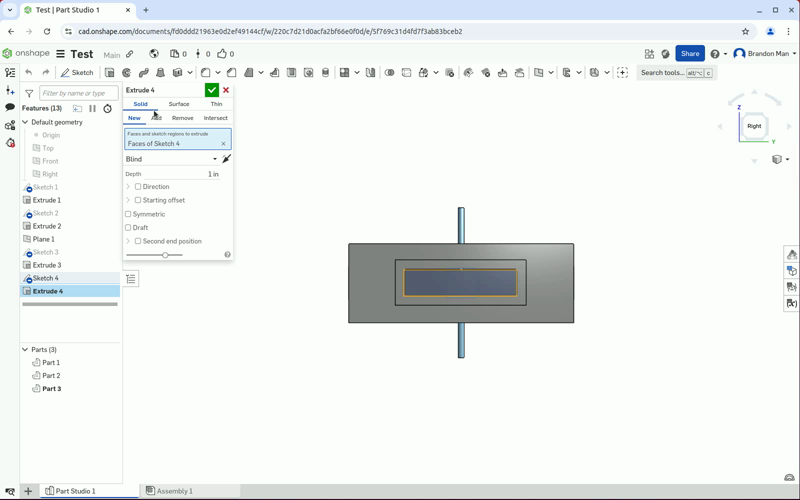
mouse_move(186, 120)
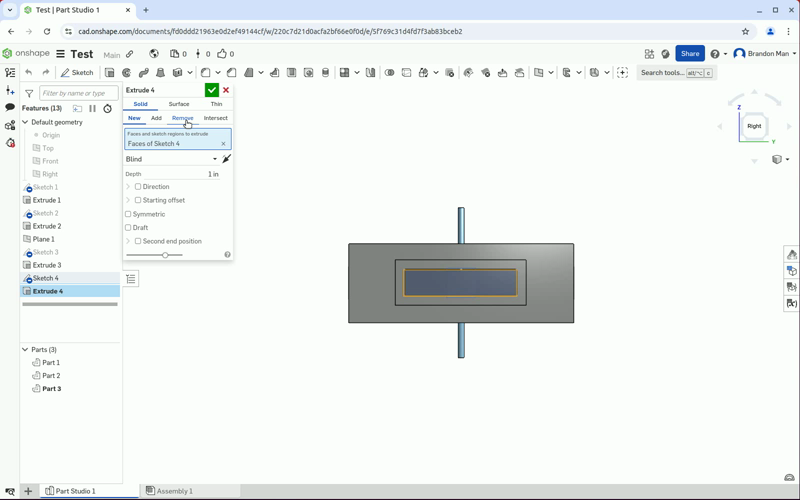
click(186, 120)
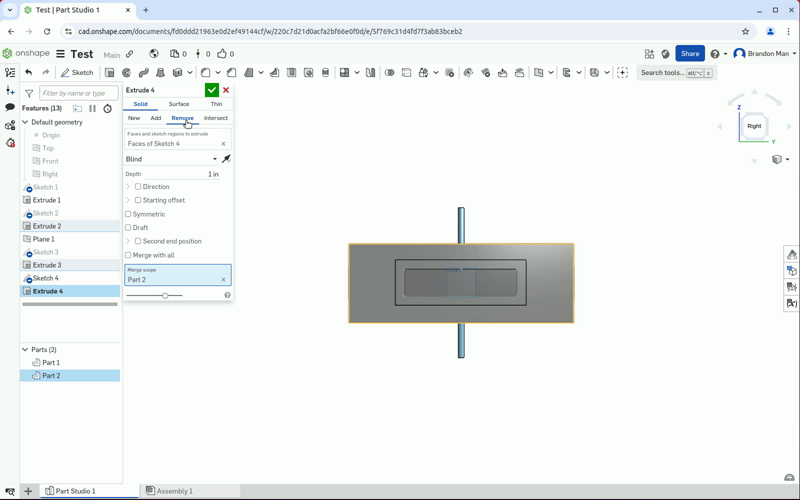
key(tab, 4)
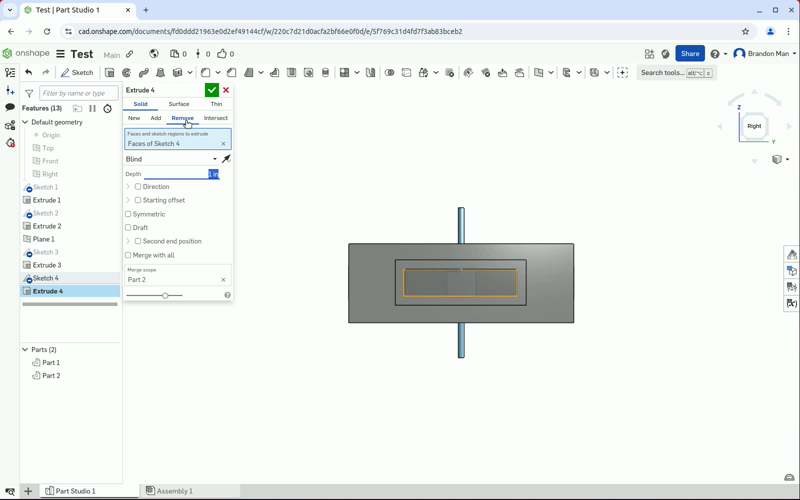
text(2.889)
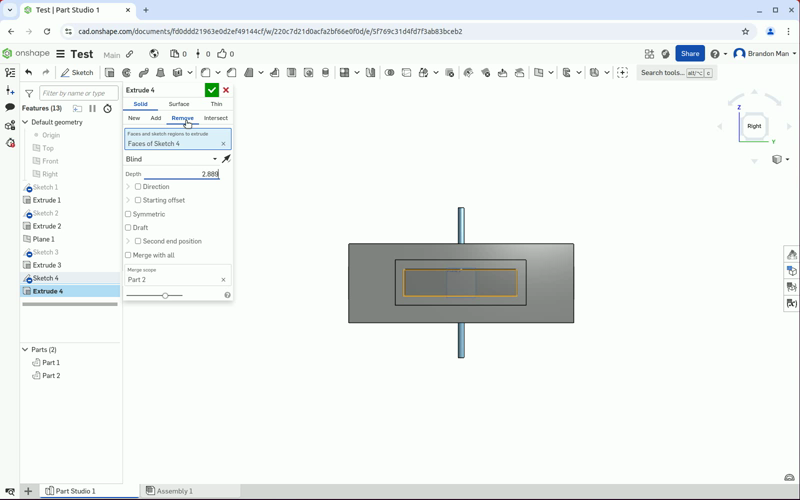
key(tab, 6)
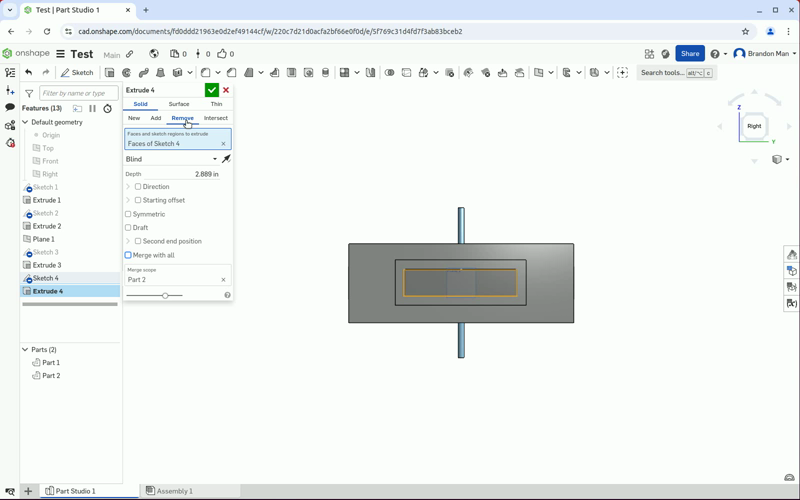
key(space)
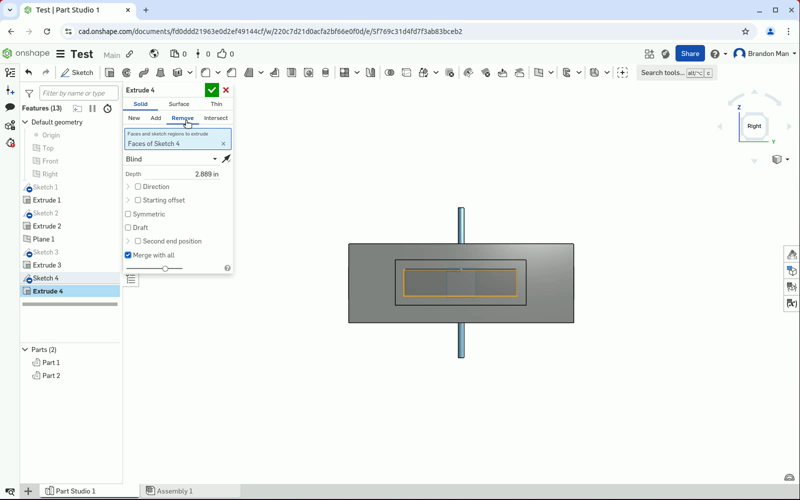
key(enter)
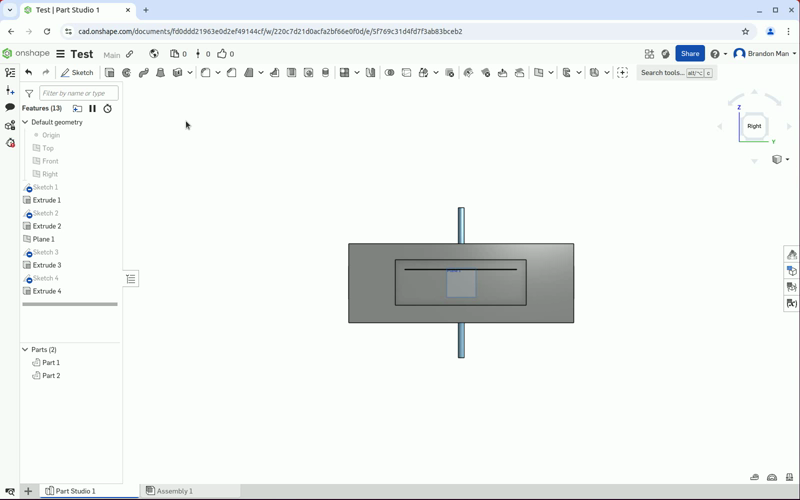
key(shift+h)
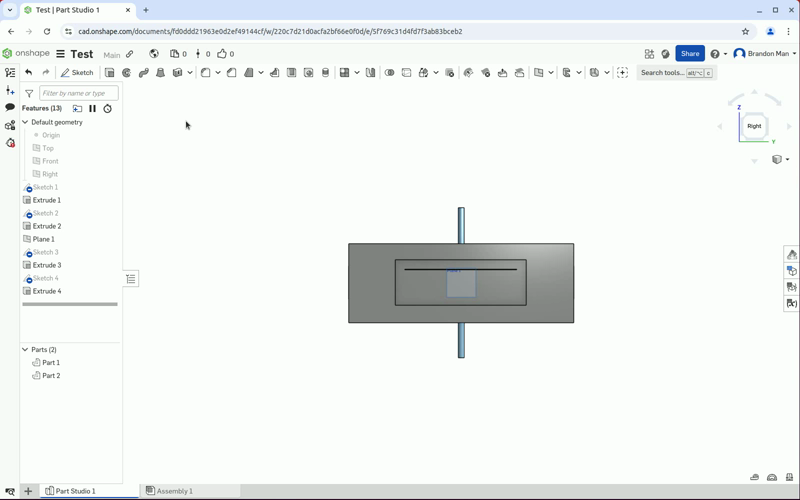
key(shift+h)
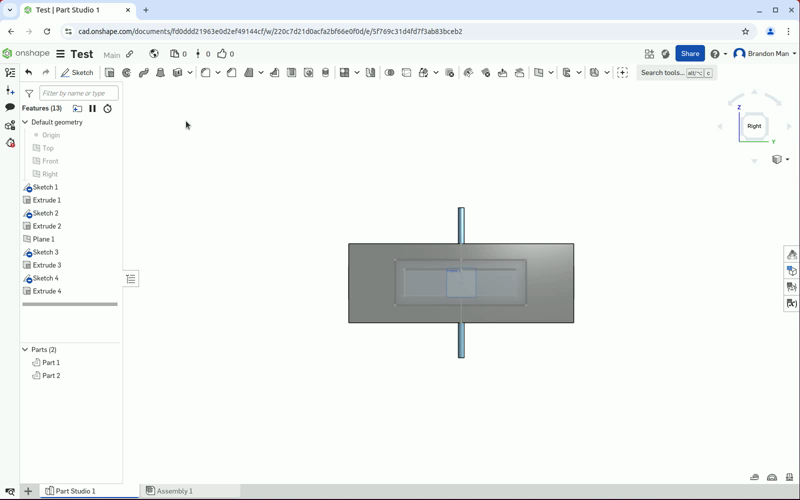
key(shift+7)
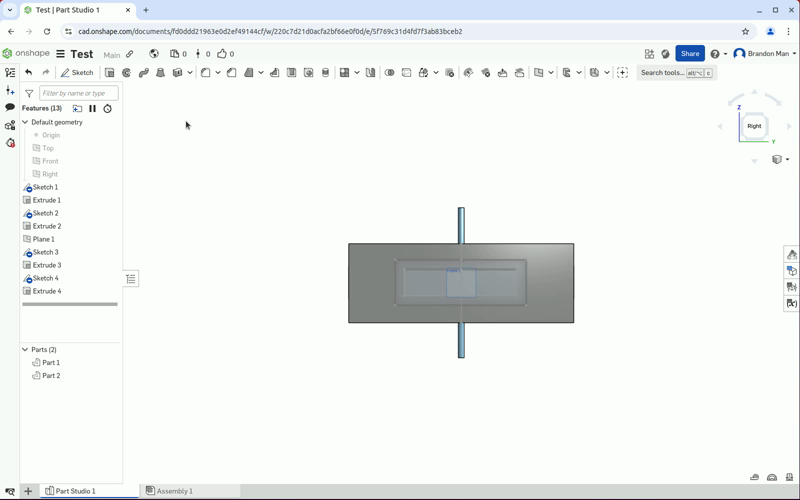
key(right, 2)
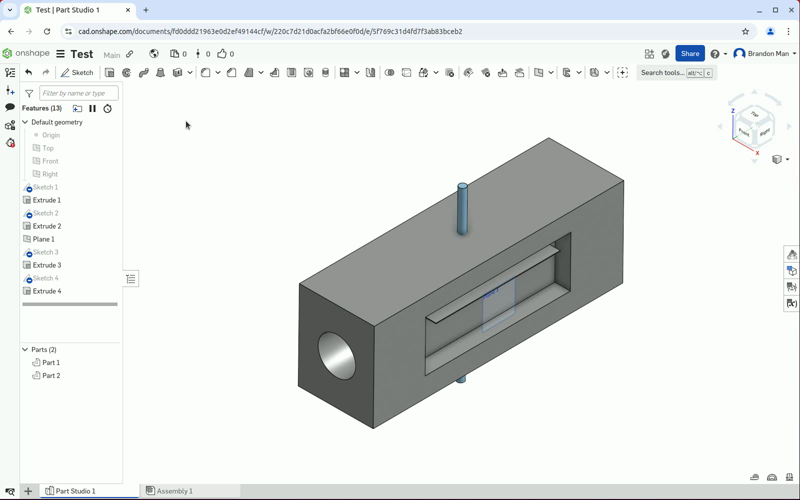
key(down, 2)
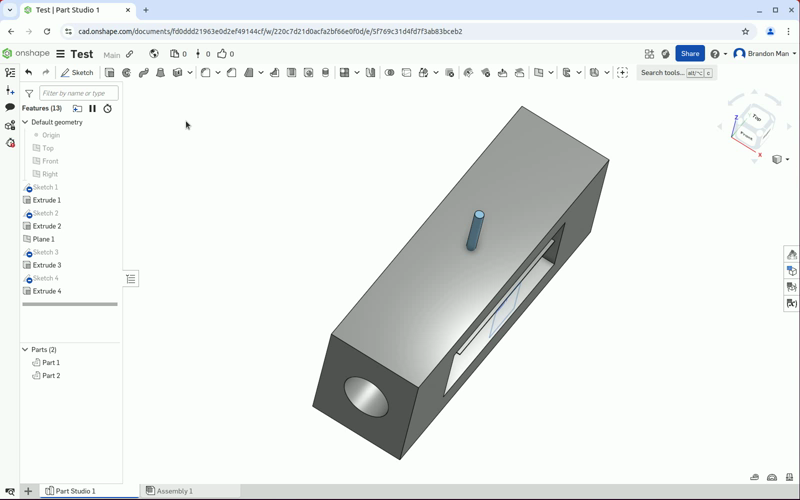
key(up, 2)
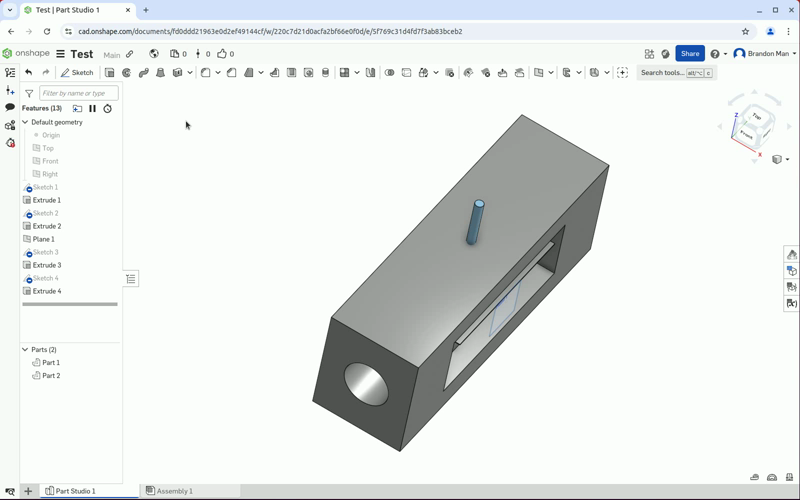
key(left, 2)
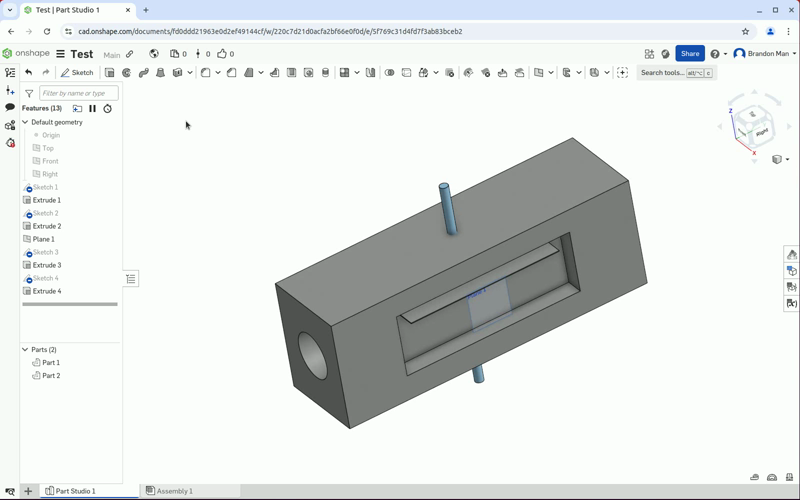
mouse_move(73, 189)
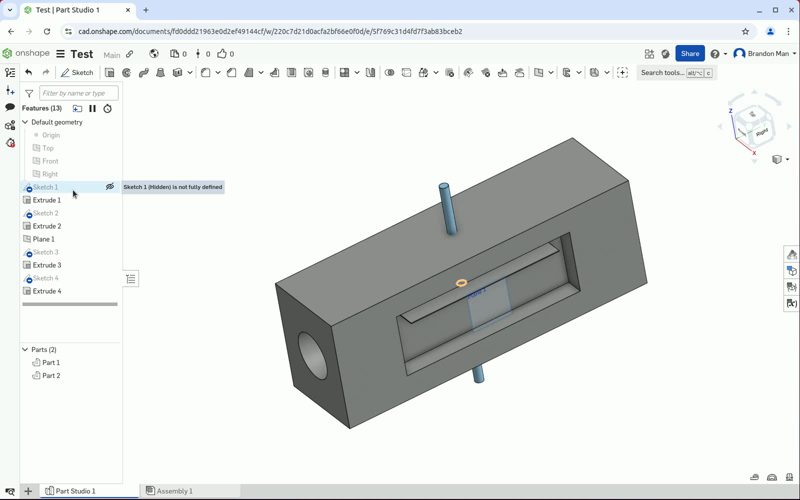
click(73, 189)